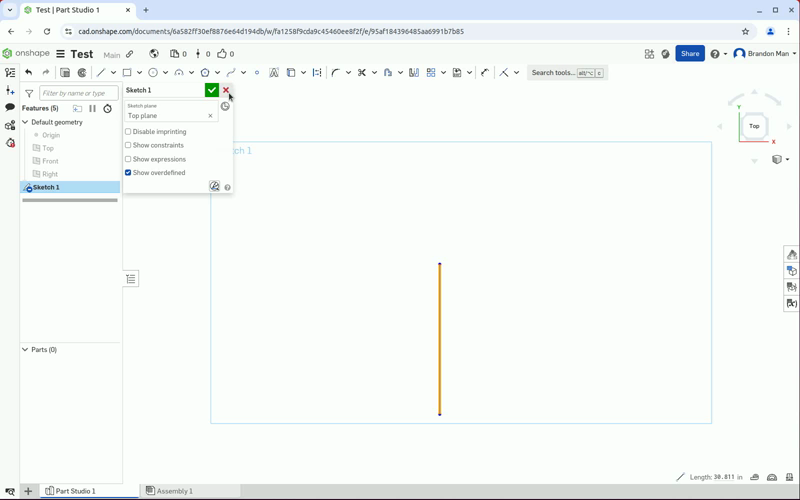
key(shift+h)
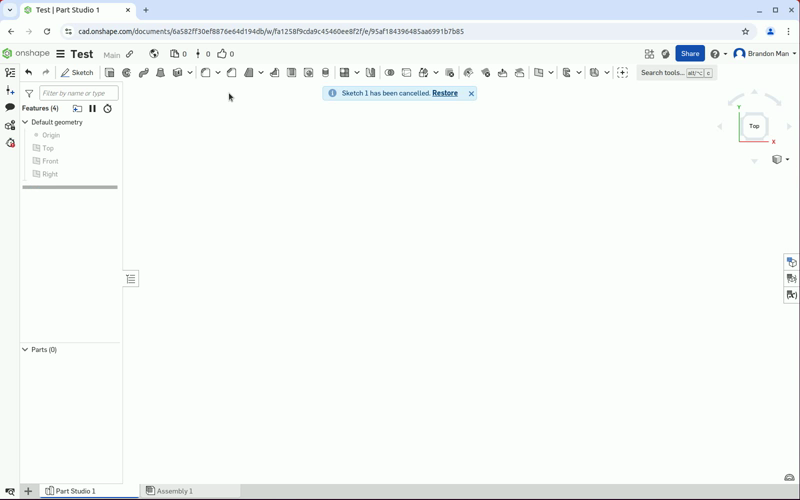
mouse_move(73, 352)
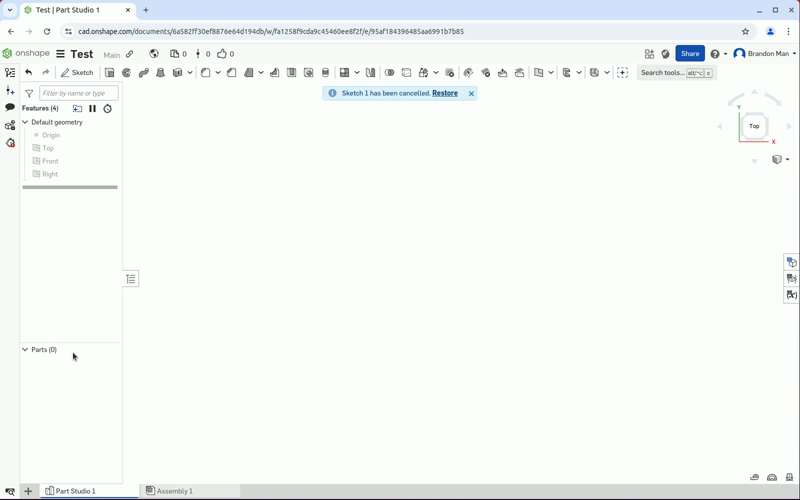
key(y)
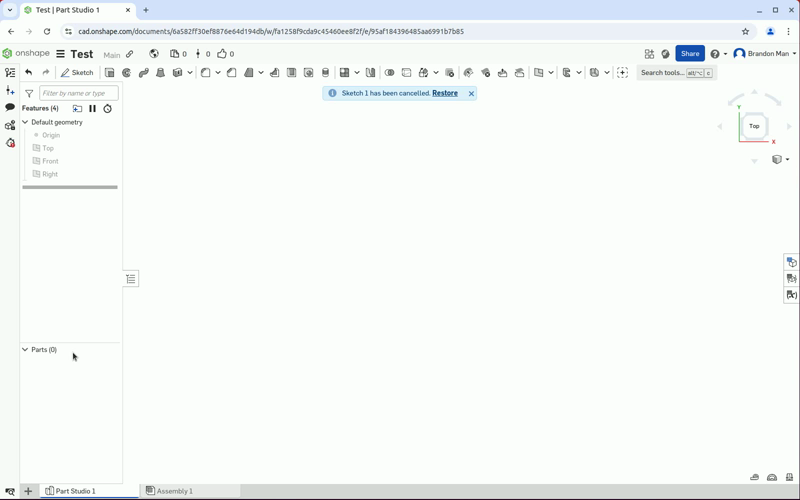
key(shift+p)
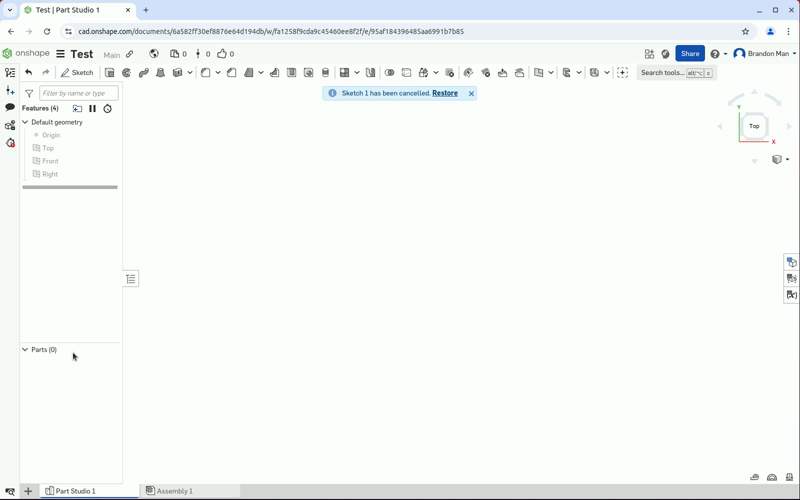
key(space)
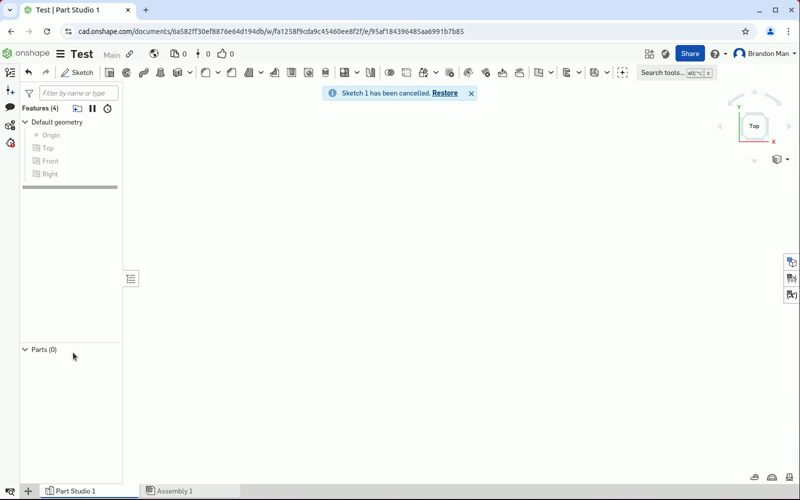
key_down(shift)
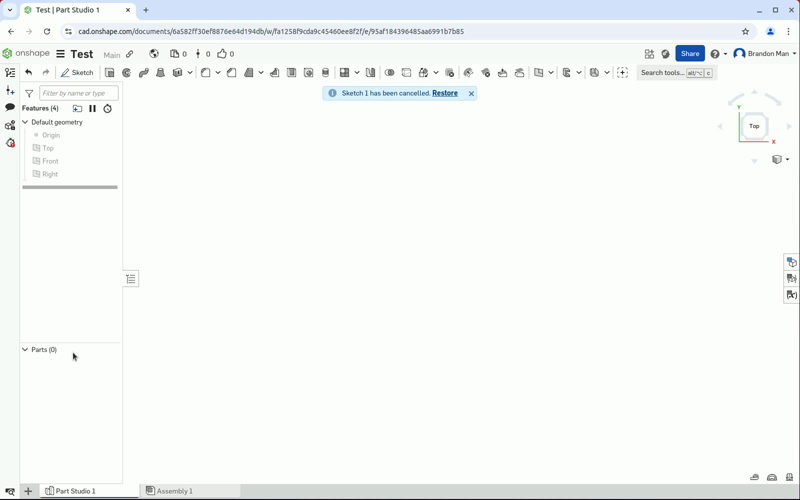
key(up)
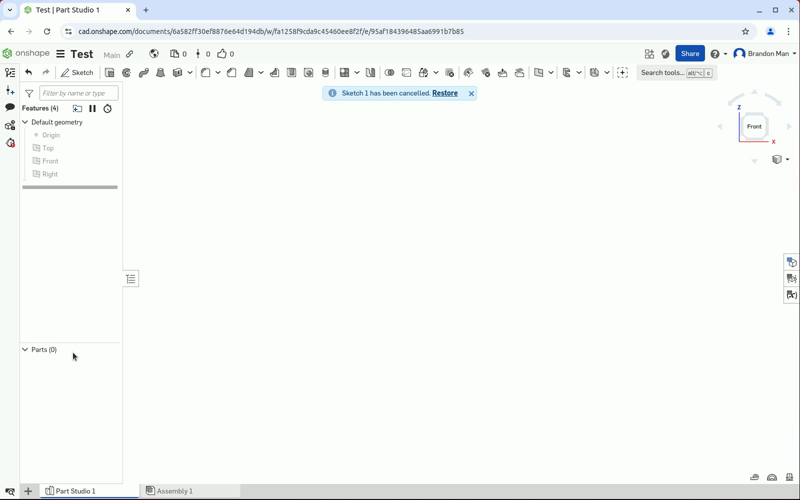
key_up(shift)
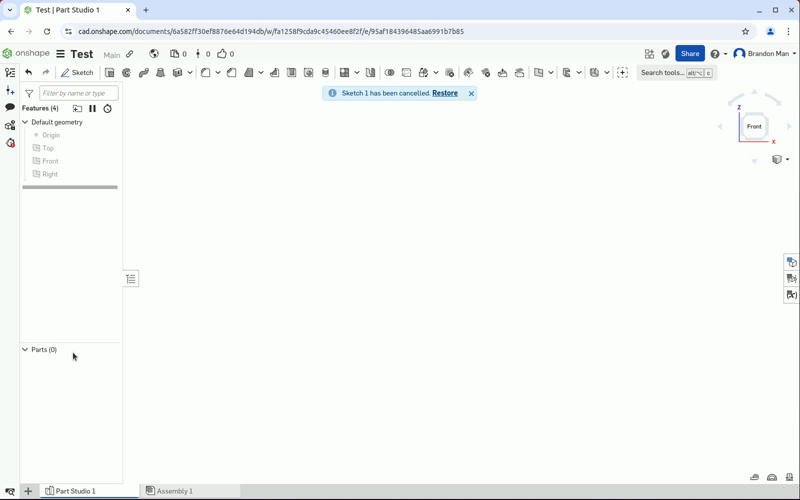
mouse_move(73, 352)
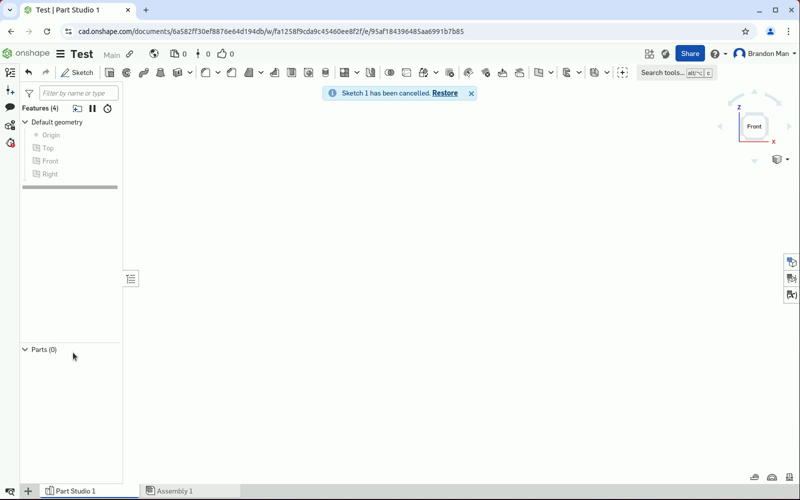
key(shift+y)
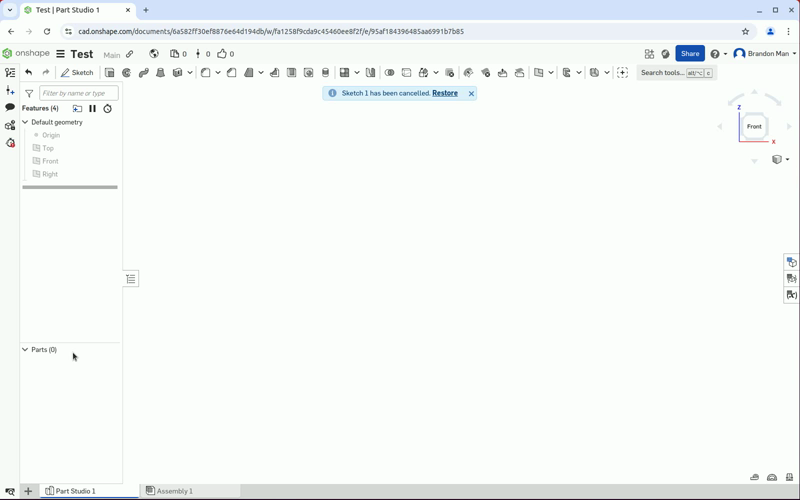
key(shift+s)
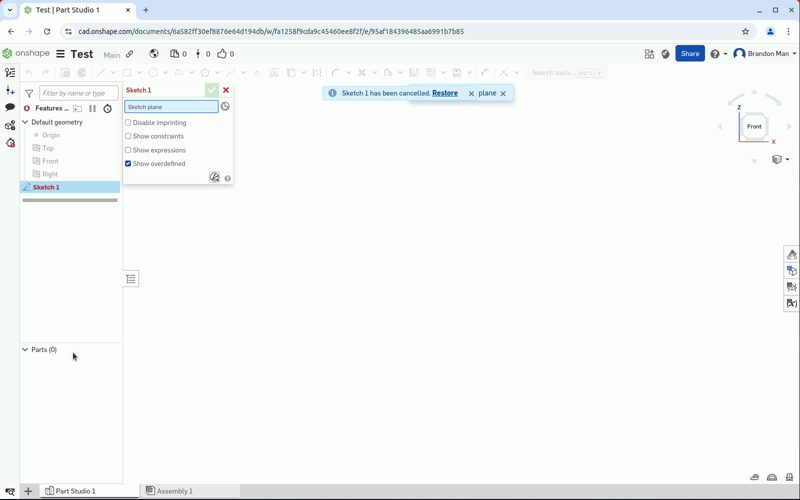
mouse_move(73, 163)
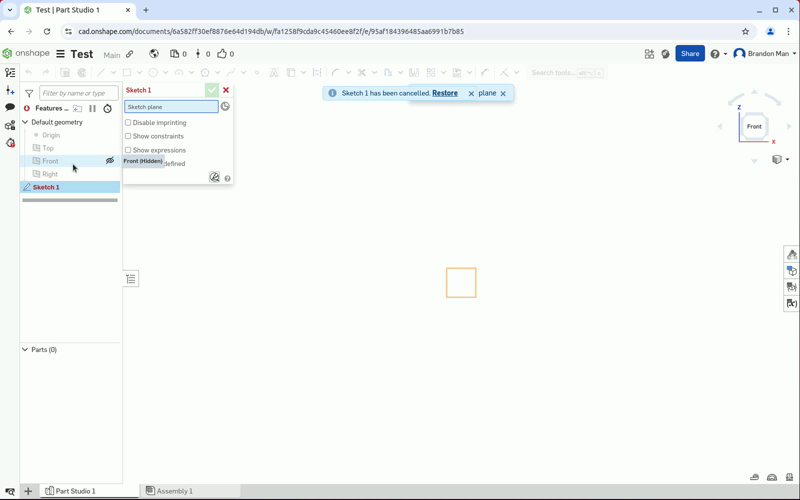
click(73, 163)
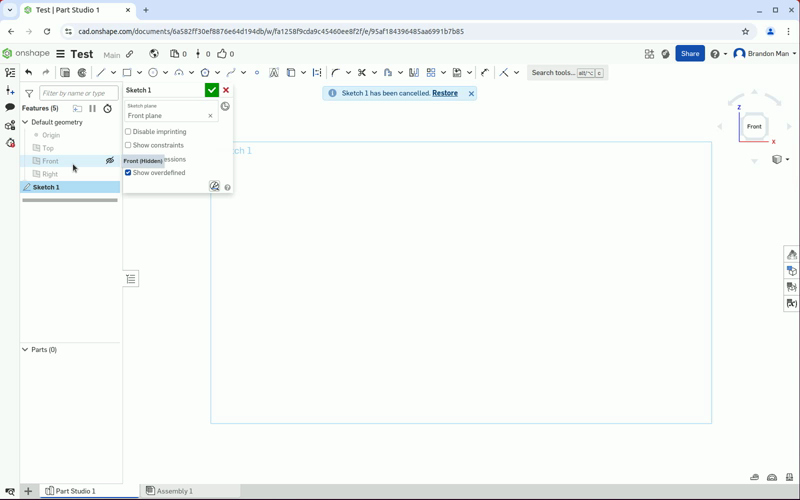
mouse_move(73, 352)
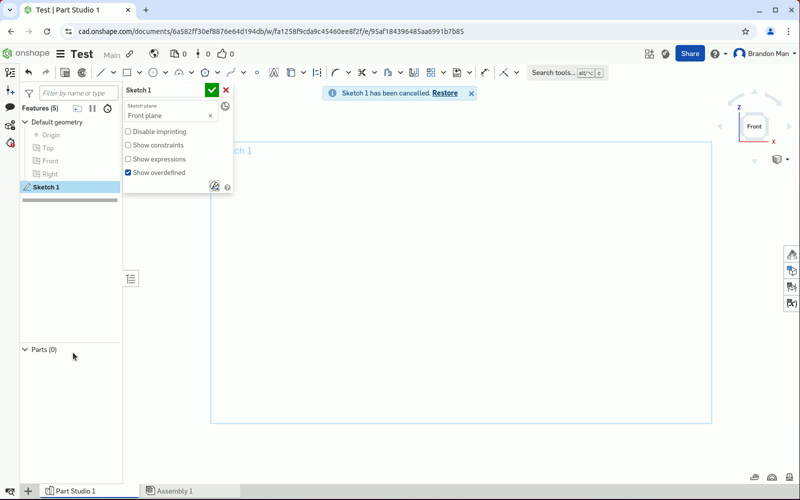
key(y)
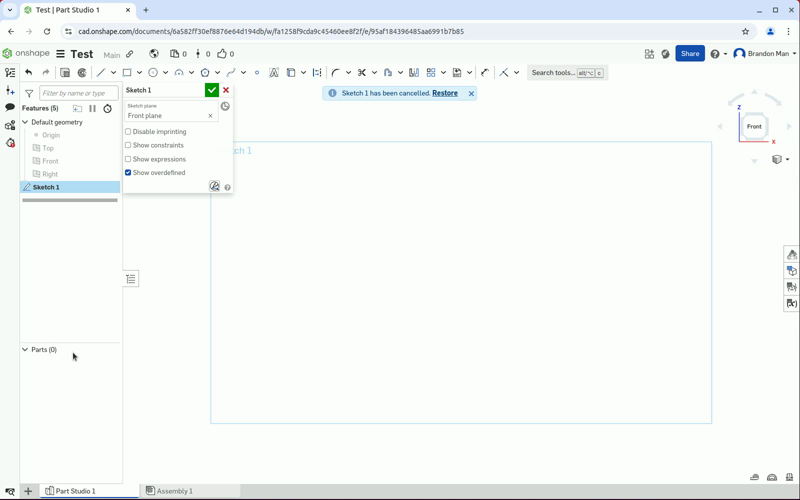
key(l)
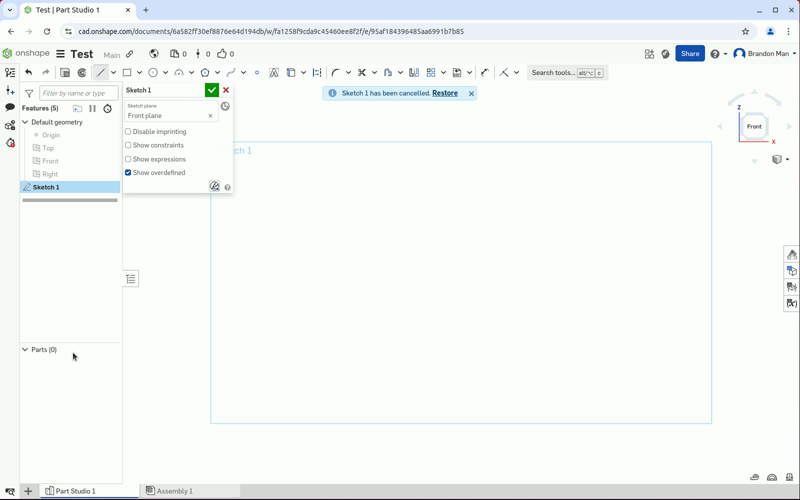
key_down(shift)
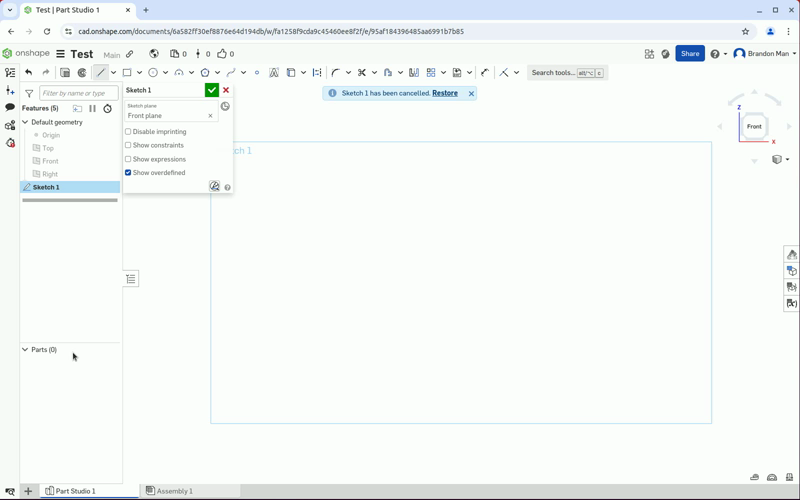
mouse_move(460, 282)
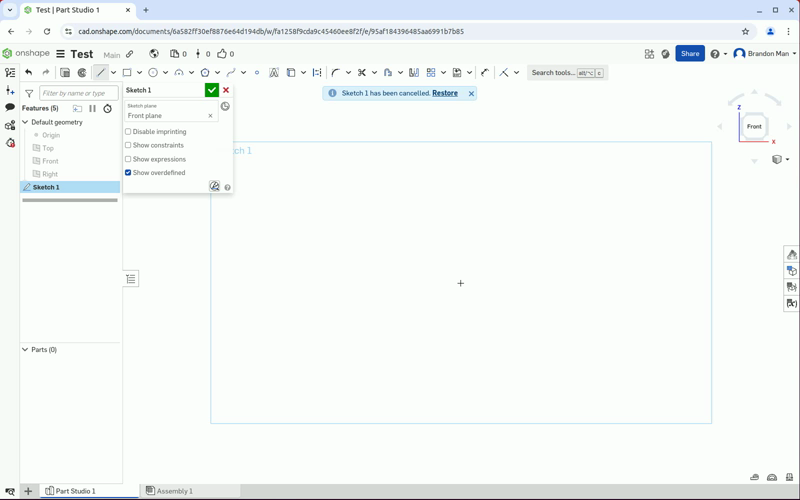
click(460, 282)
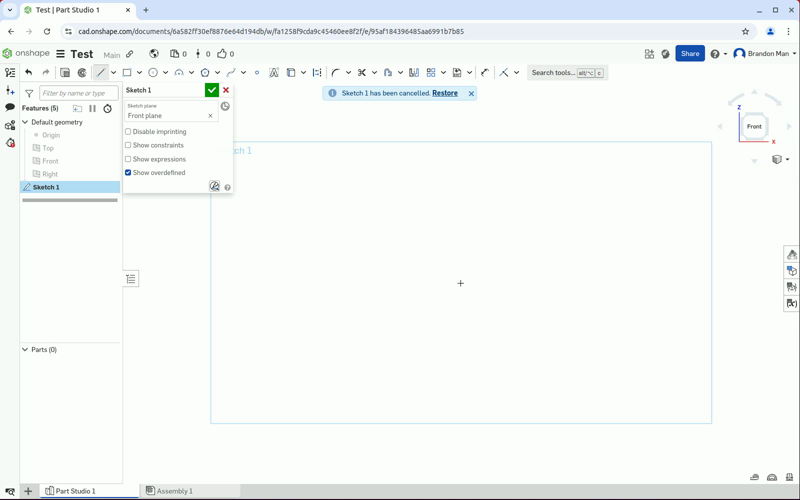
key_up(shift)
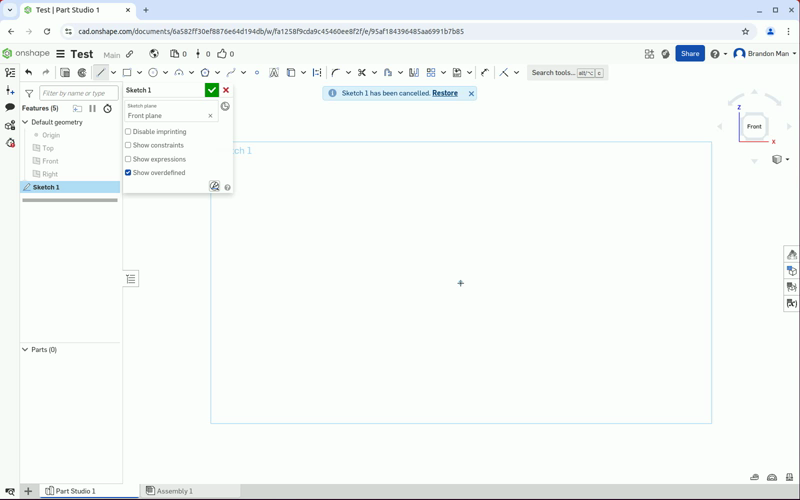
key_down(shift)
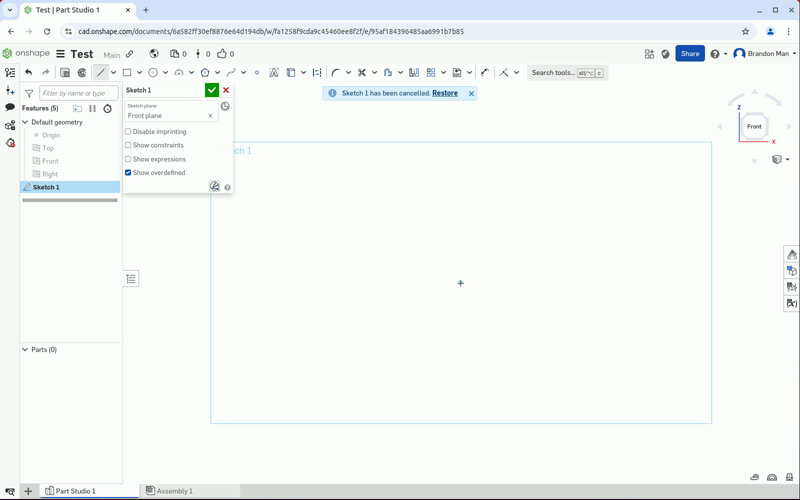
mouse_move(490, 282)
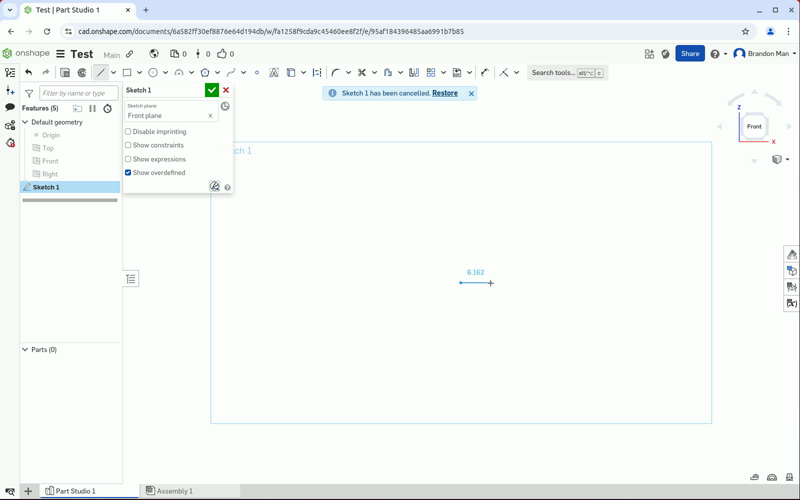
mouse_move(489, 282)
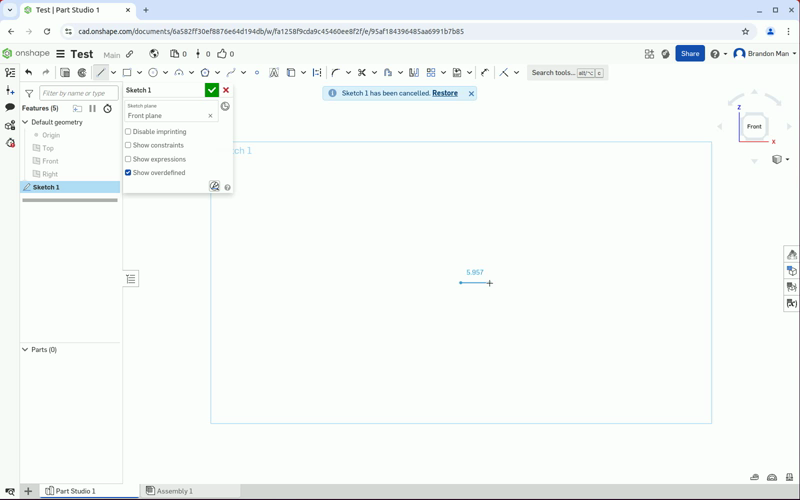
click(489, 282)
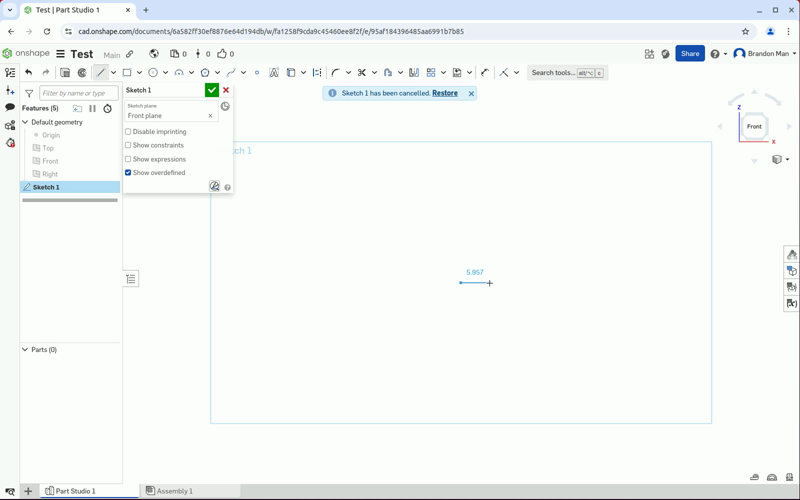
key_up(shift)
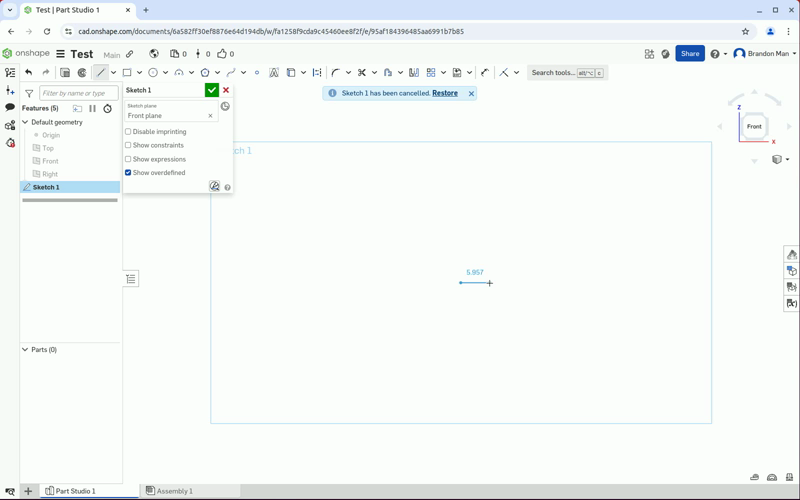
key_down(shift)
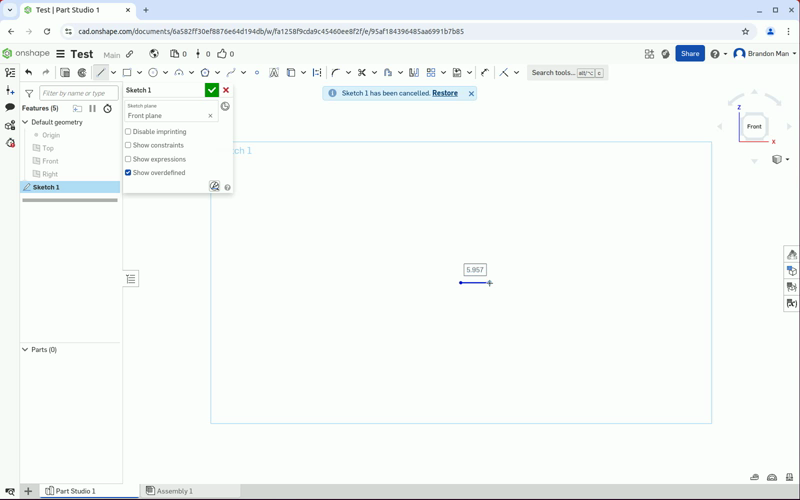
mouse_move(519, 282)
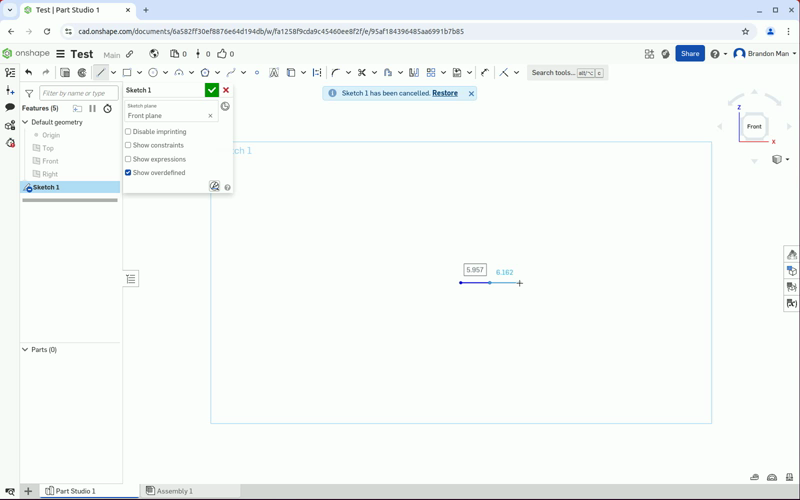
mouse_move(489, 274)
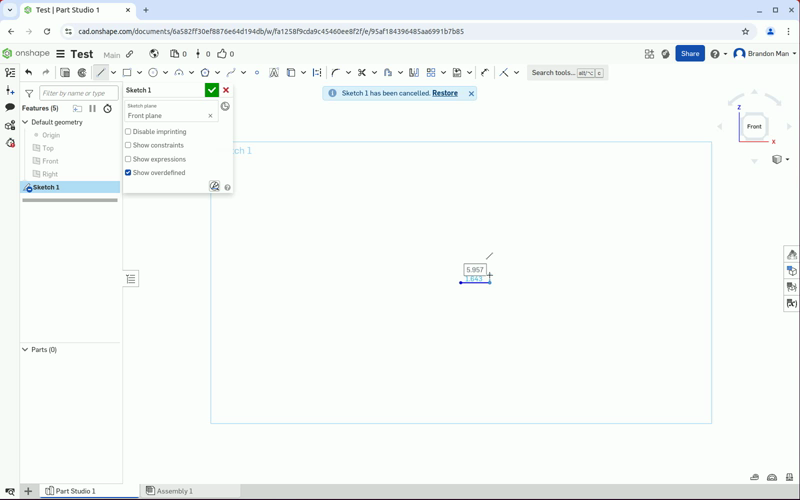
click(489, 274)
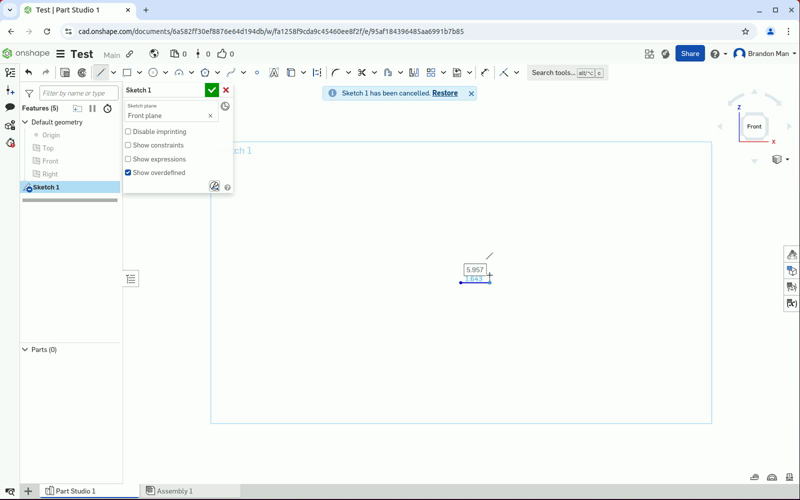
key_up(shift)
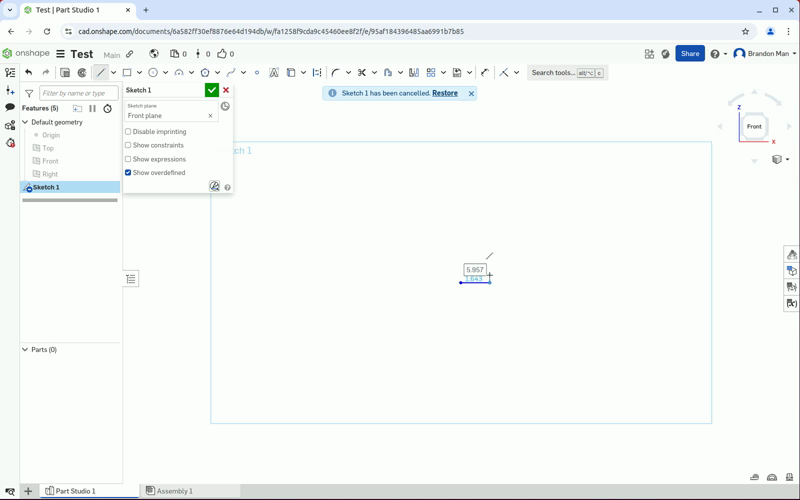
key_down(shift)
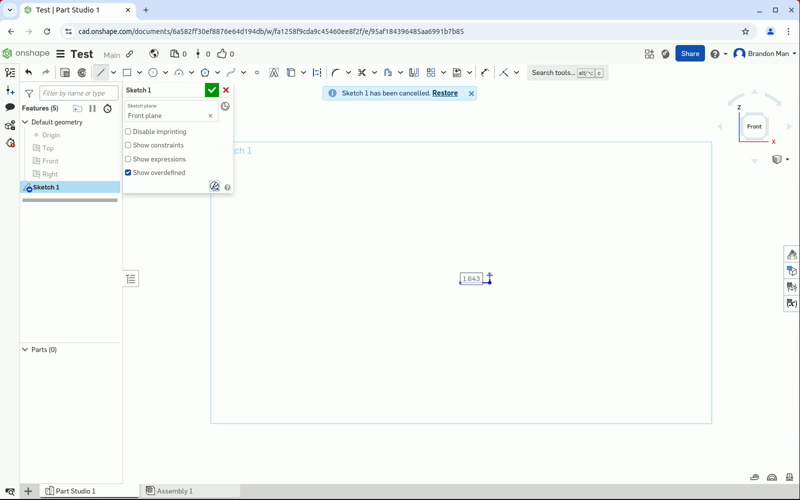
mouse_move(519, 274)
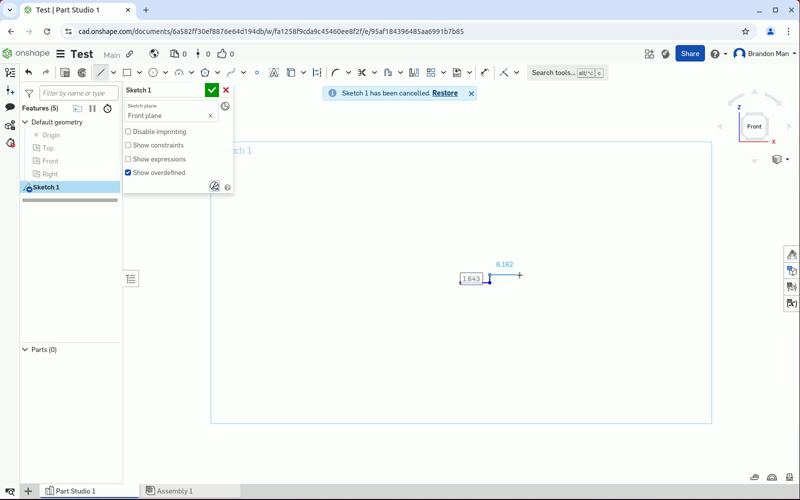
mouse_move(460, 274)
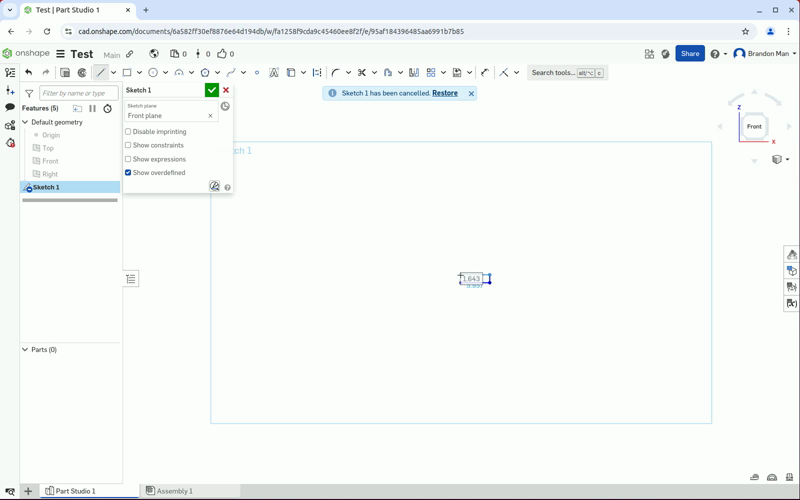
click(460, 274)
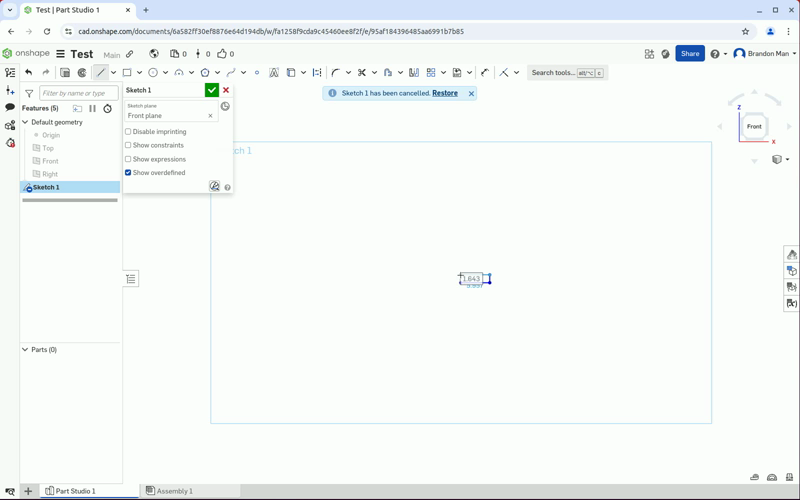
key_up(shift)
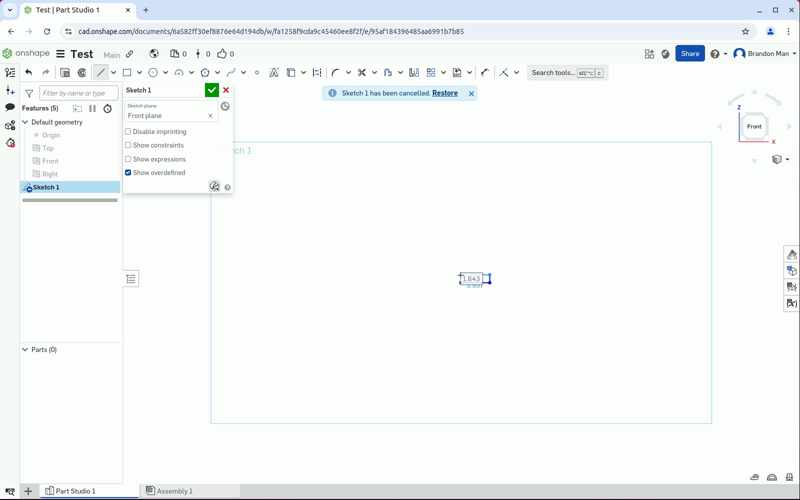
mouse_move(490, 274)
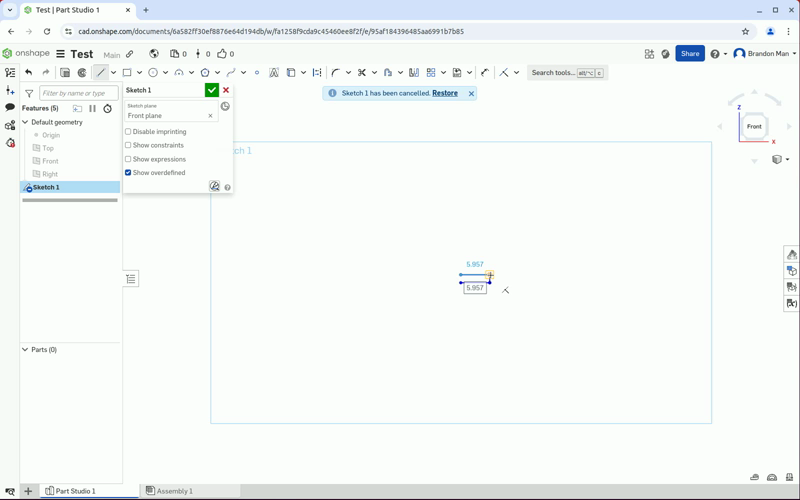
key_down(shift)
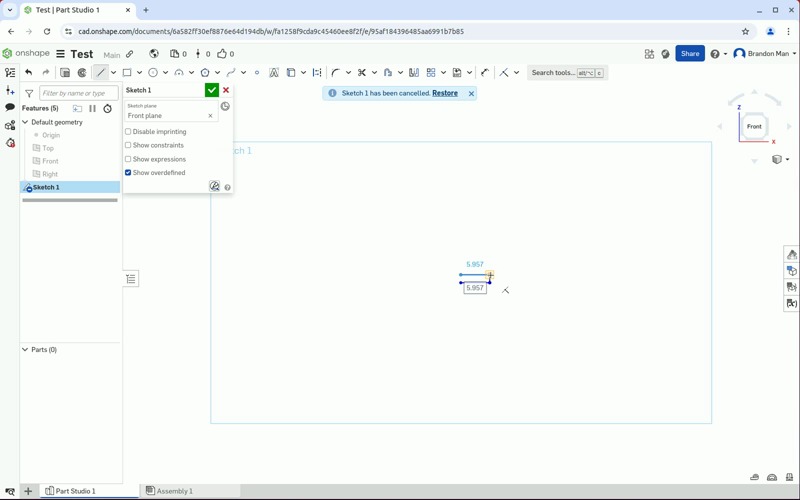
mouse_move(460, 282)
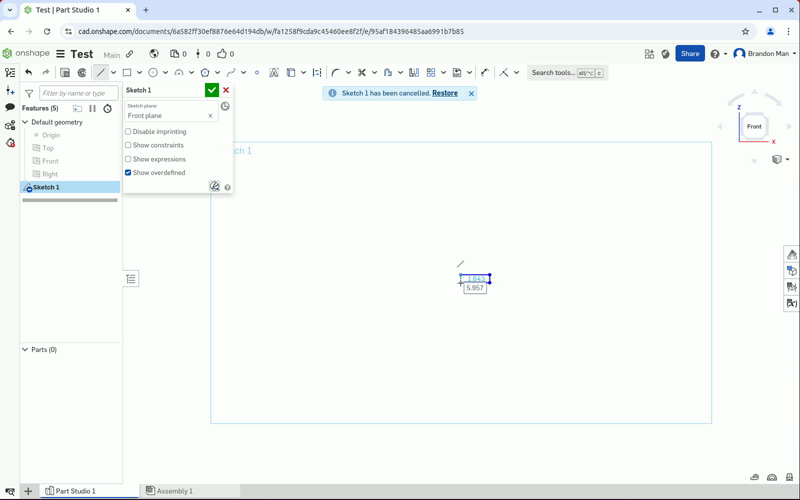
key_up(shift)
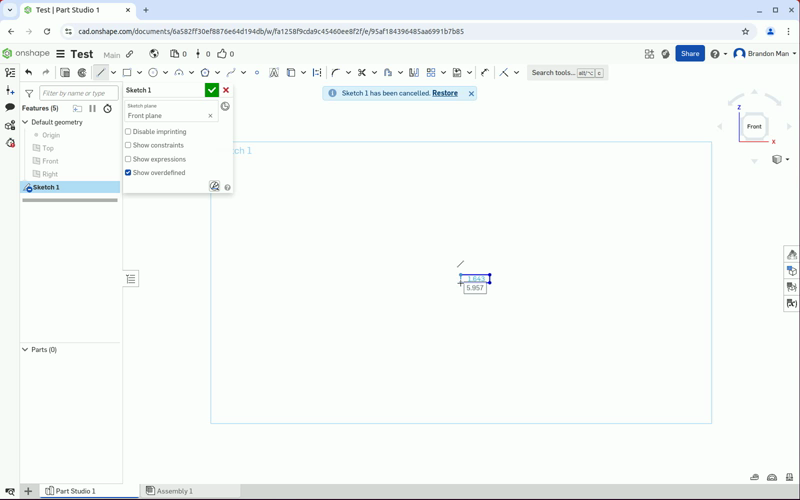
click(460, 282)
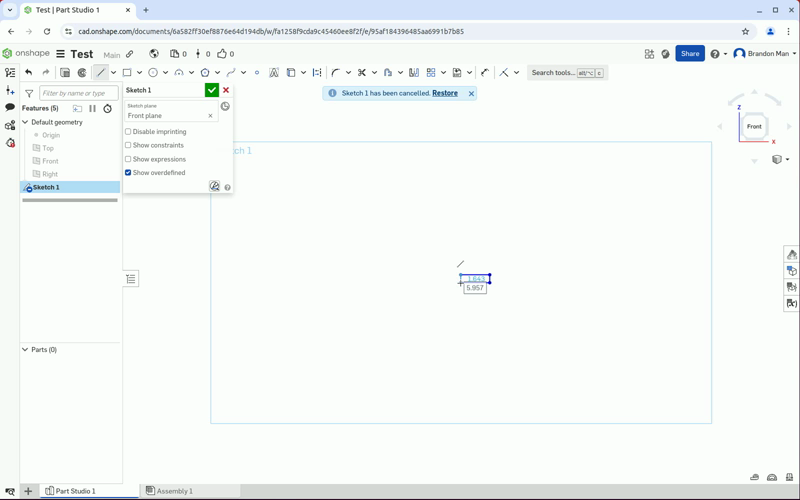
key(esc)
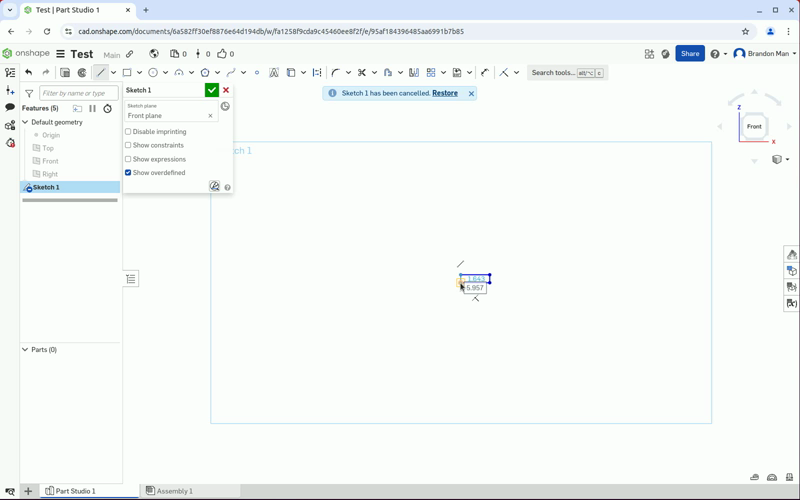
mouse_move(468, 281)
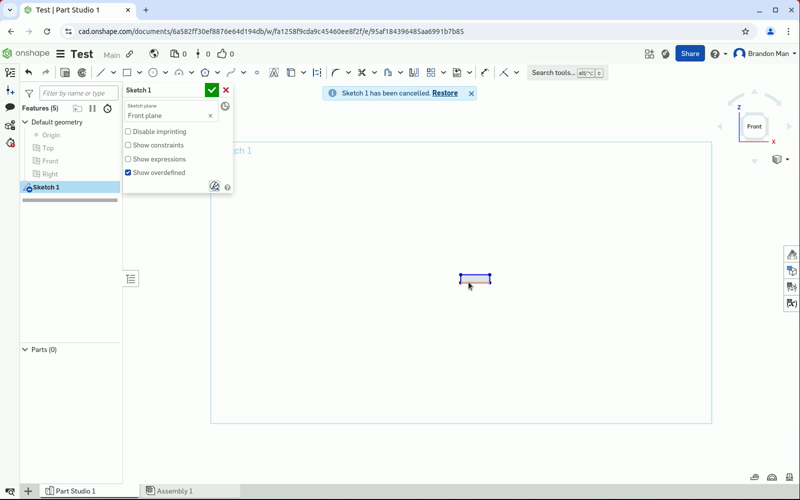
scroll(6)
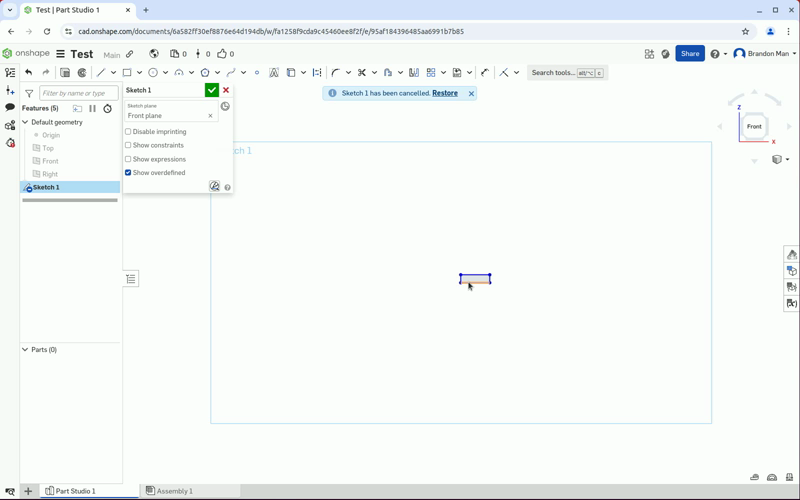
scroll(6)
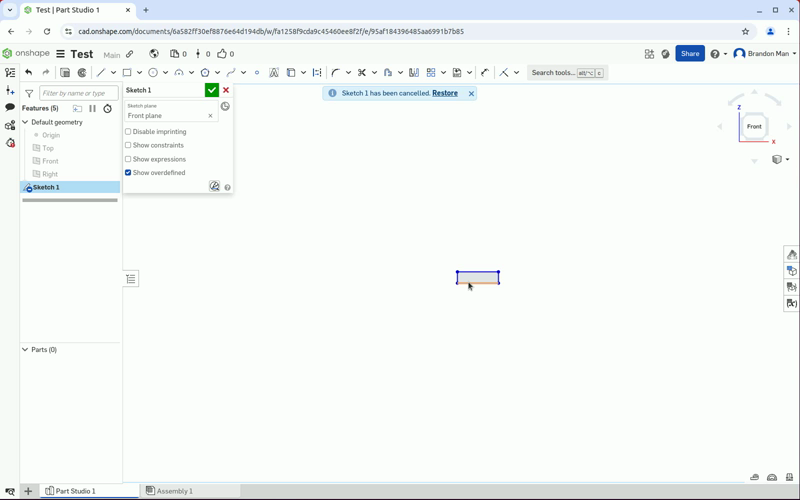
scroll(6)
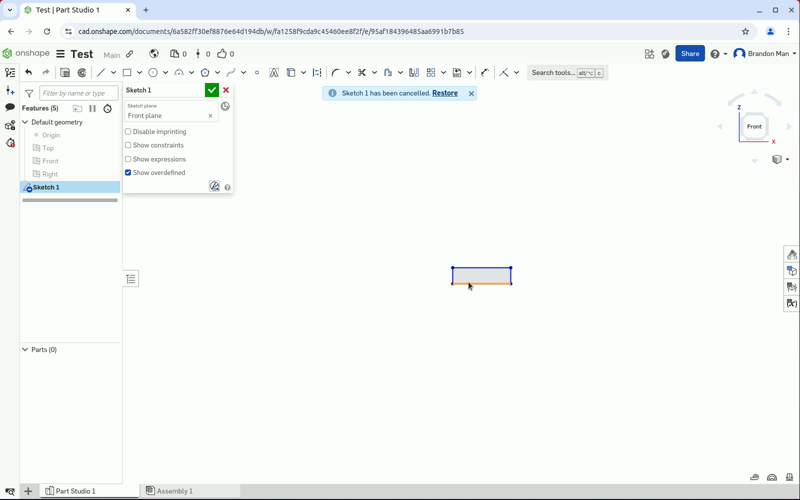
scroll(6)
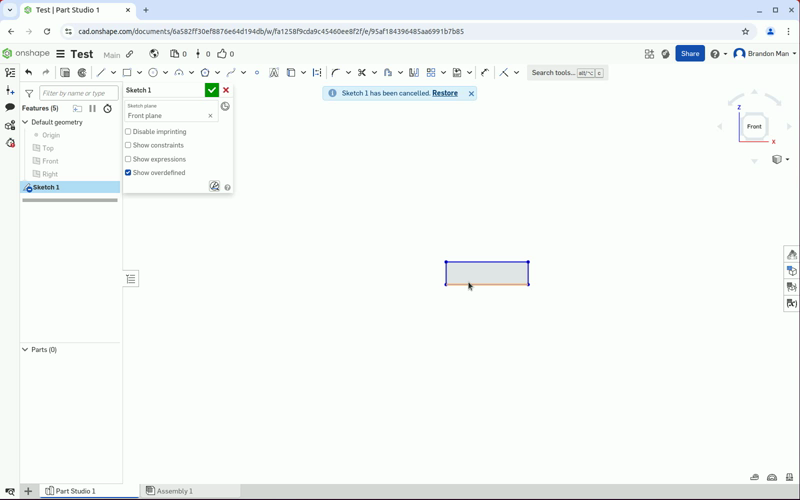
scroll(6)
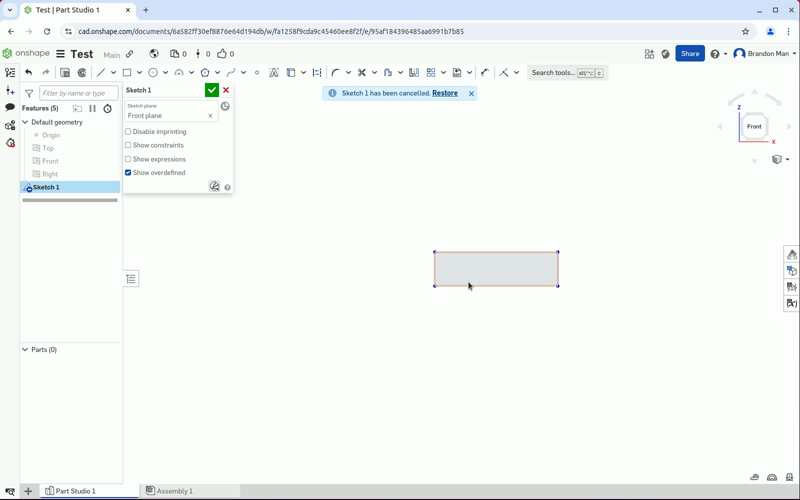
scroll(6)
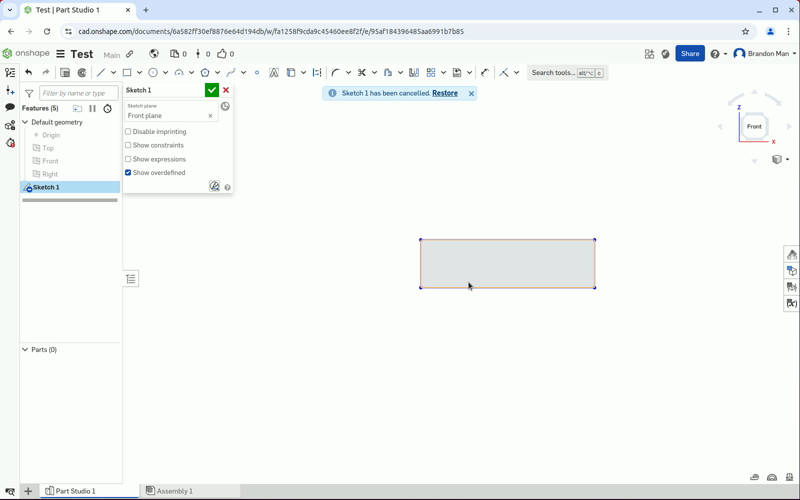
scroll(6)
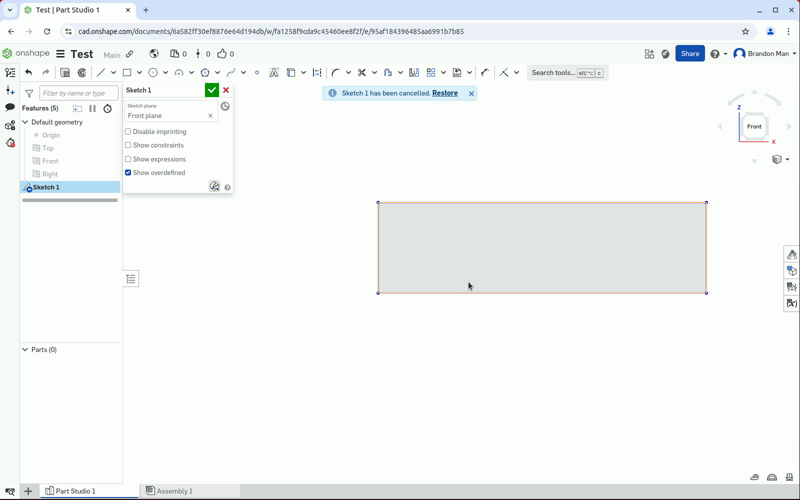
click(468, 281)
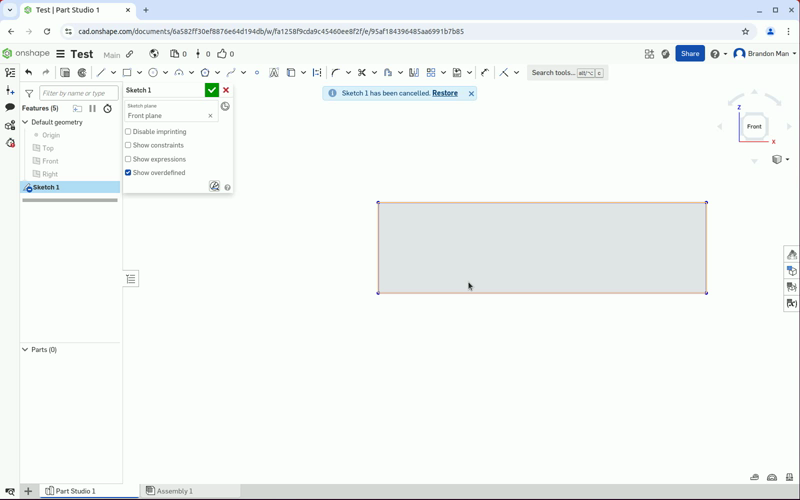
scroll(-6)
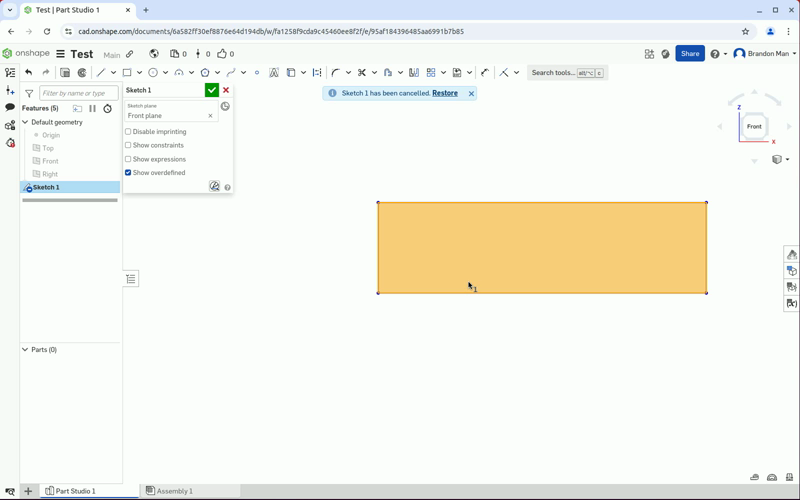
scroll(-6)
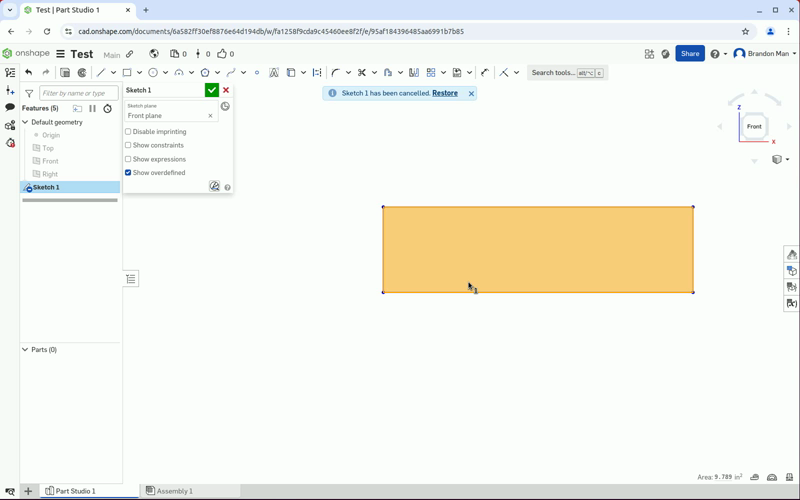
scroll(-6)
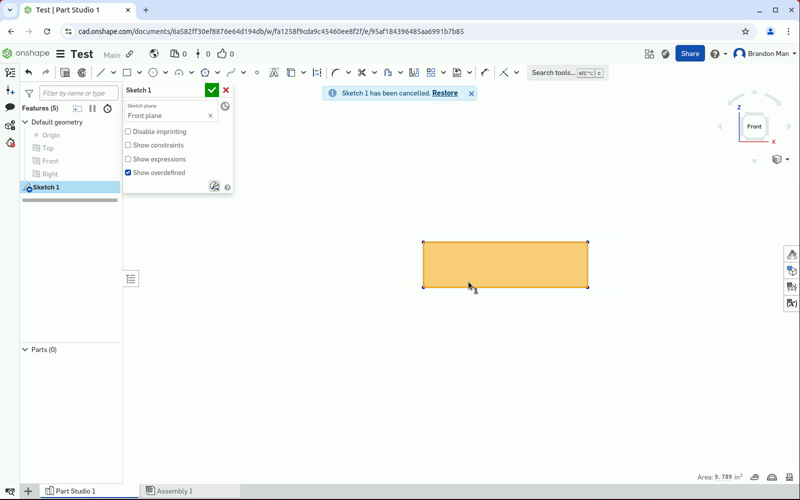
scroll(-6)
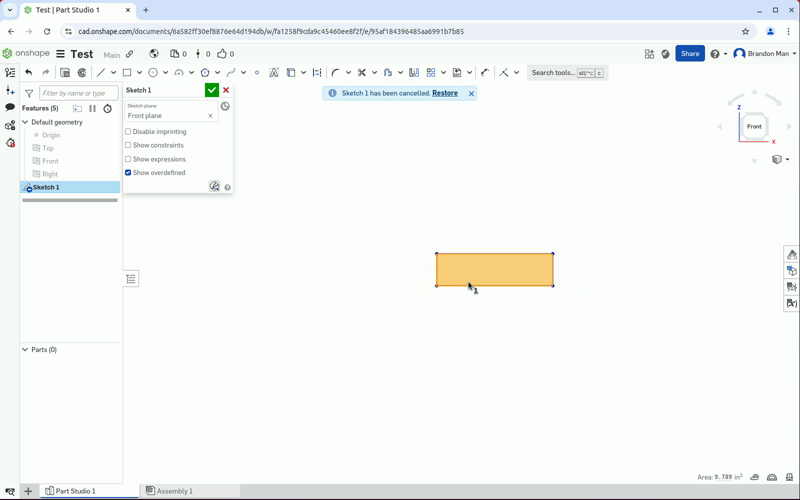
scroll(-6)
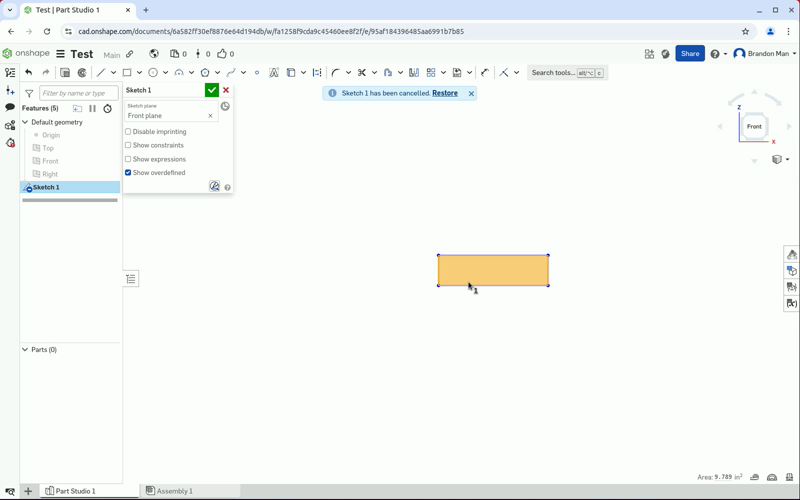
scroll(-6)
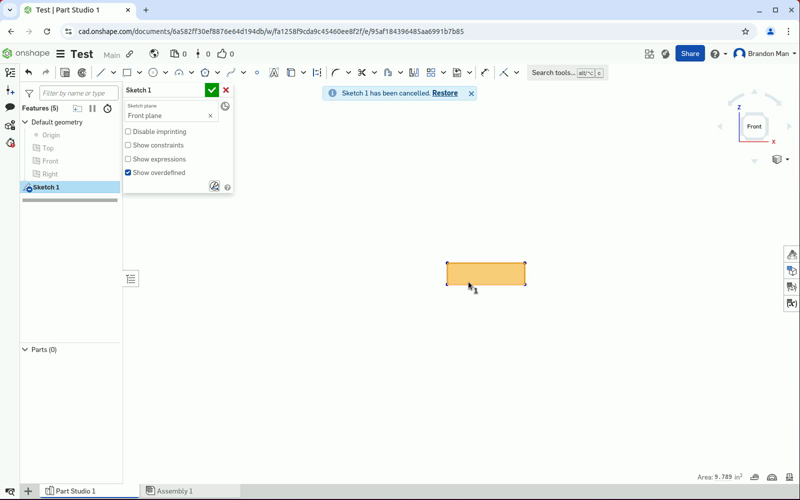
scroll(-6)
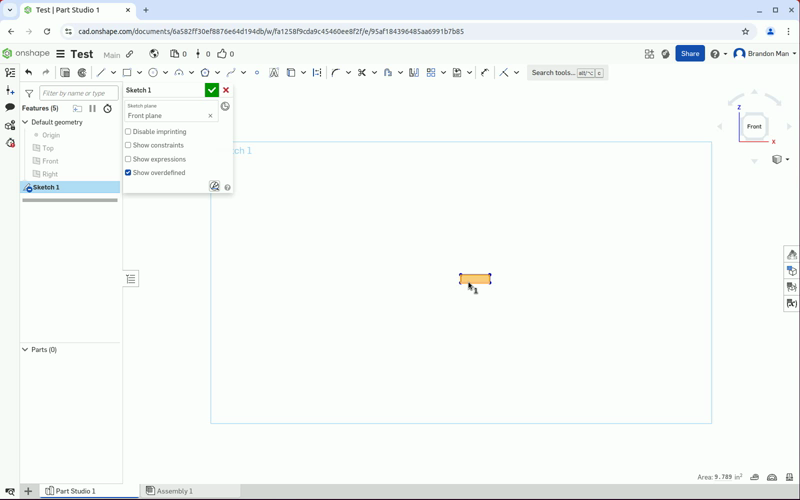
mouse_move(73, 352)
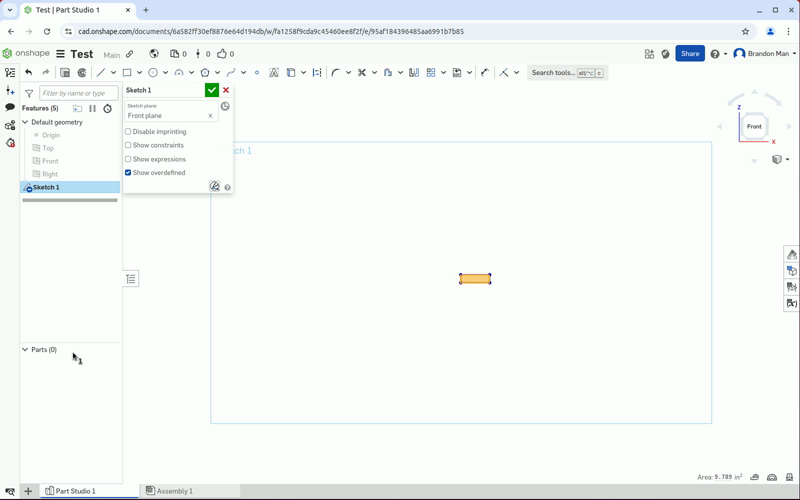
key(shift+y)
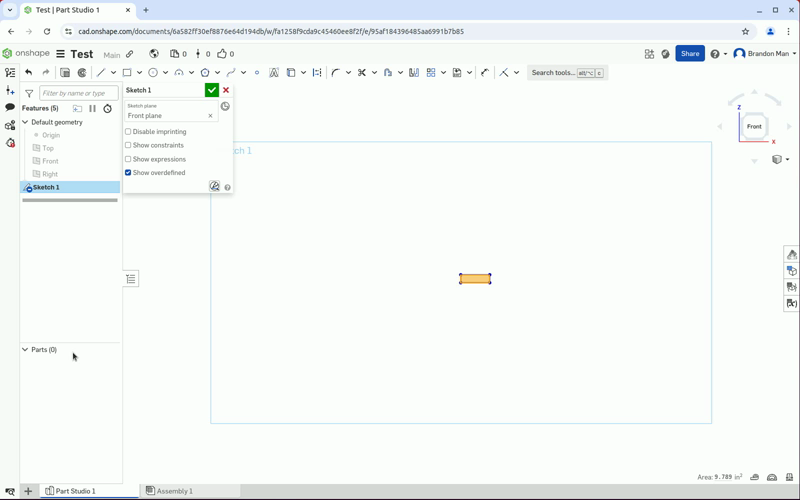
key(shift+e)
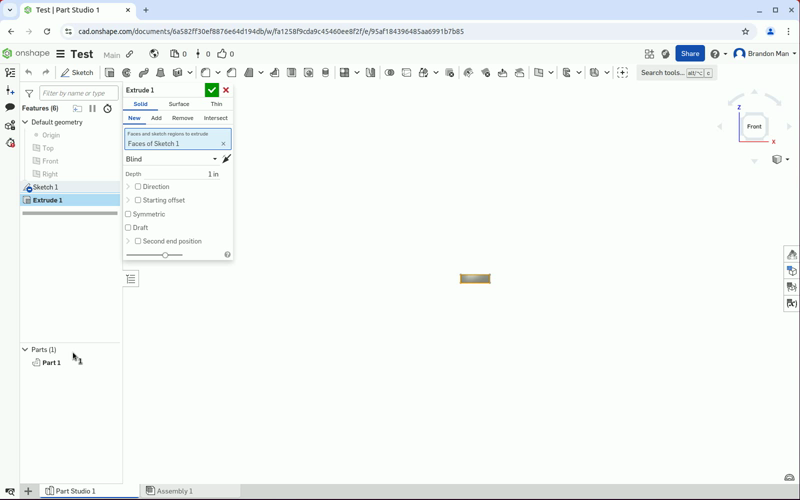
mouse_move(143, 106)
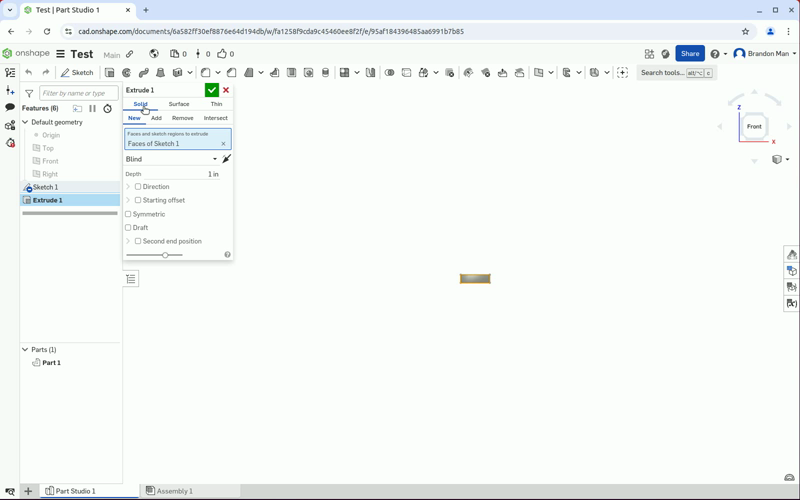
click(143, 106)
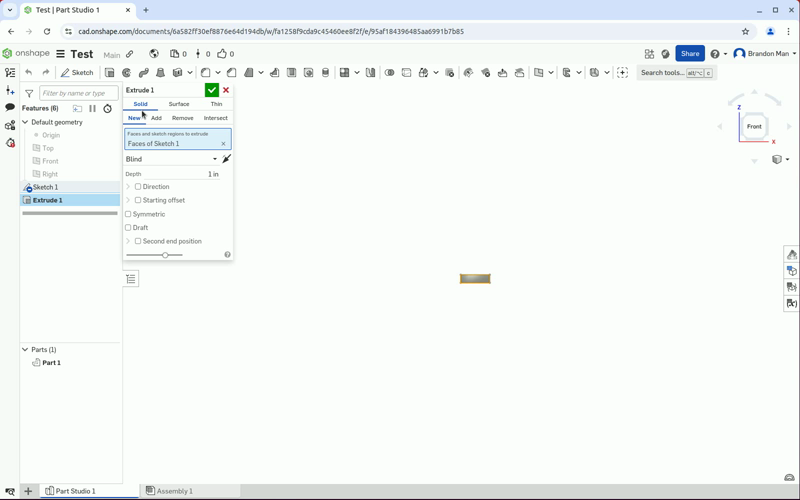
mouse_move(137, 120)
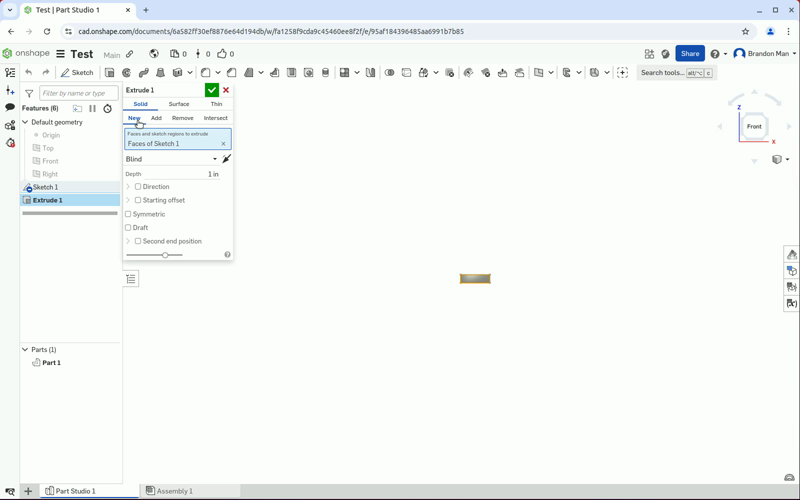
click(137, 120)
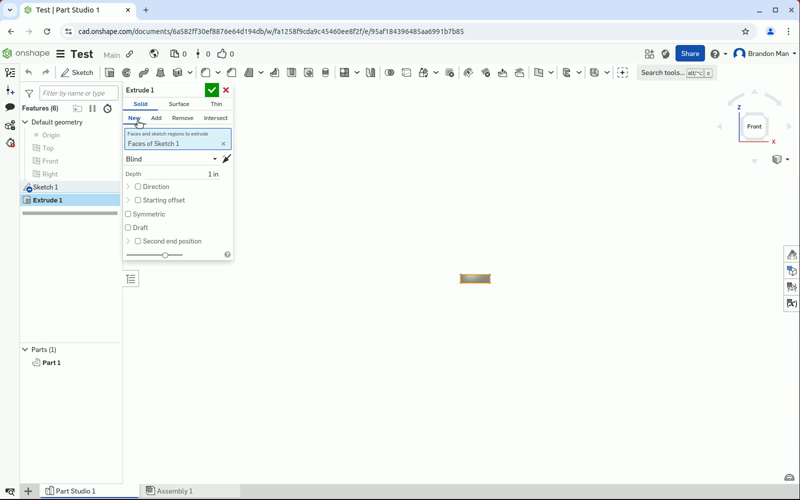
key(tab, 4)
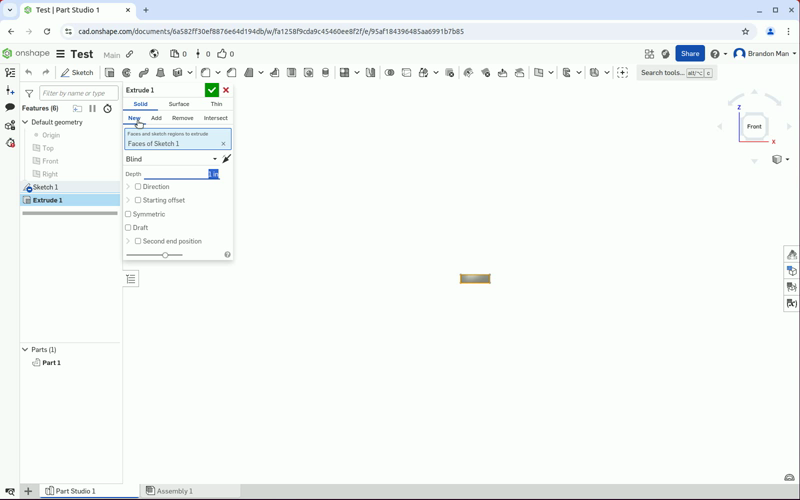
text(2.889)
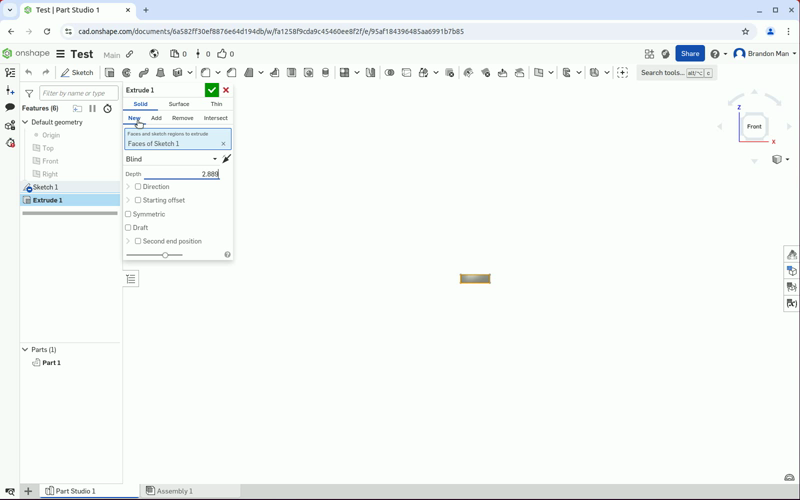
key(enter)
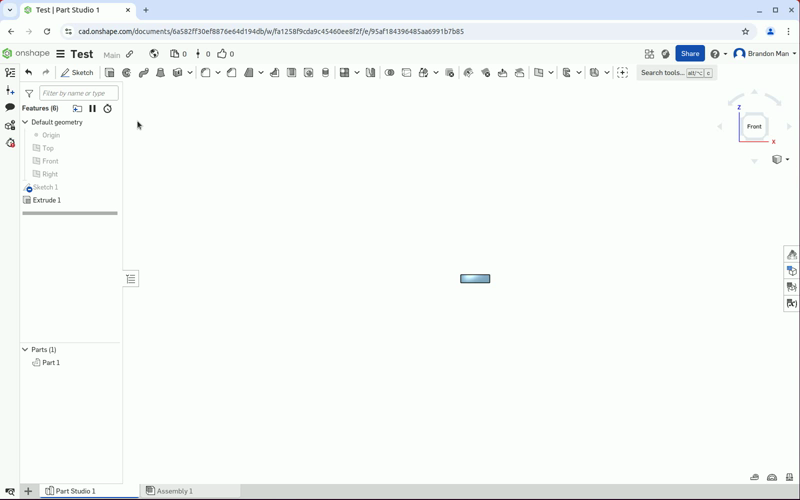
key(shift+h)
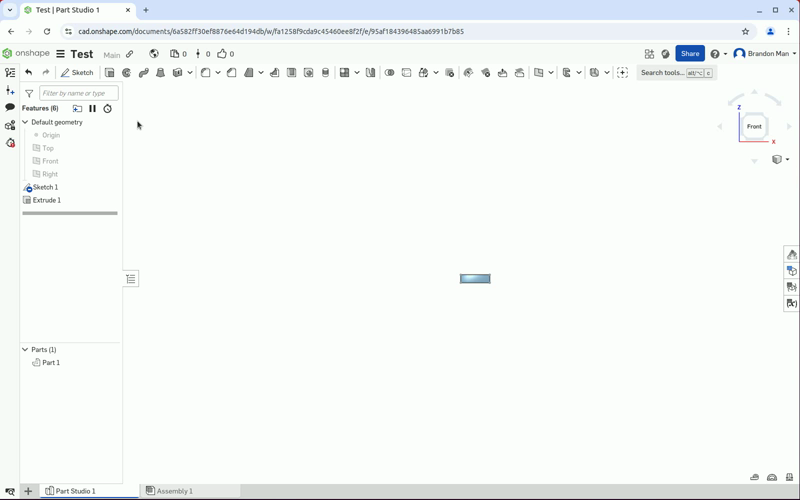
key(shift+h)
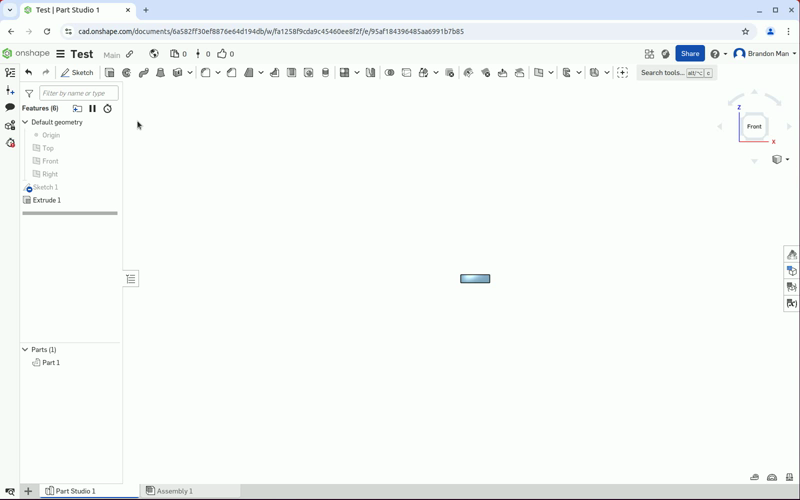
mouse_move(73, 189)
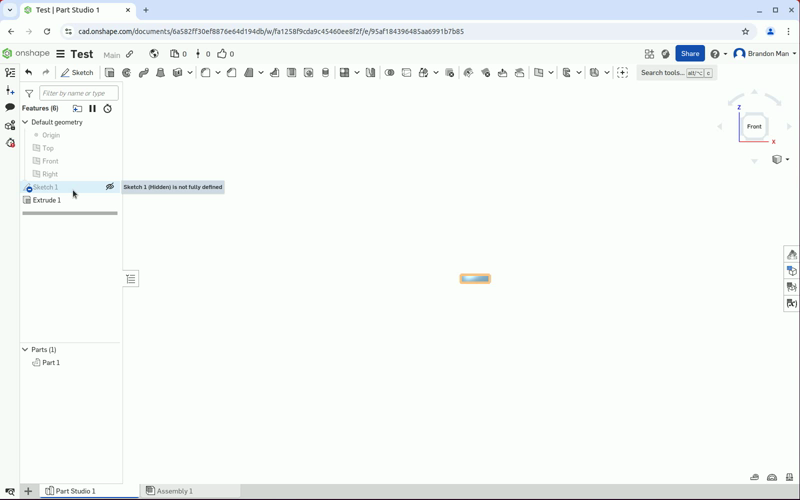
click(73, 189)
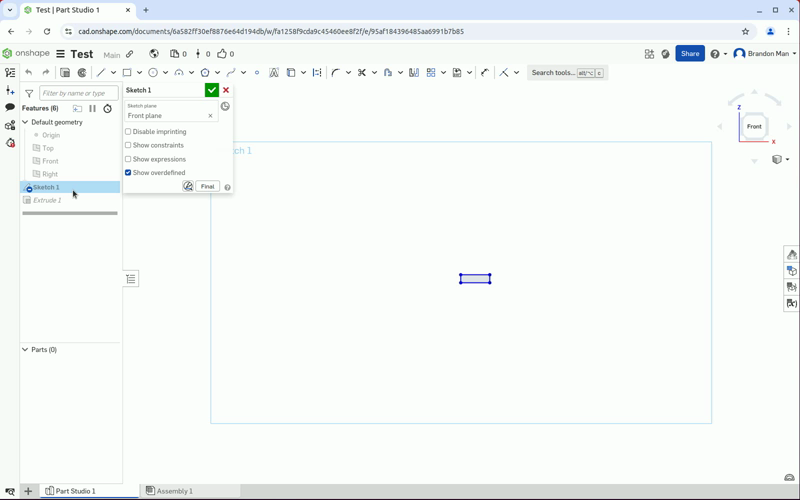
mouse_move(229, 92)
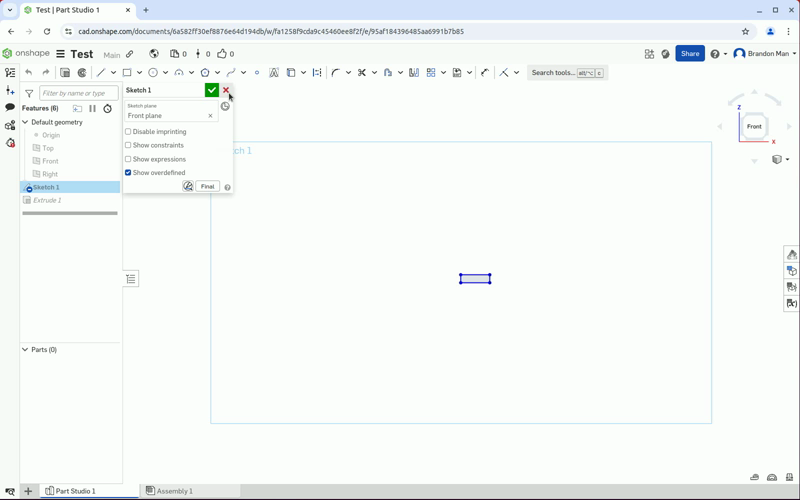
click(229, 92)
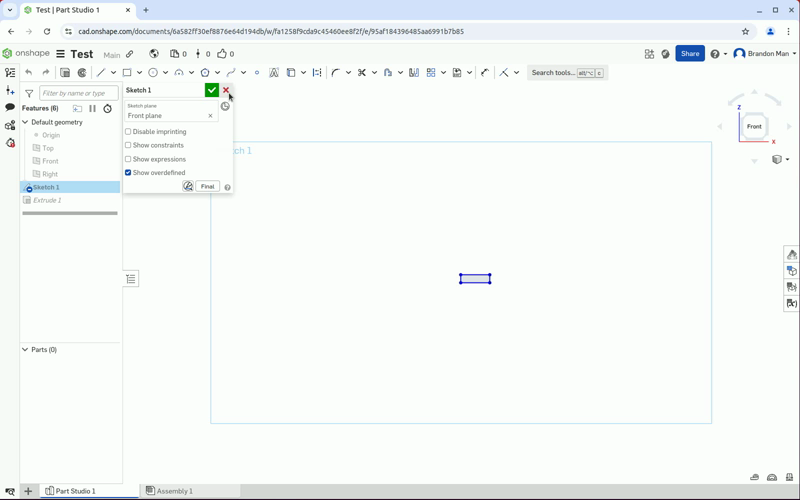
key(shift+s)
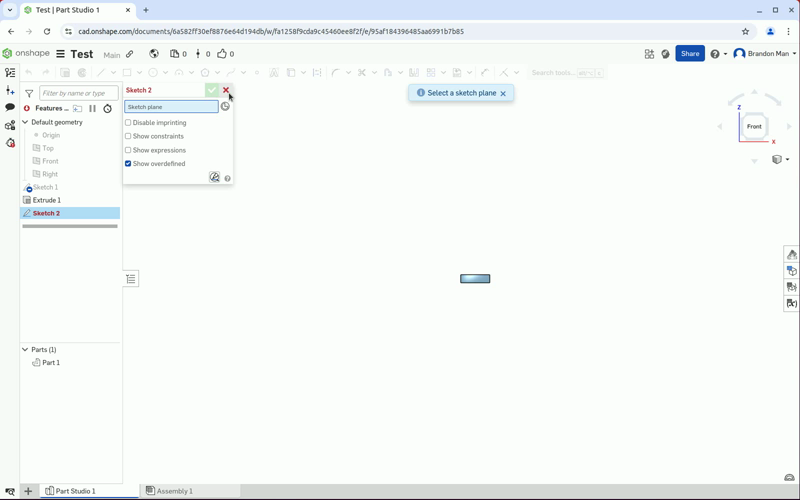
mouse_move(73, 163)
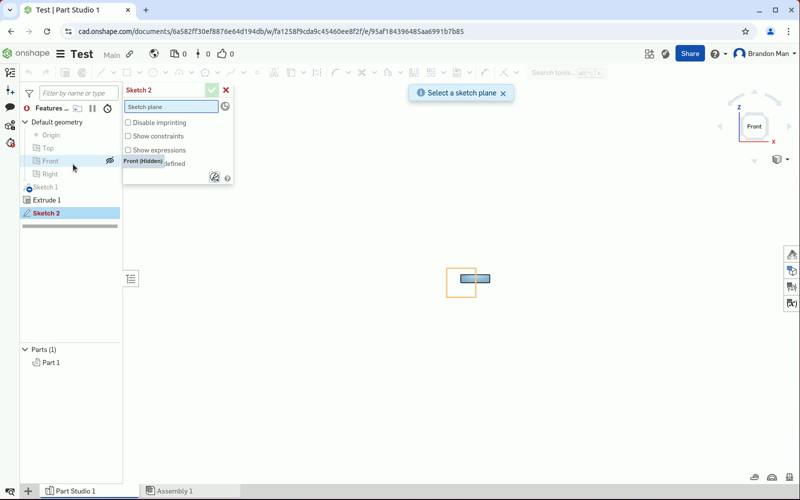
click(73, 163)
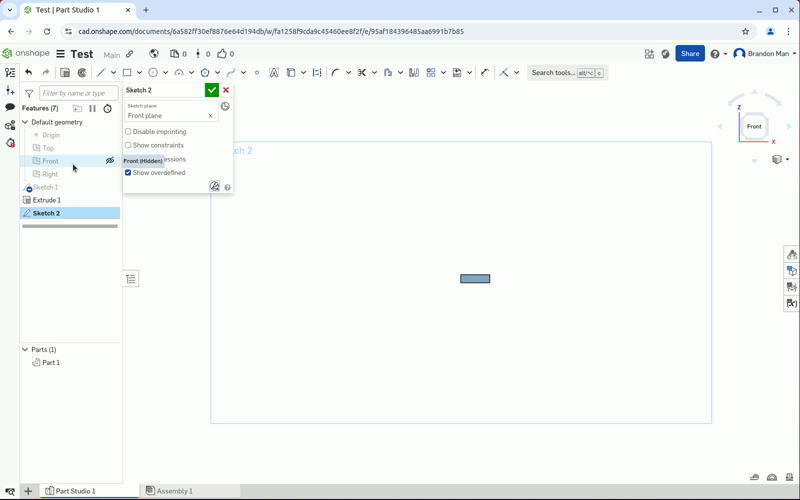
mouse_move(73, 352)
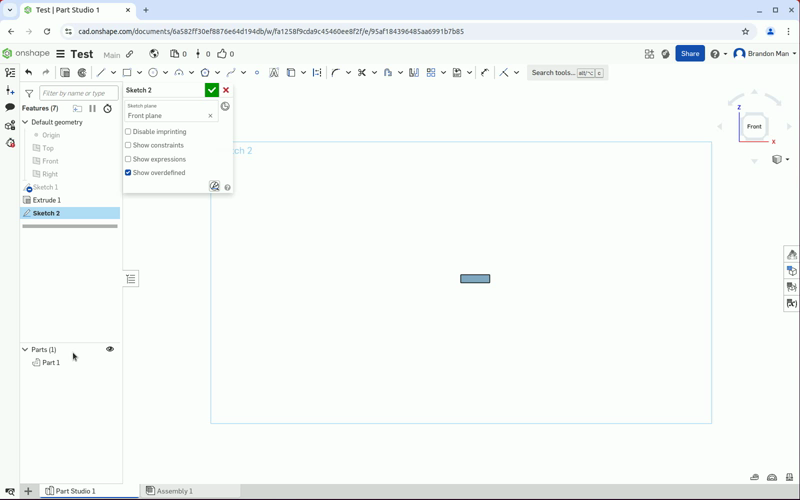
key(y)
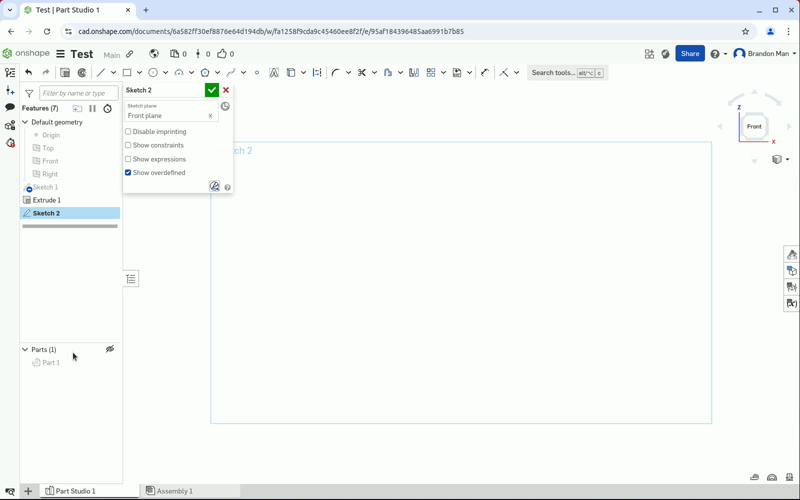
key(l)
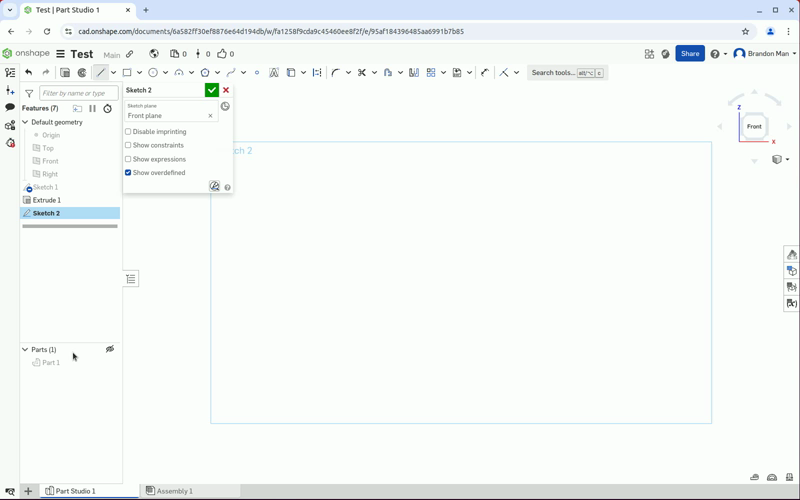
key_down(shift)
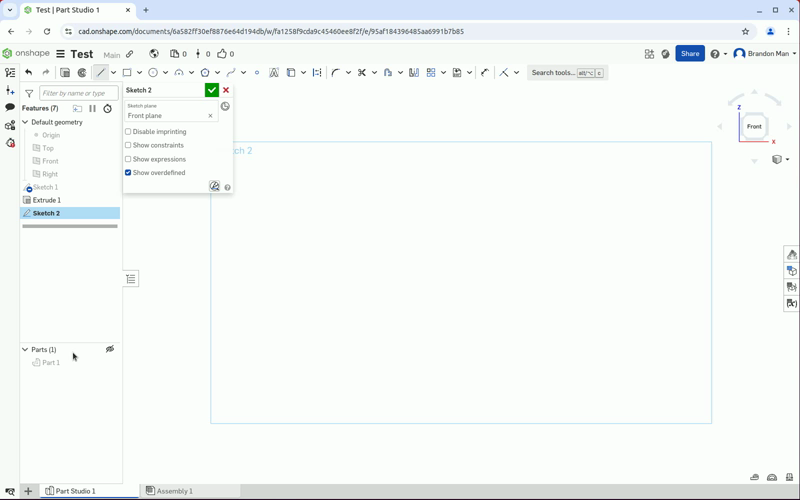
mouse_move(545, 282)
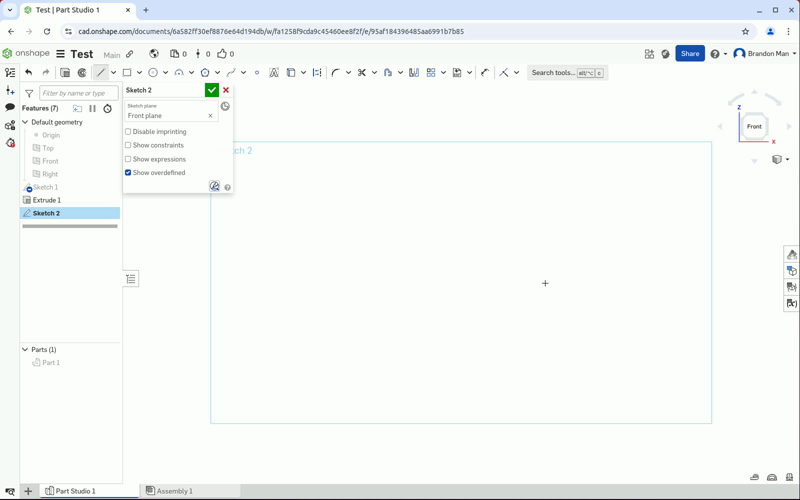
click(545, 282)
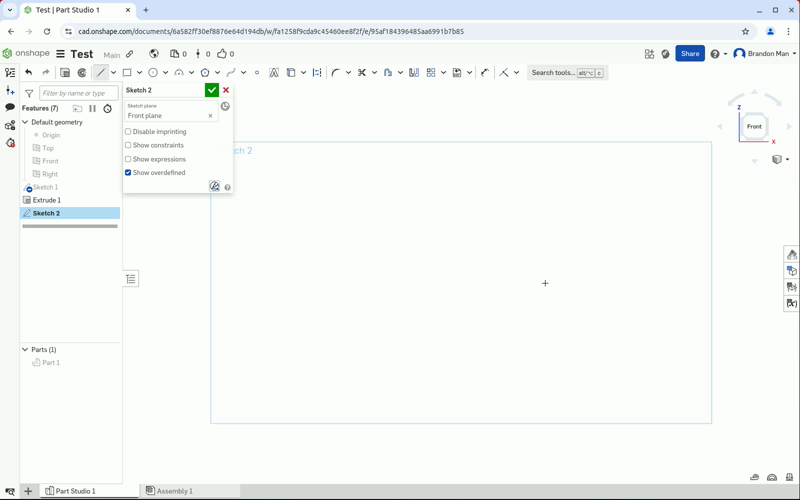
key_up(shift)
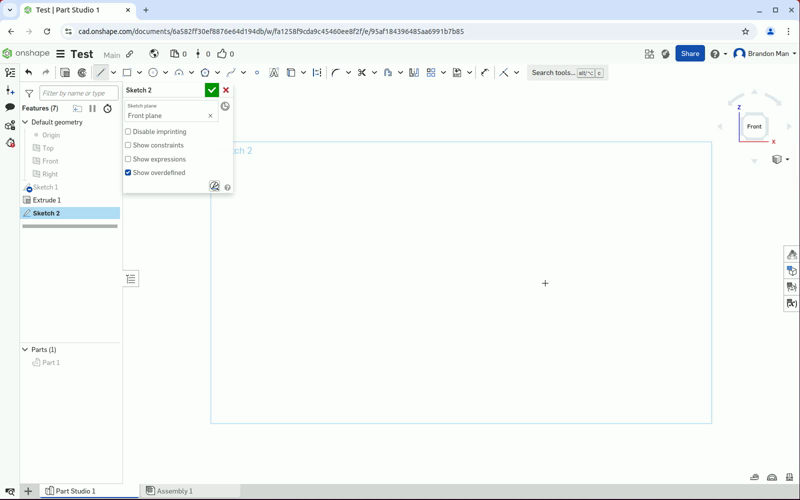
key_down(shift)
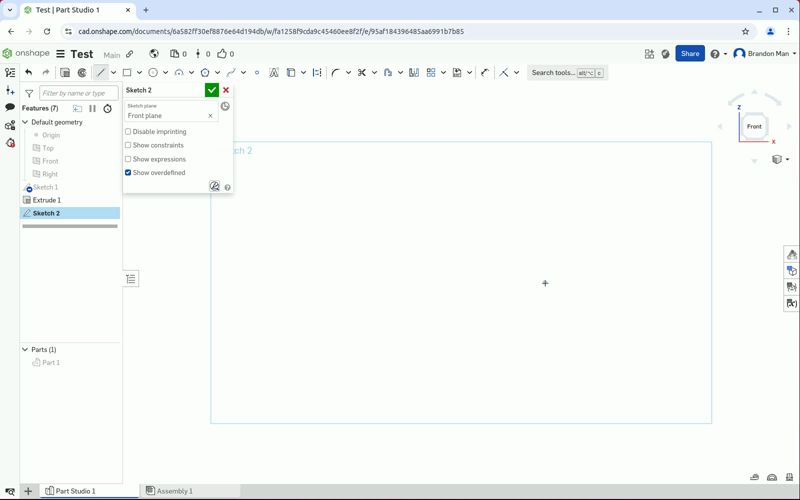
mouse_move(575, 282)
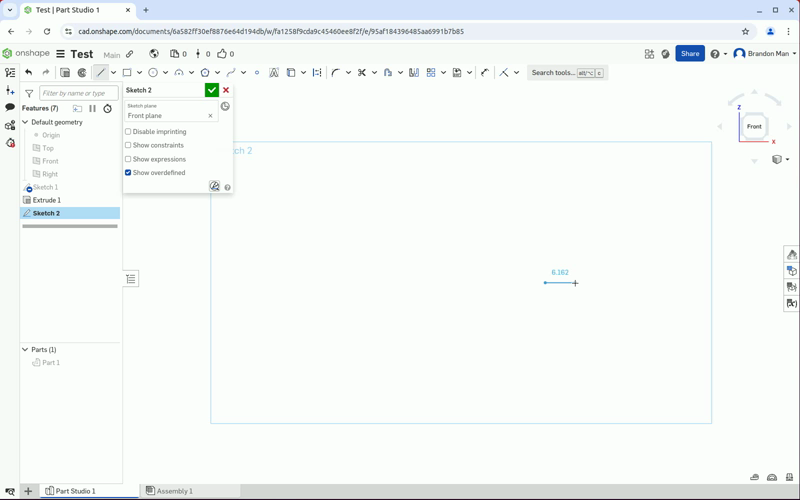
mouse_move(574, 282)
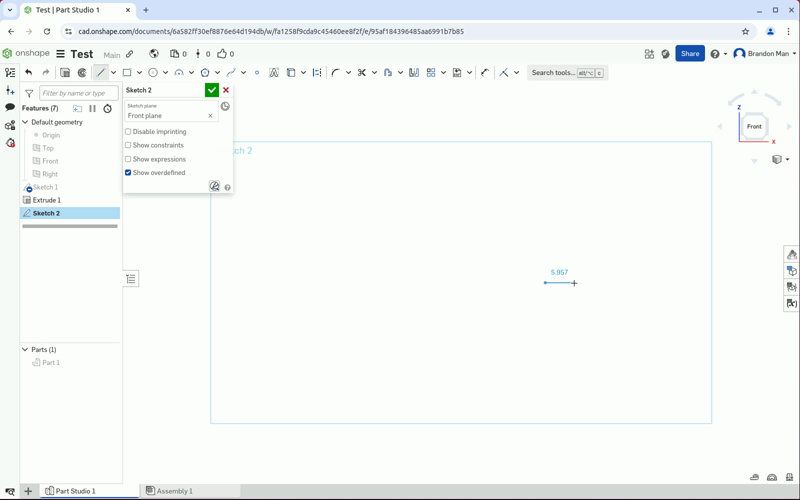
click(574, 282)
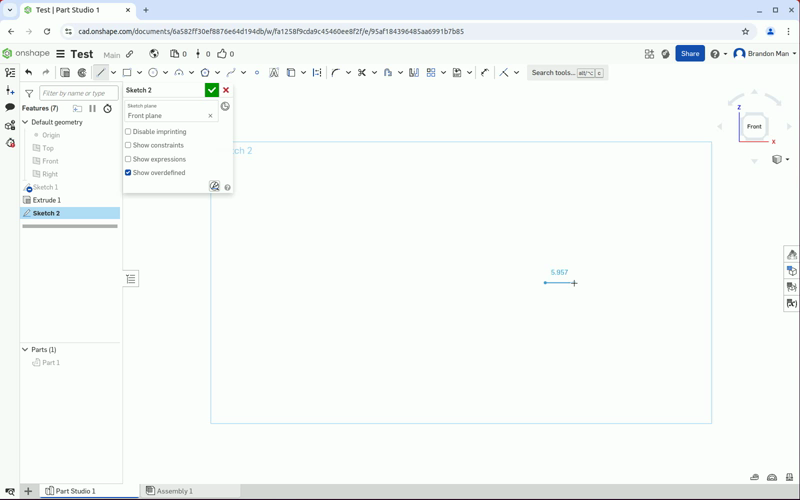
key_up(shift)
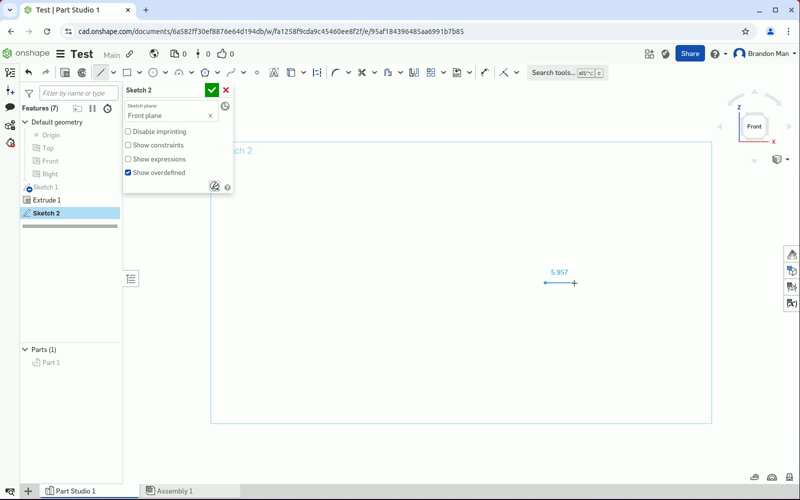
key_down(shift)
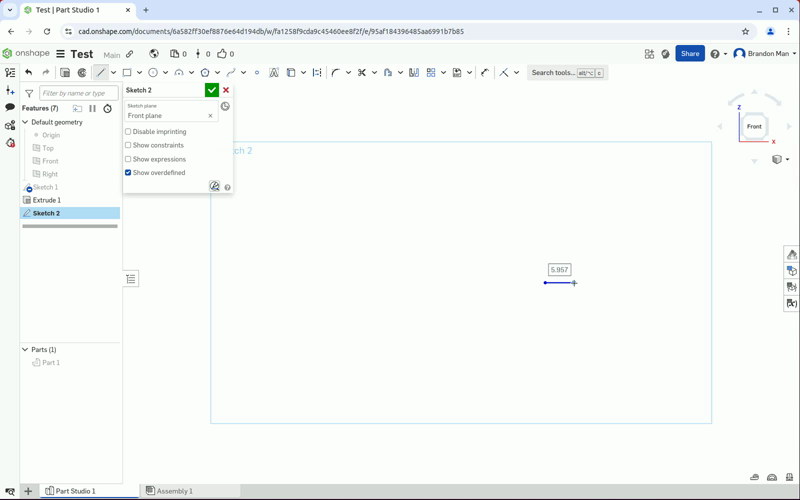
mouse_move(589, 282)
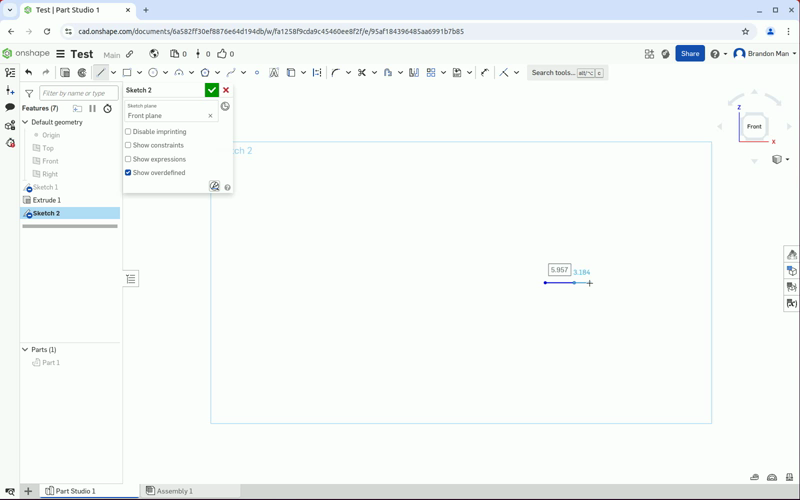
mouse_move(574, 274)
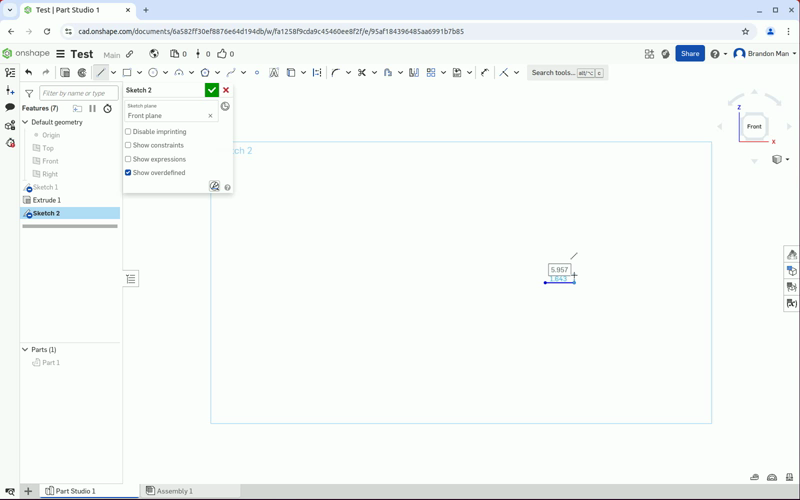
click(574, 274)
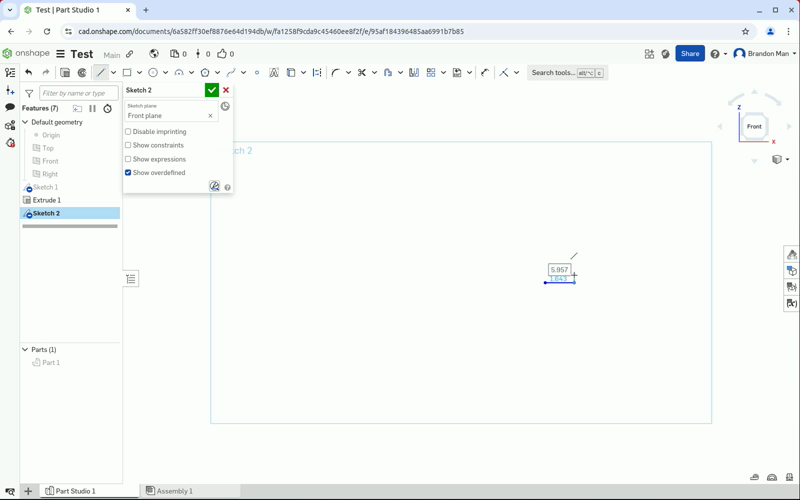
key_up(shift)
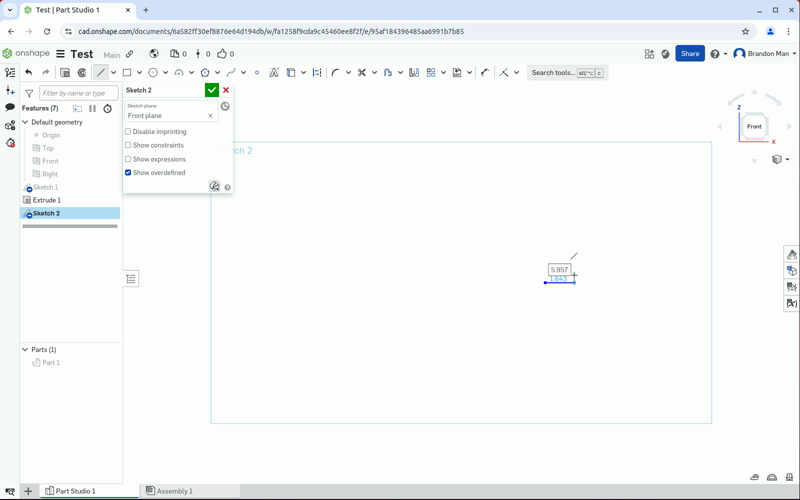
key_down(shift)
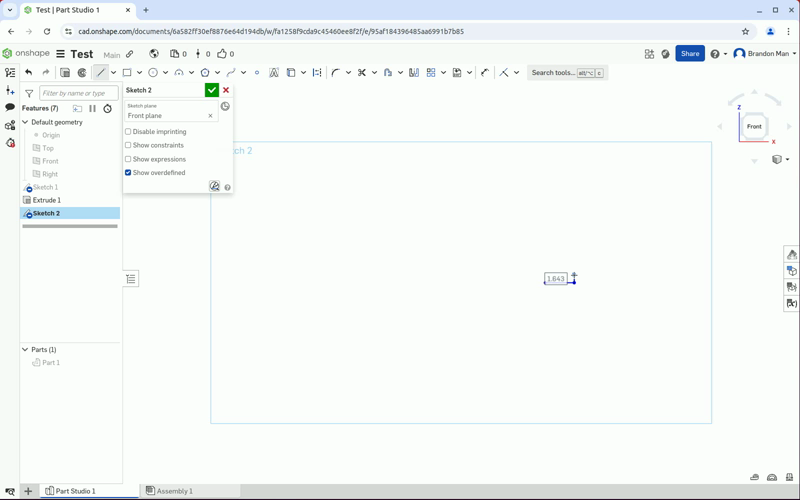
mouse_move(589, 274)
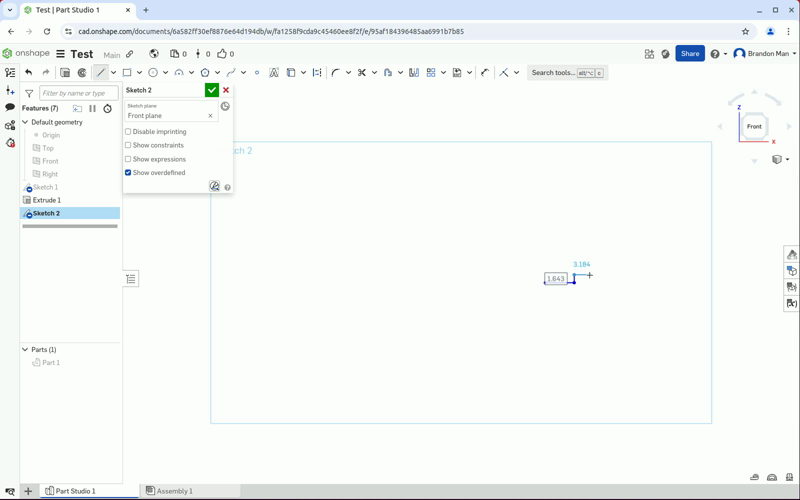
mouse_move(545, 274)
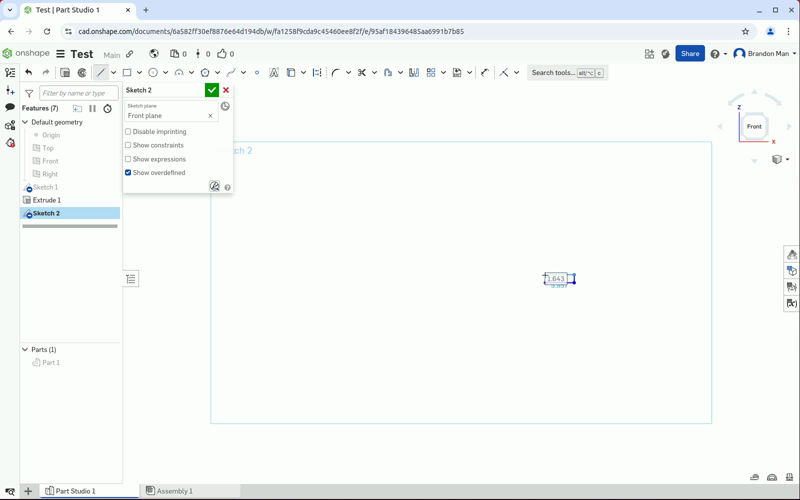
click(545, 274)
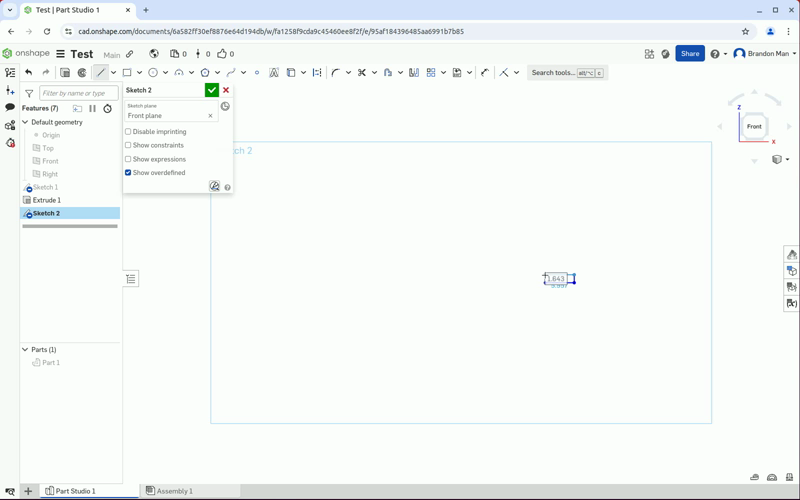
key_up(shift)
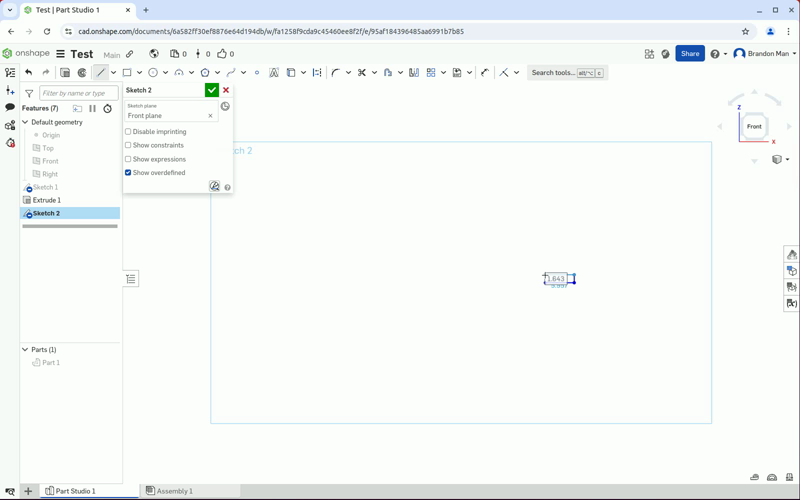
mouse_move(575, 274)
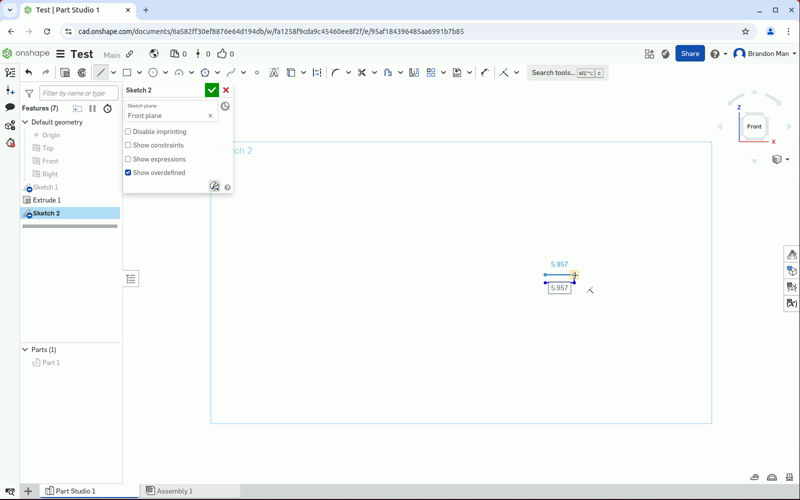
key_down(shift)
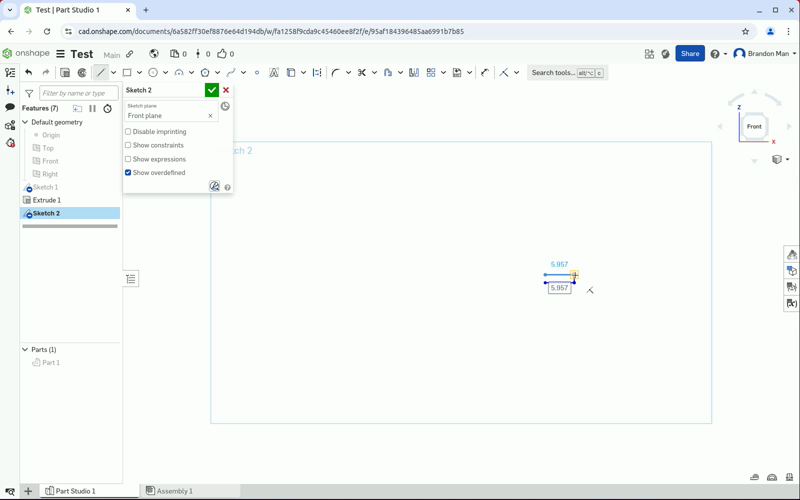
mouse_move(545, 282)
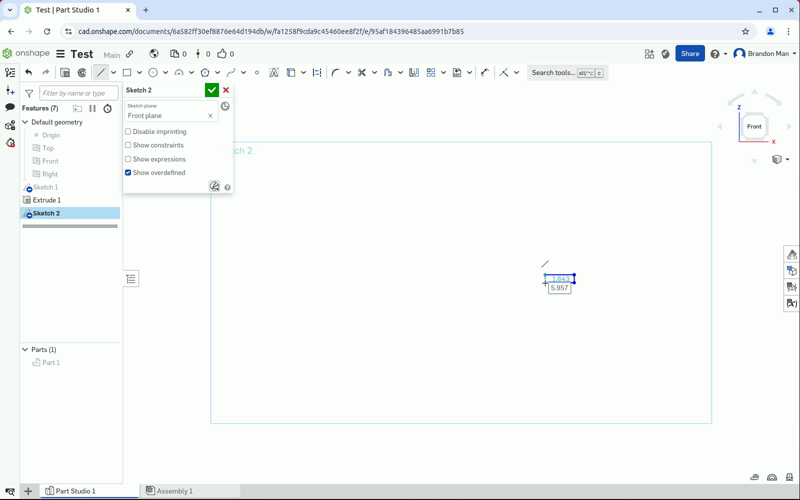
key_up(shift)
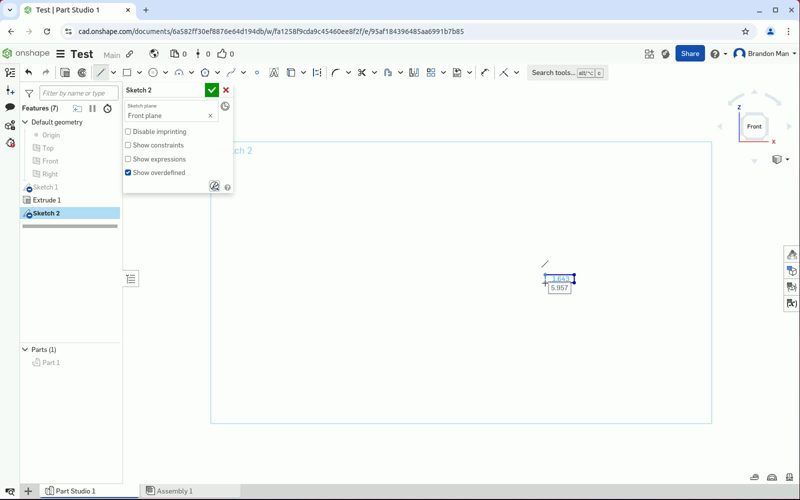
click(545, 282)
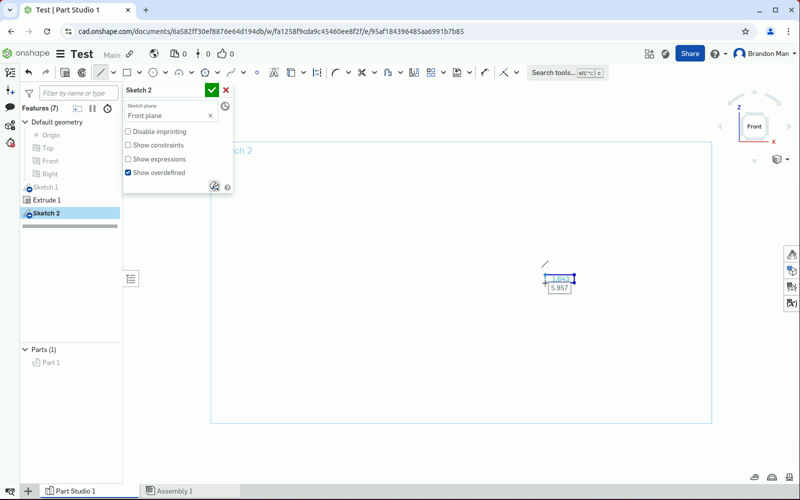
key(esc)
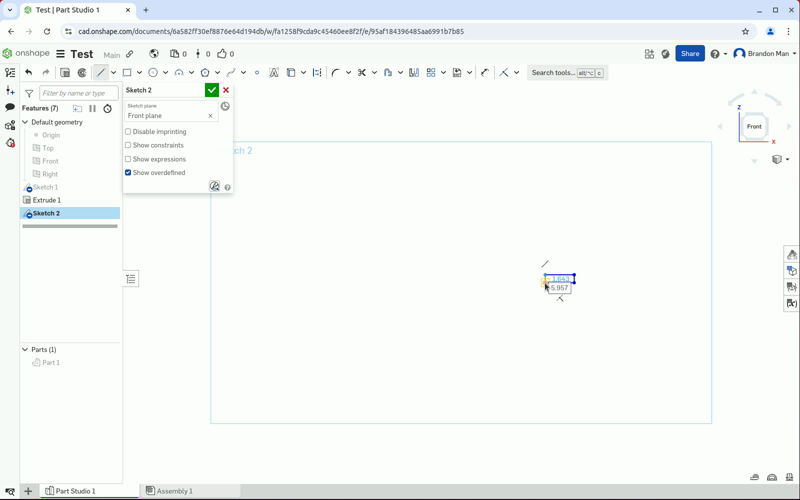
mouse_move(568, 281)
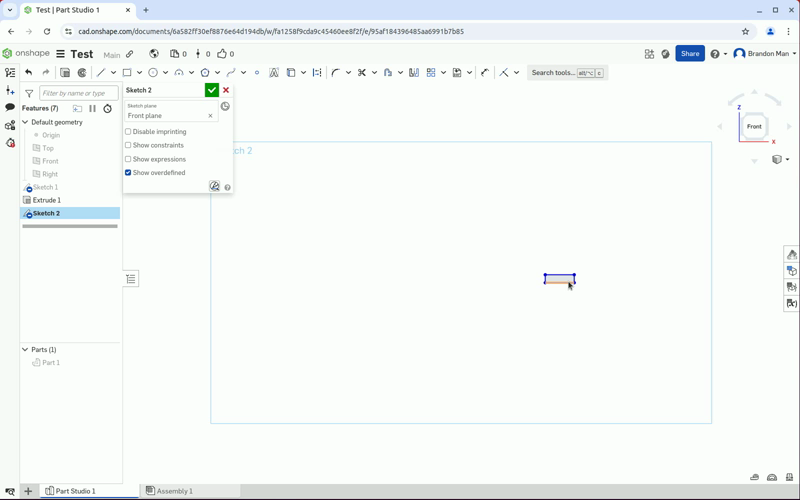
scroll(6)
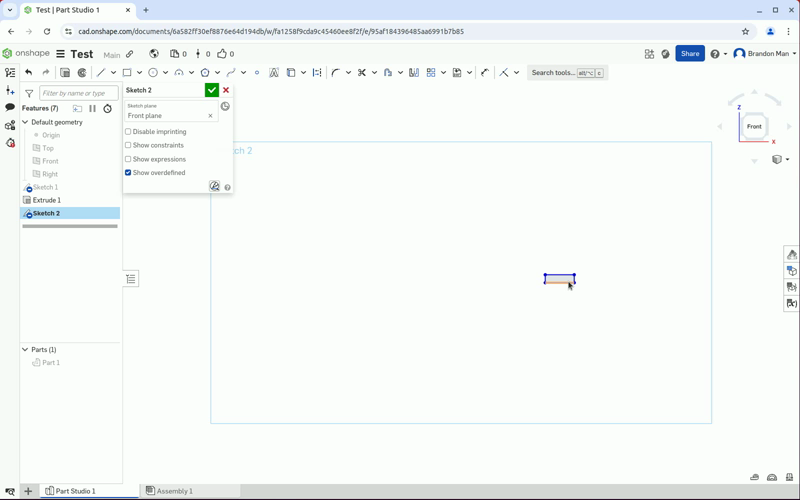
scroll(6)
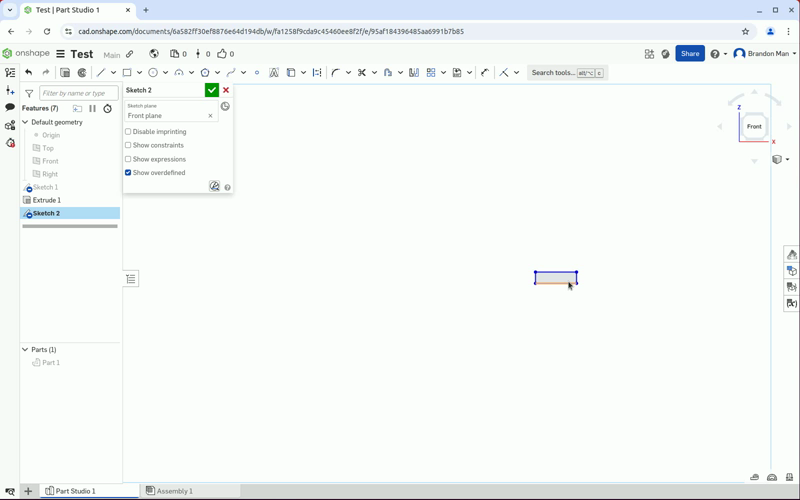
scroll(6)
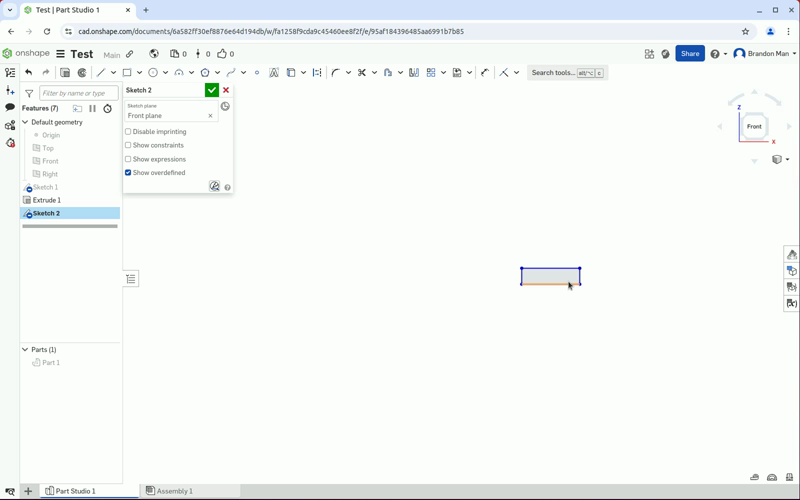
scroll(6)
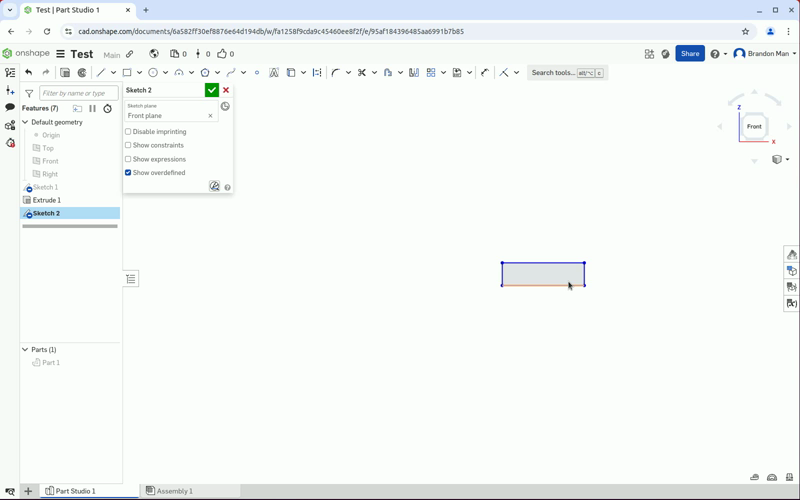
scroll(6)
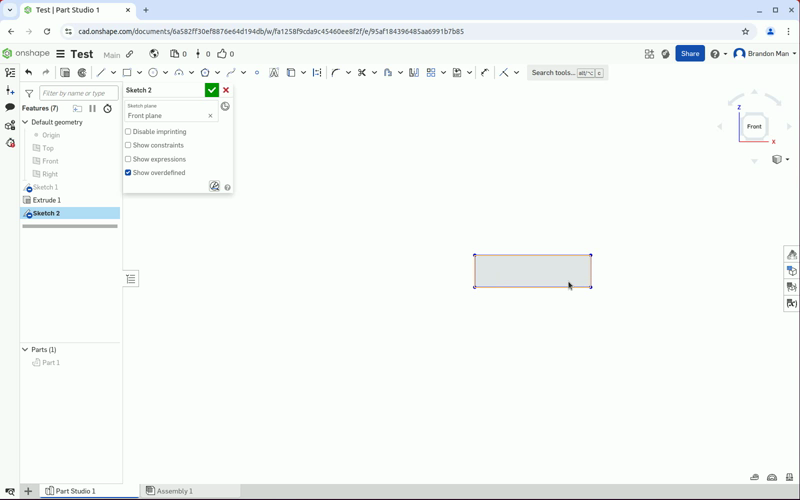
scroll(6)
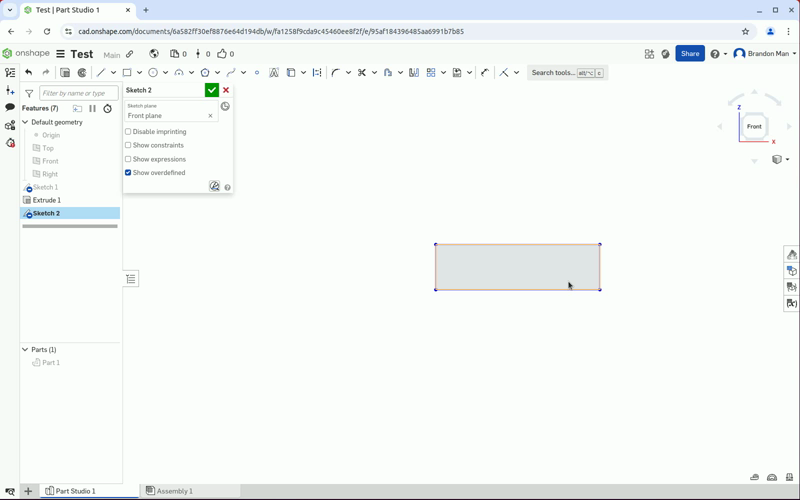
scroll(6)
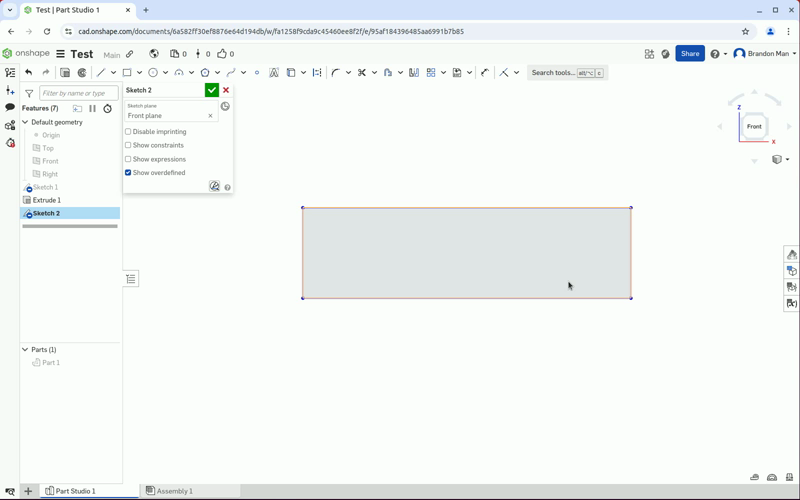
click(568, 281)
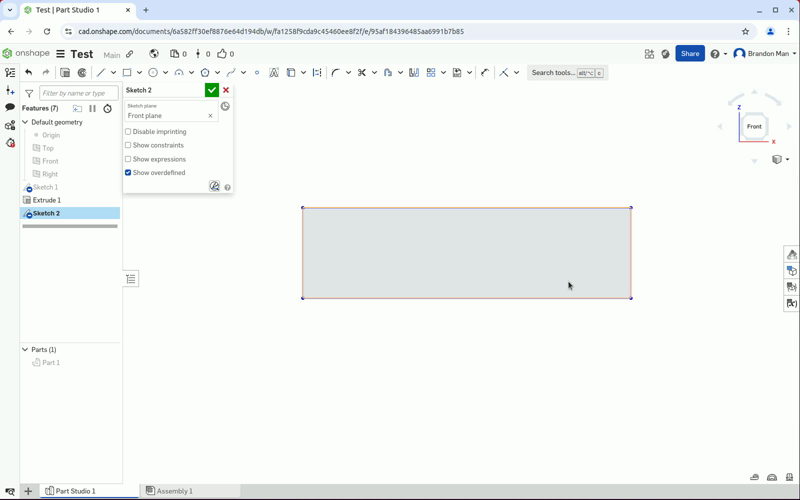
scroll(-6)
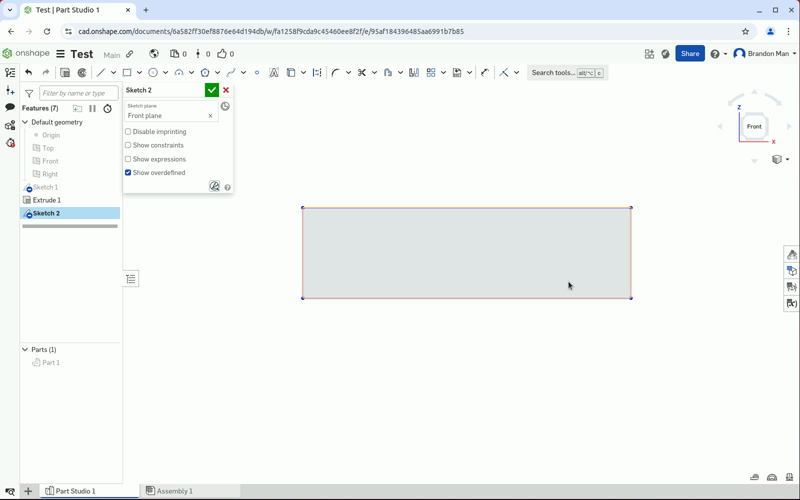
scroll(-6)
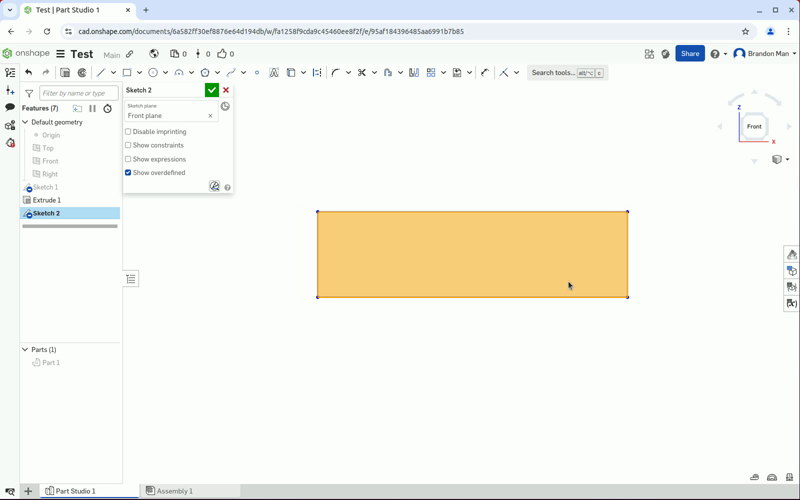
scroll(-6)
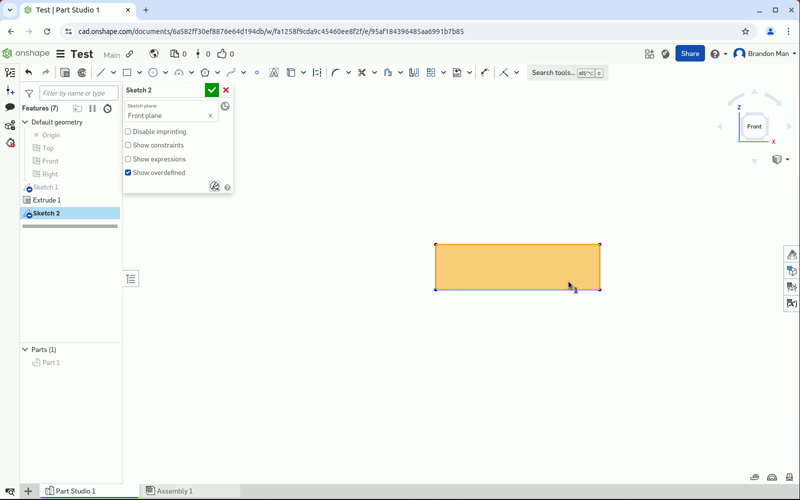
scroll(-6)
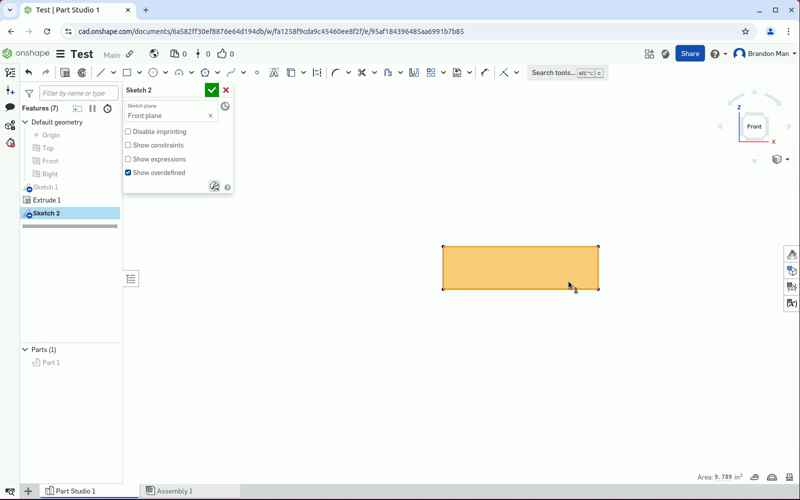
scroll(-6)
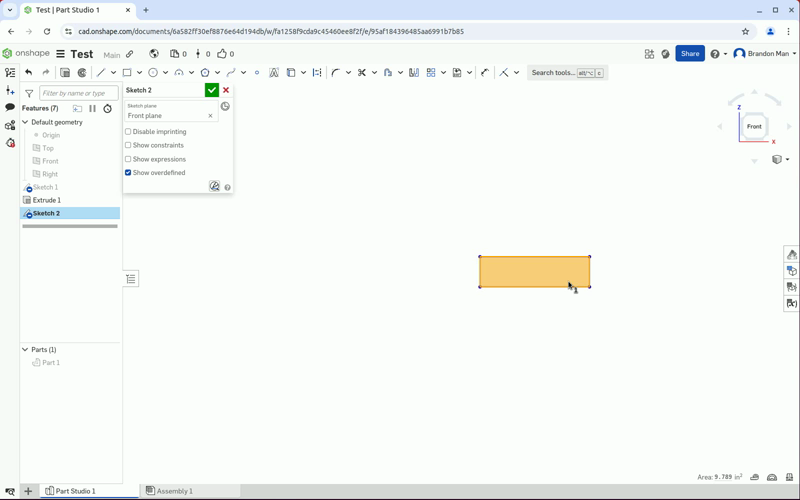
scroll(-6)
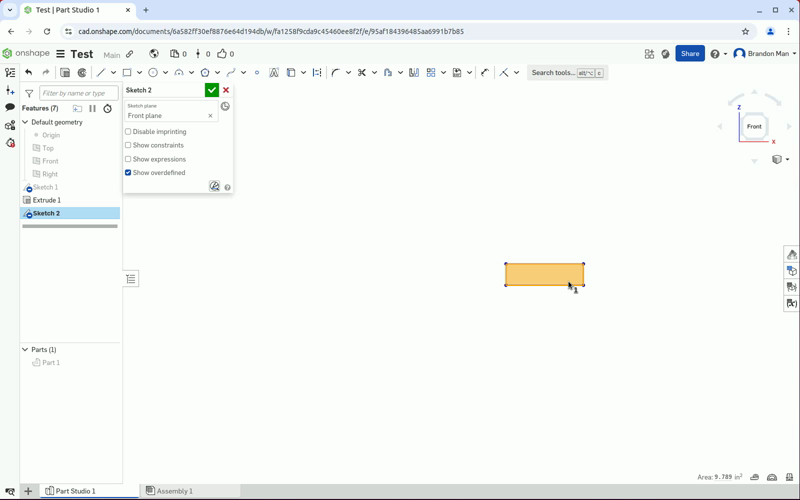
scroll(-6)
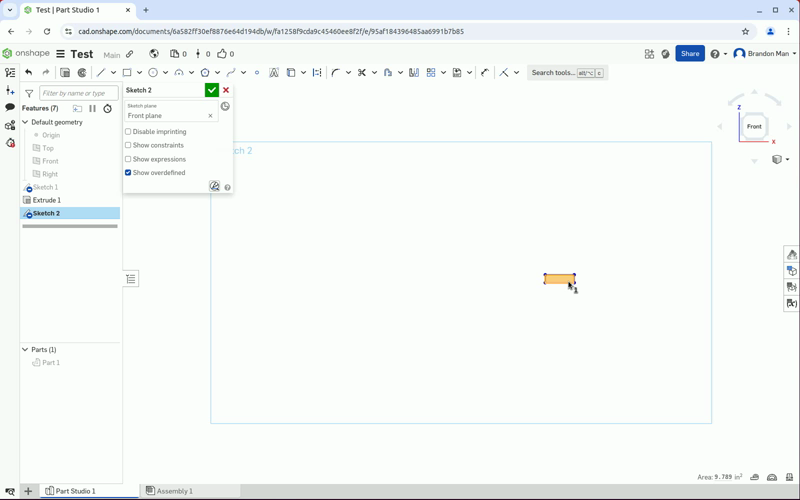
mouse_move(73, 352)
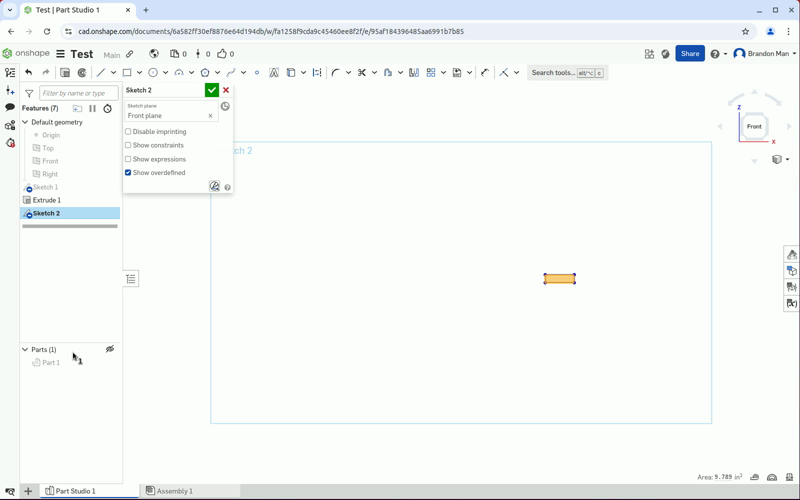
key(shift+y)
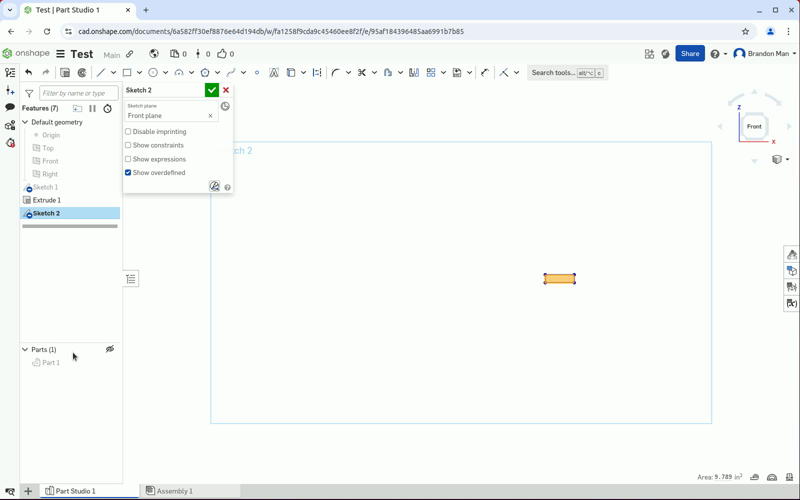
key(shift+e)
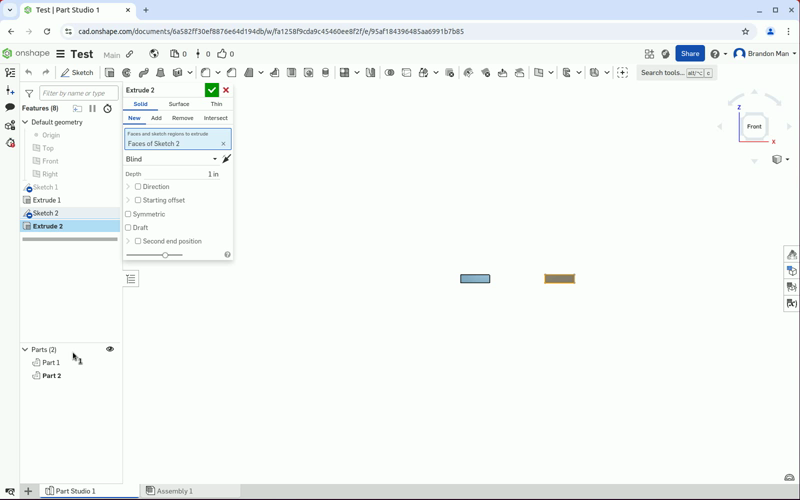
mouse_move(143, 106)
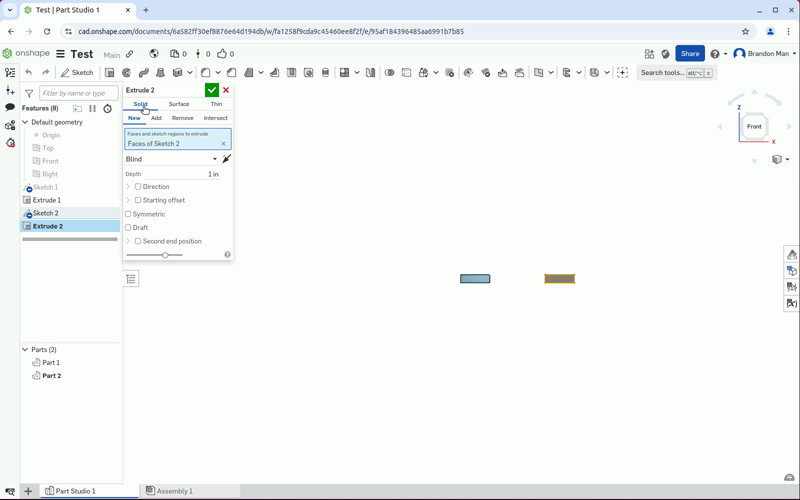
click(143, 106)
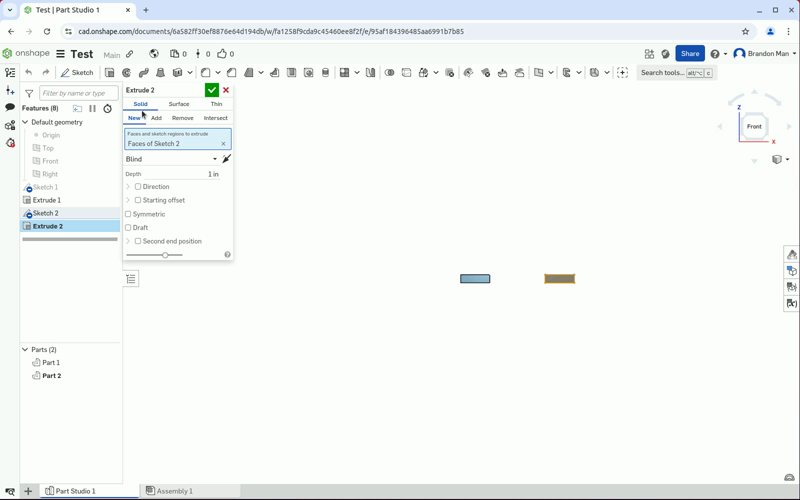
mouse_move(137, 120)
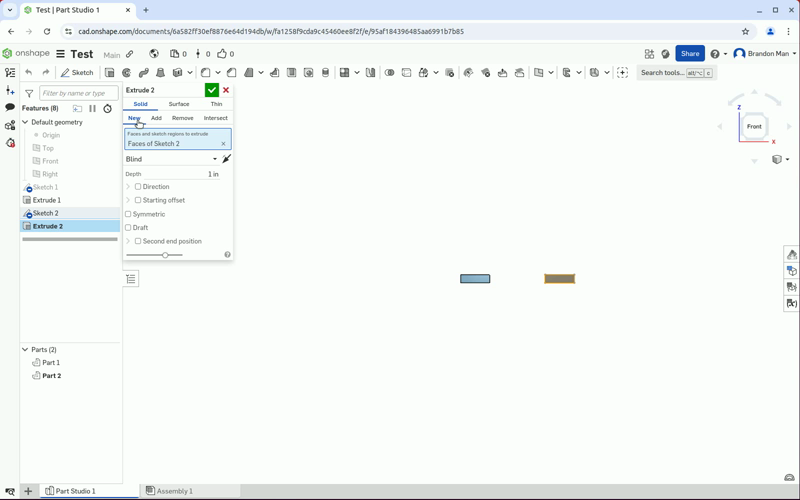
click(137, 120)
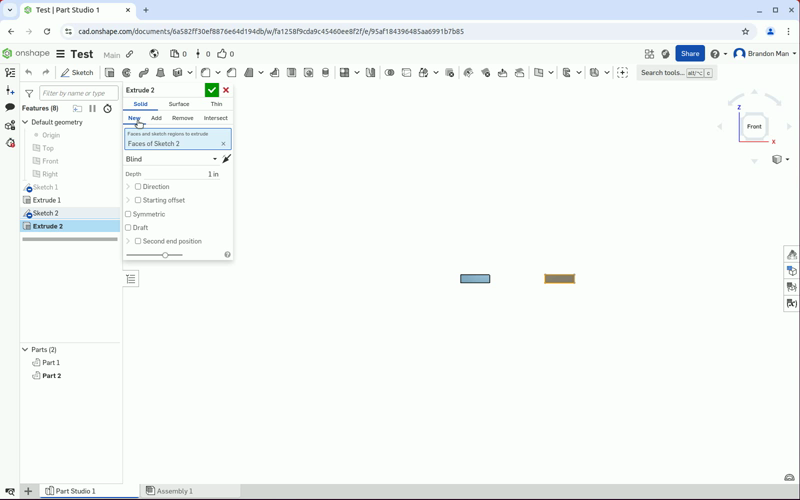
key(tab, 4)
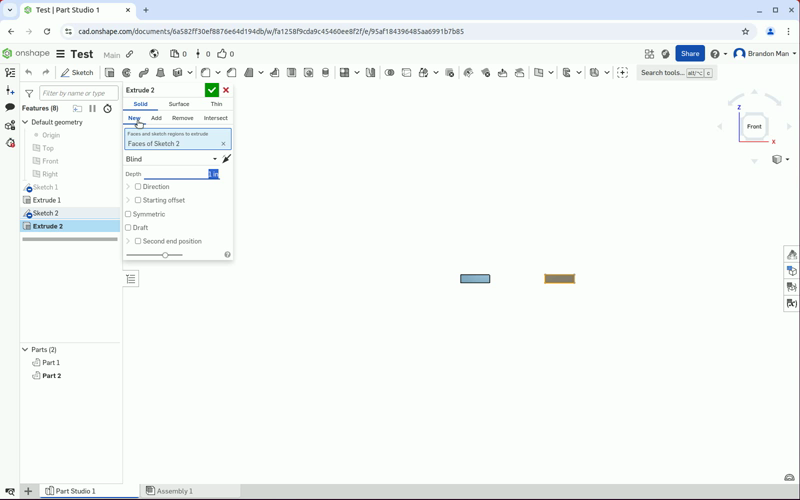
text(2.889)
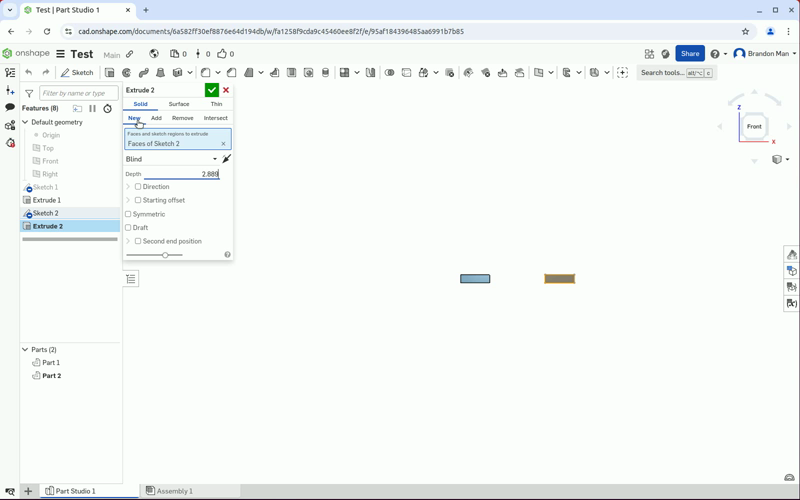
key(enter)
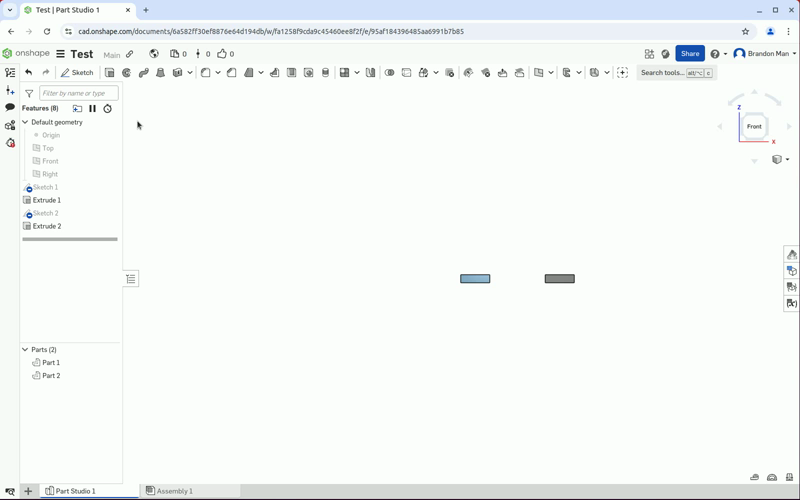
key(shift+h)
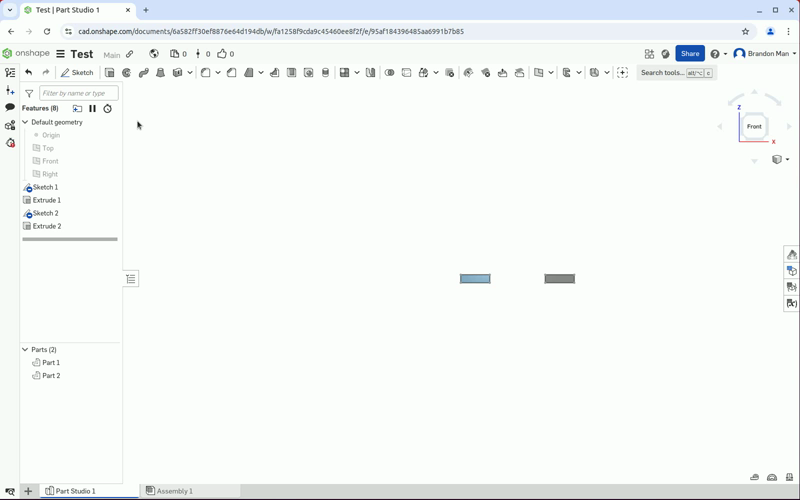
key(shift+h)
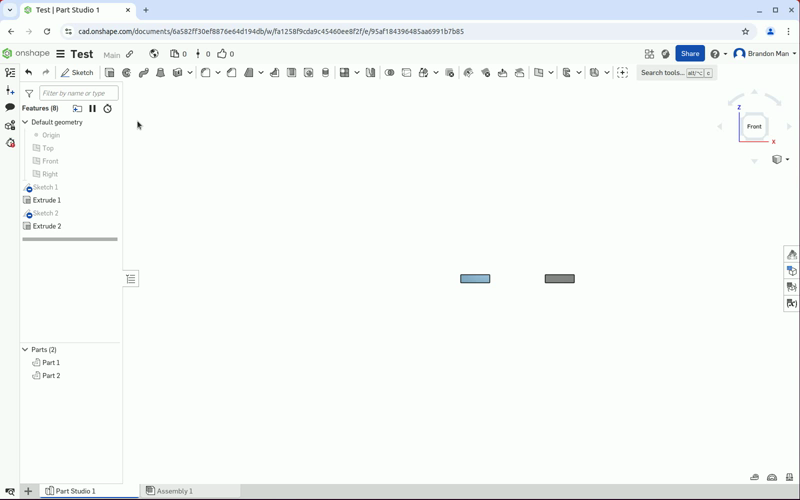
mouse_move(73, 189)
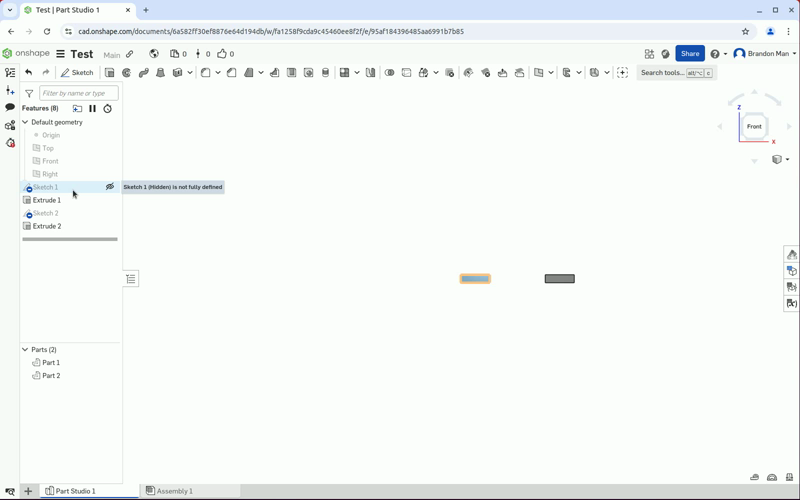
click(73, 189)
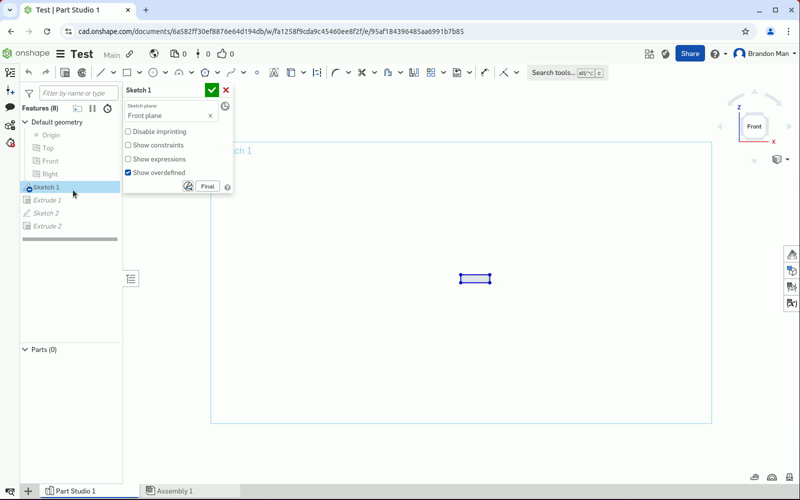
mouse_move(229, 92)
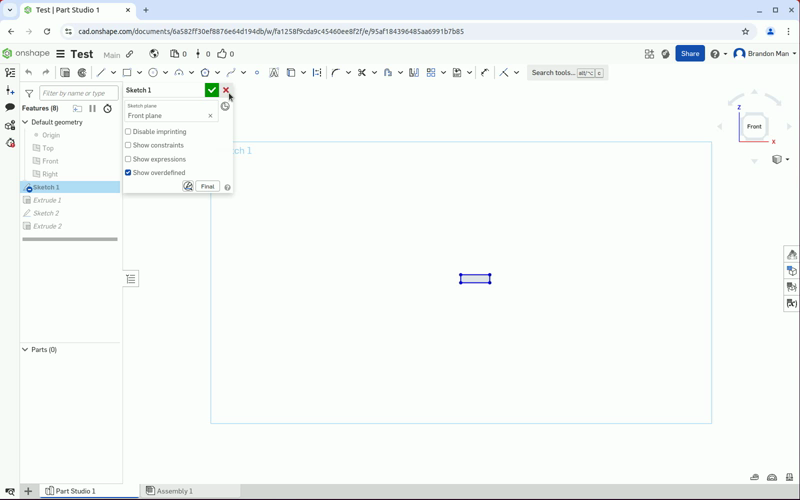
click(229, 92)
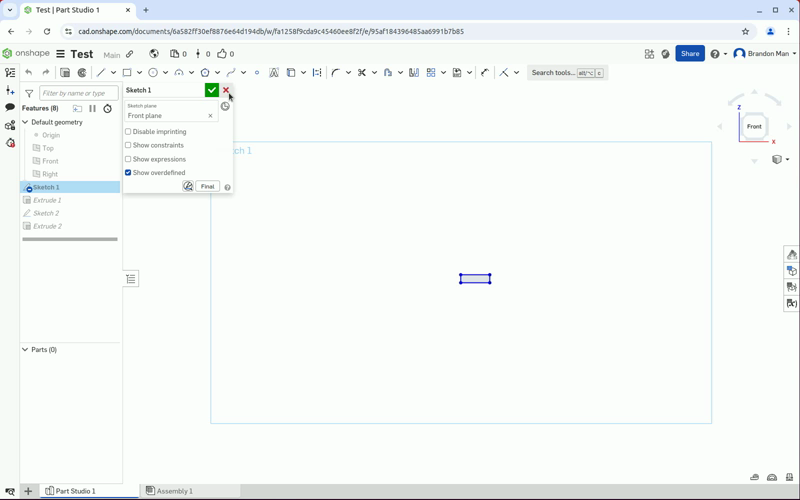
key(shift+s)
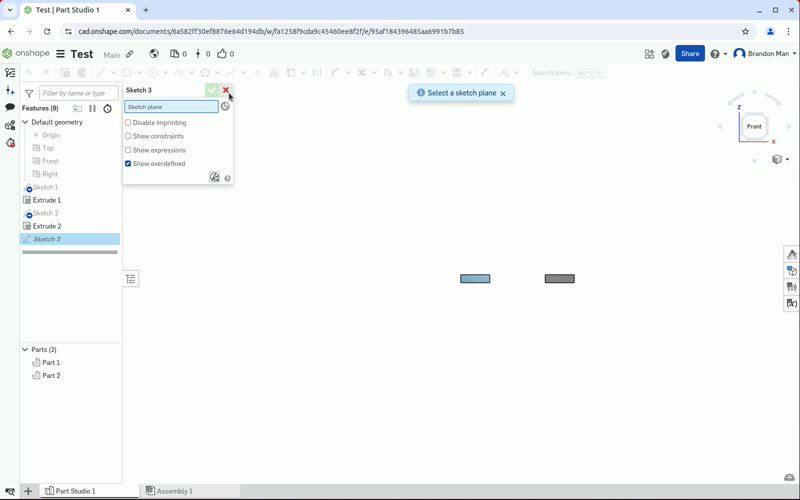
mouse_move(73, 163)
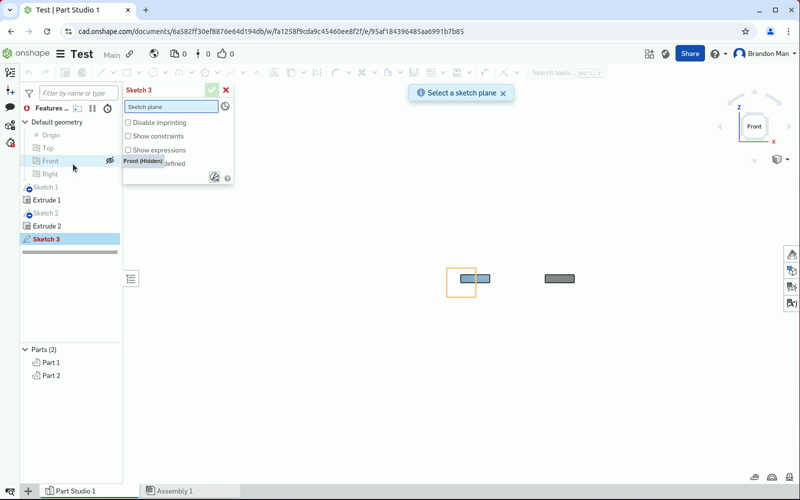
click(73, 163)
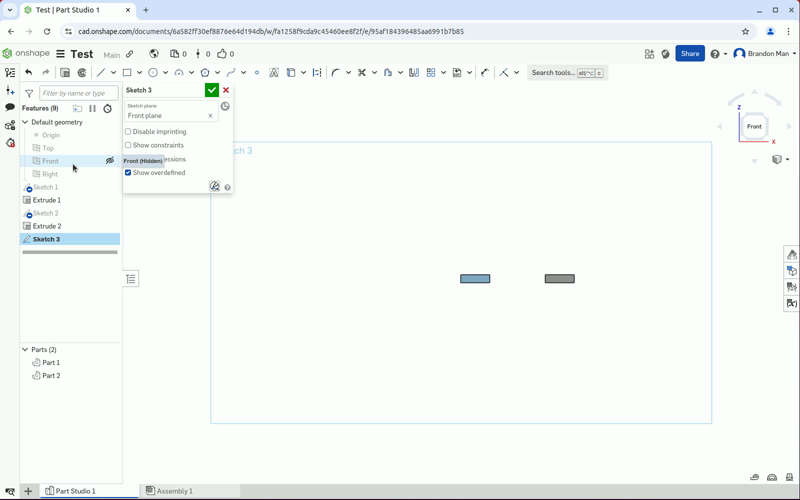
mouse_move(73, 352)
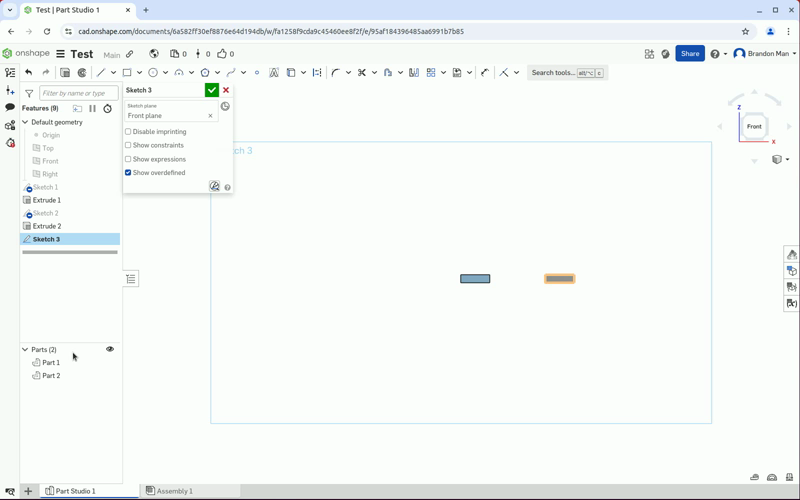
key(y)
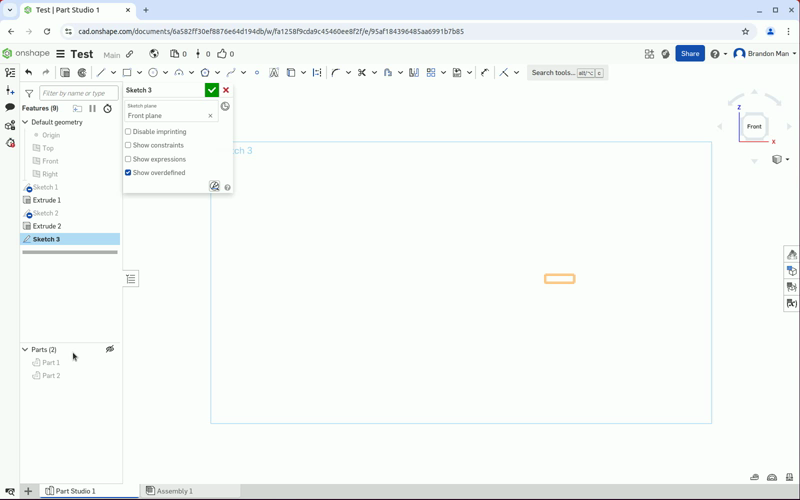
key(l)
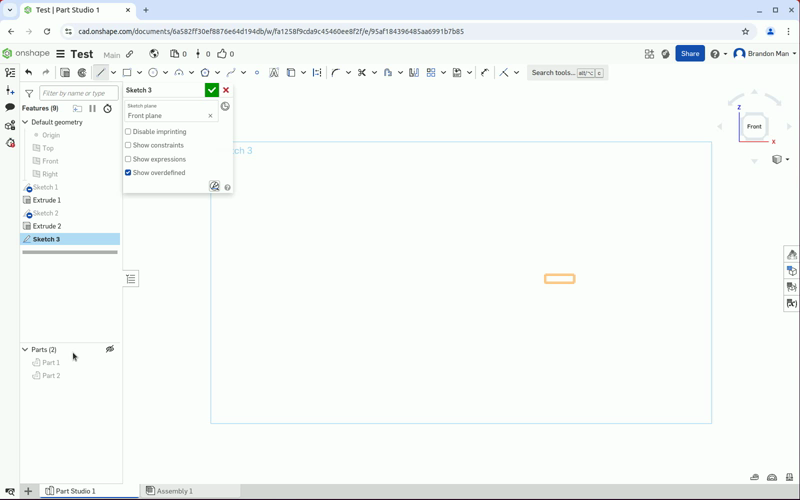
key_down(shift)
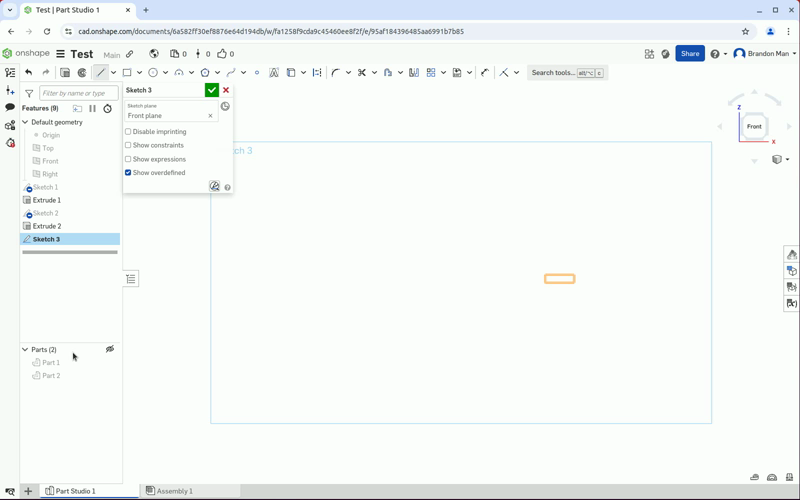
mouse_move(516, 282)
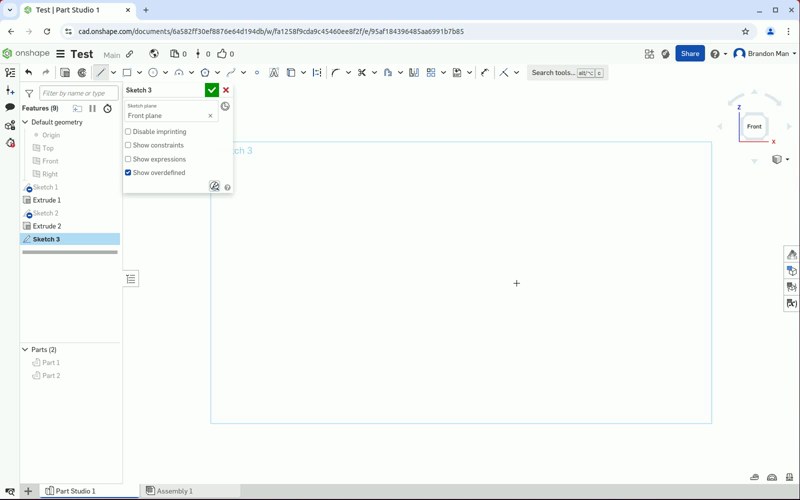
click(516, 282)
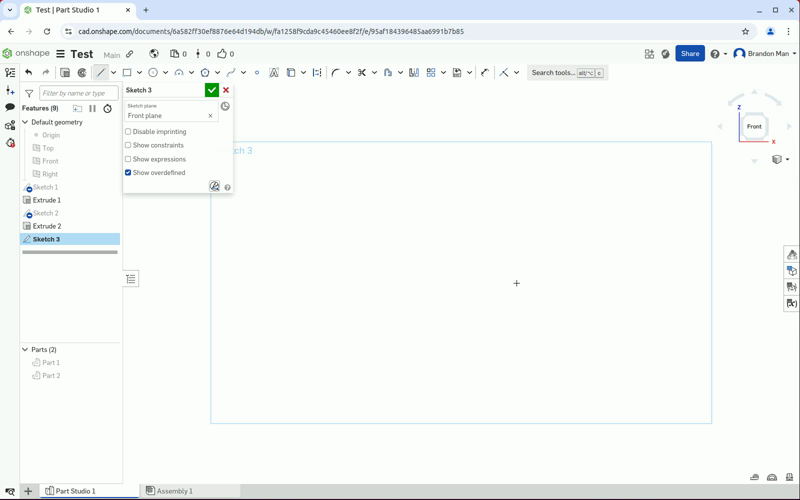
key_up(shift)
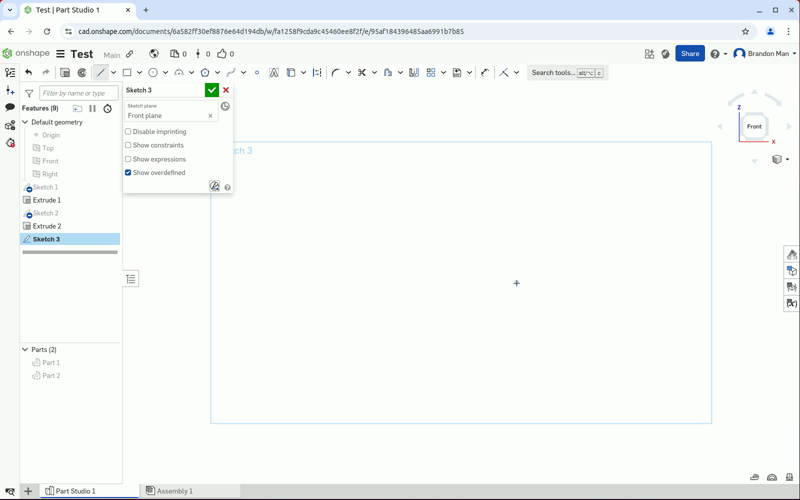
key_down(shift)
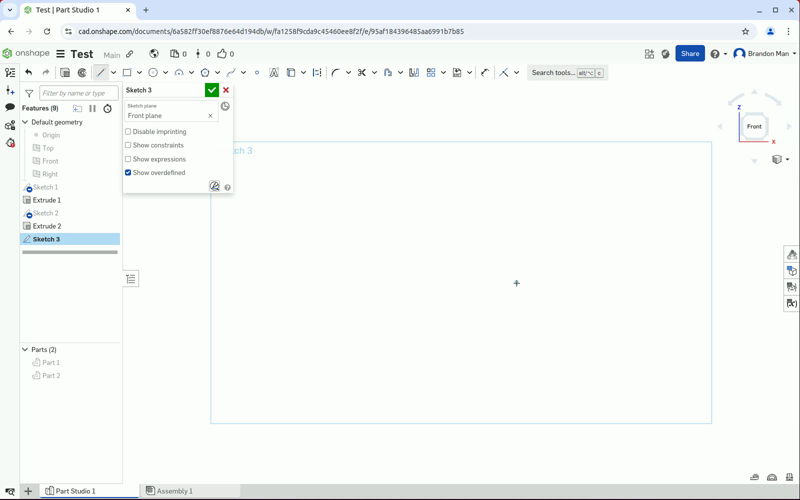
mouse_move(546, 282)
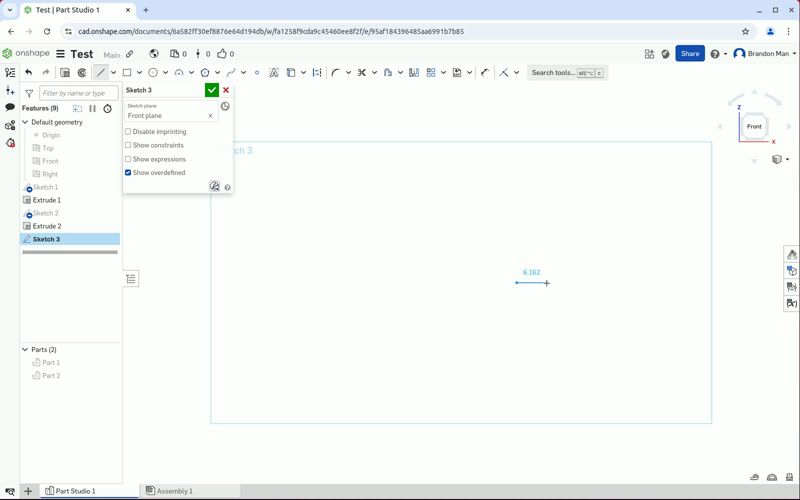
mouse_move(546, 282)
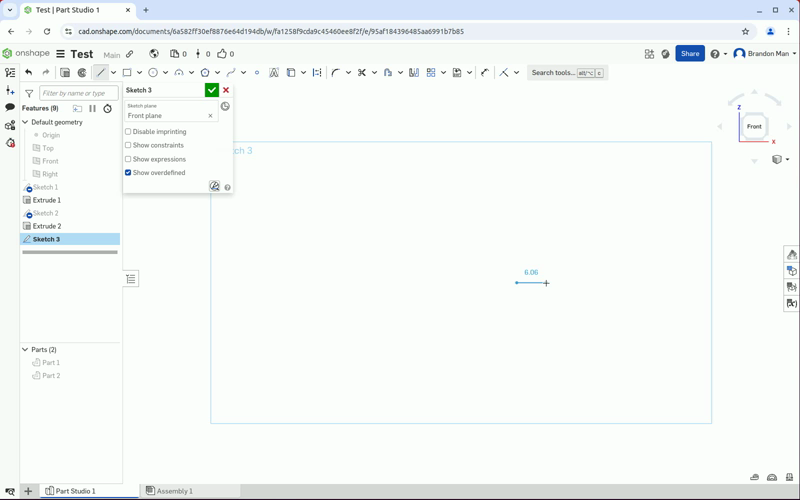
click(546, 282)
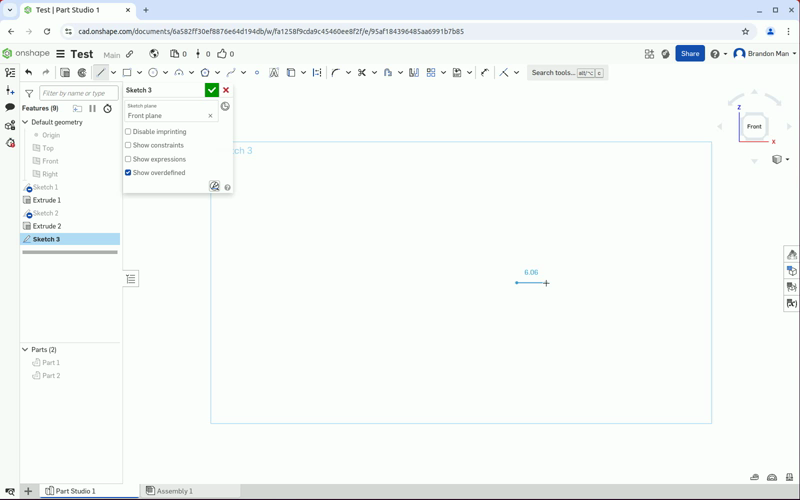
key_up(shift)
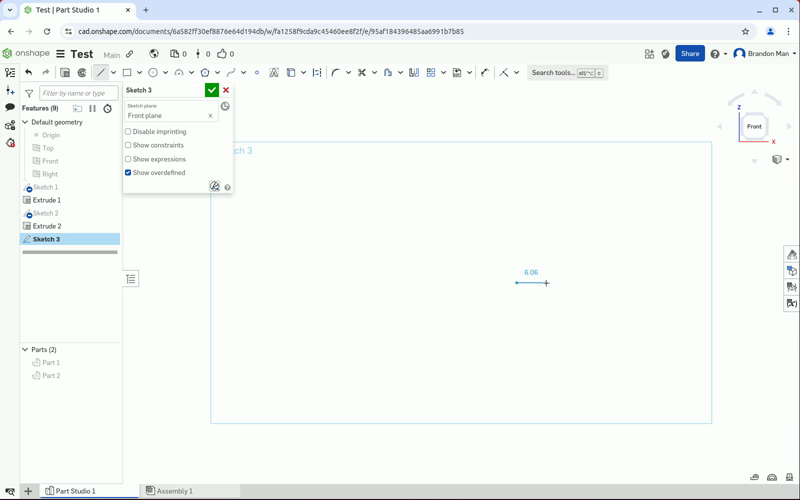
key_down(shift)
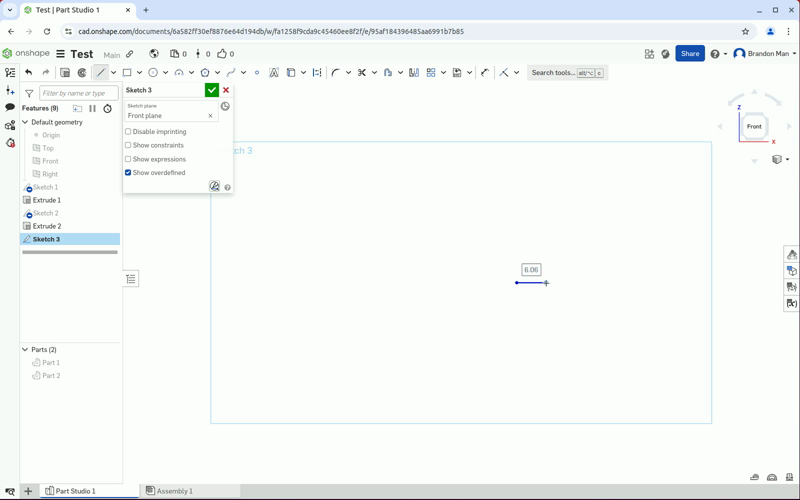
mouse_move(576, 282)
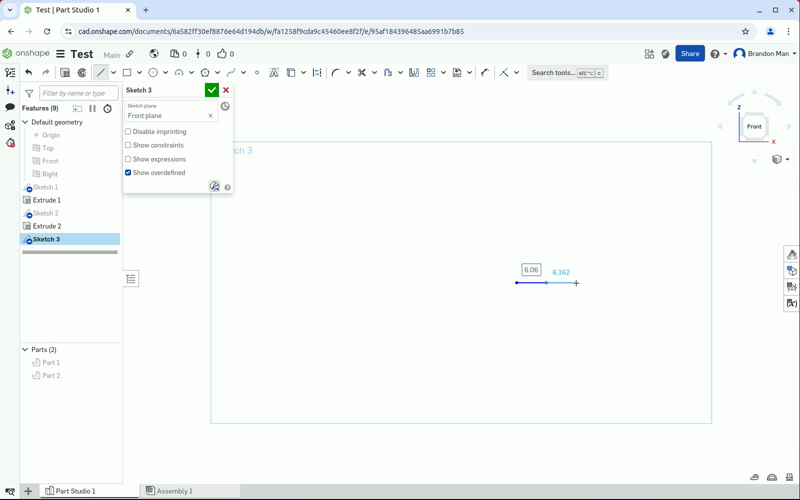
mouse_move(546, 274)
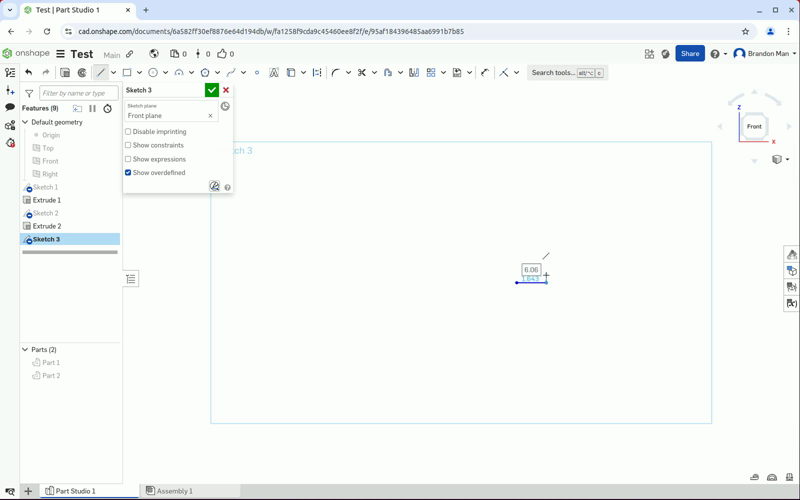
click(546, 274)
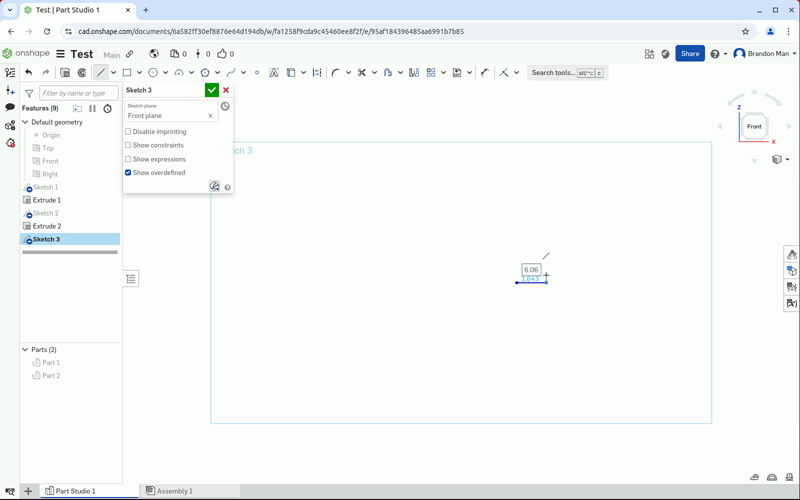
key_up(shift)
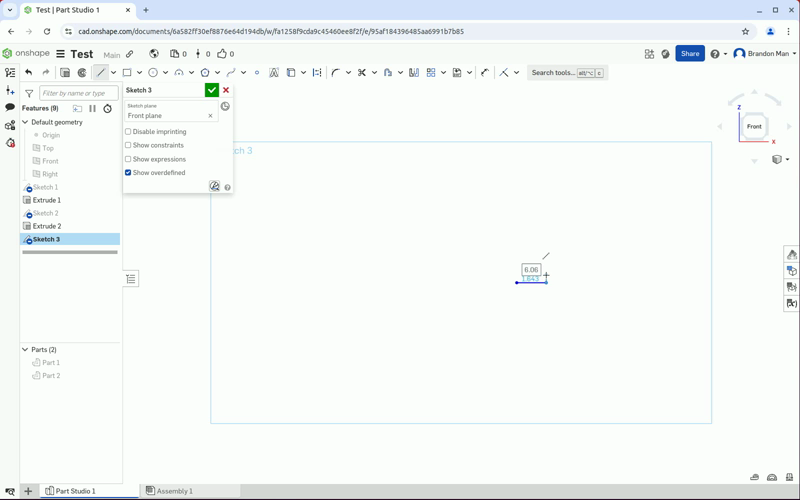
key_down(shift)
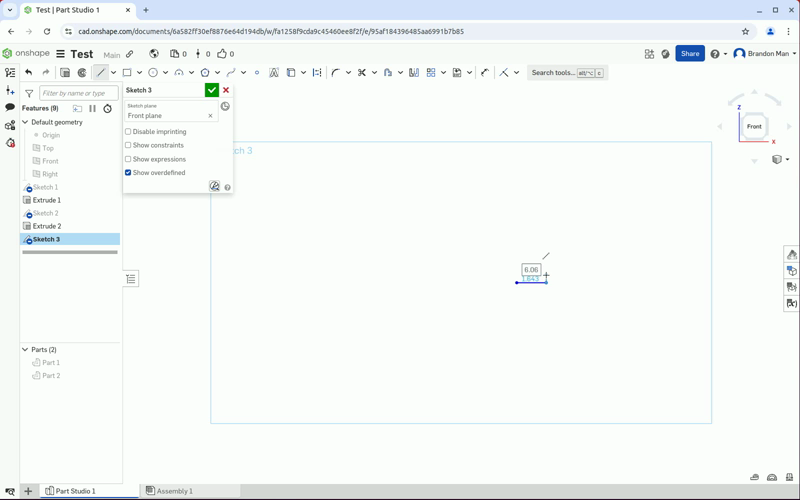
mouse_move(576, 274)
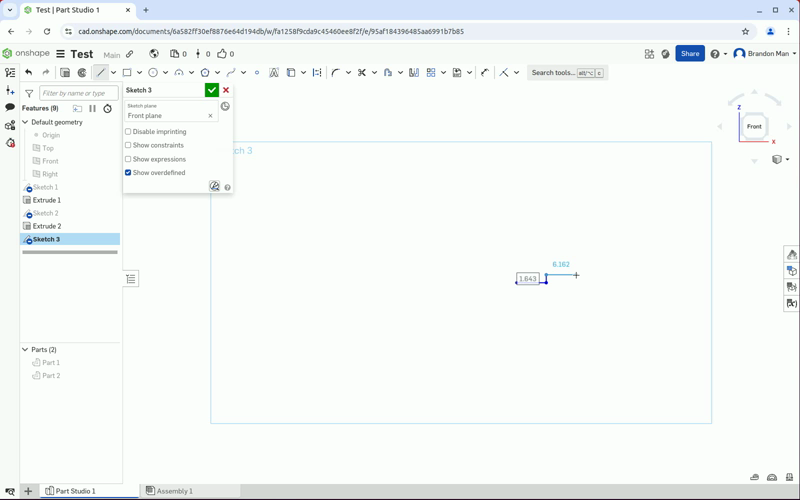
mouse_move(516, 274)
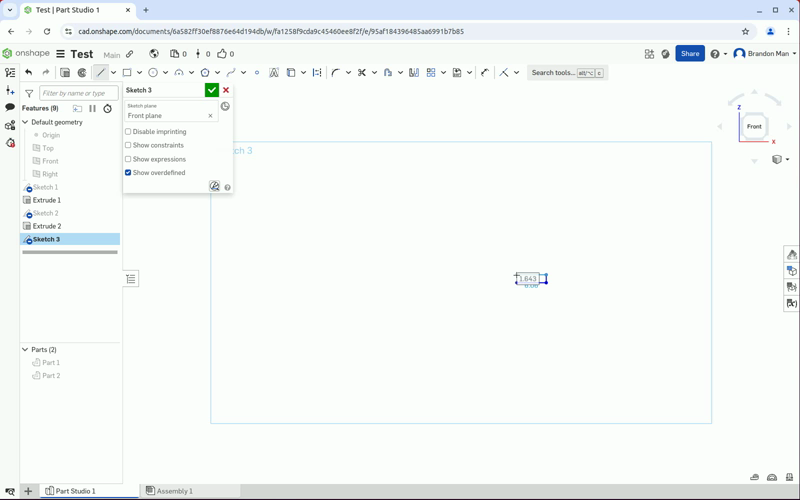
click(516, 274)
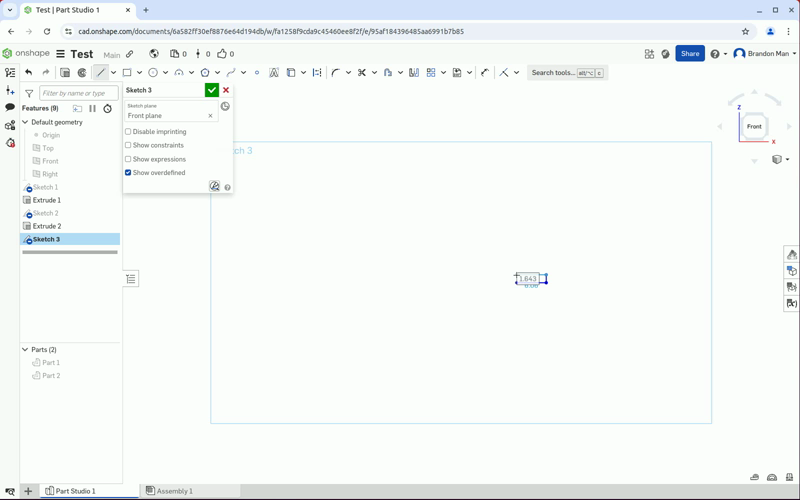
key_up(shift)
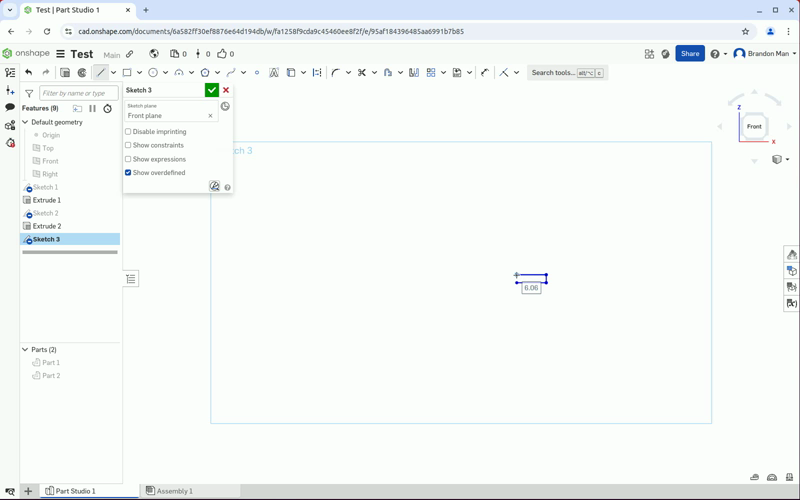
mouse_move(546, 274)
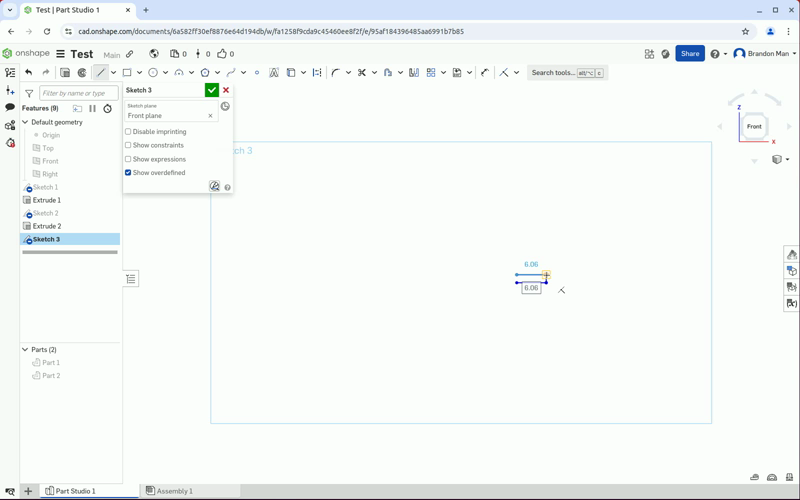
key_down(shift)
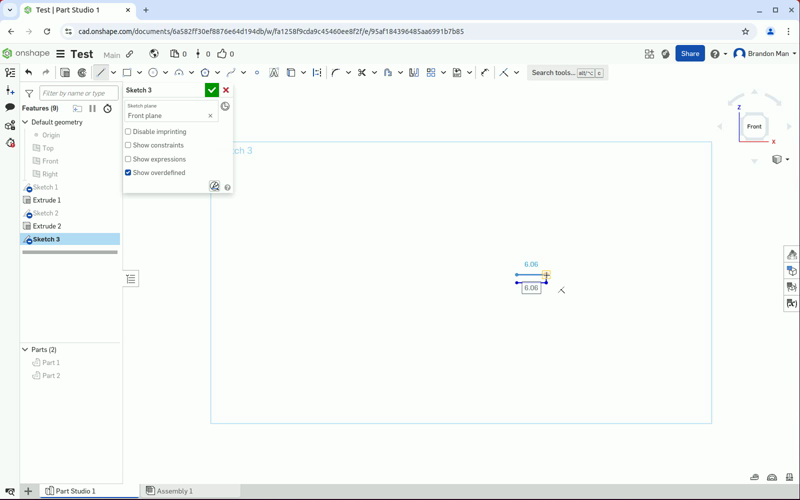
mouse_move(516, 282)
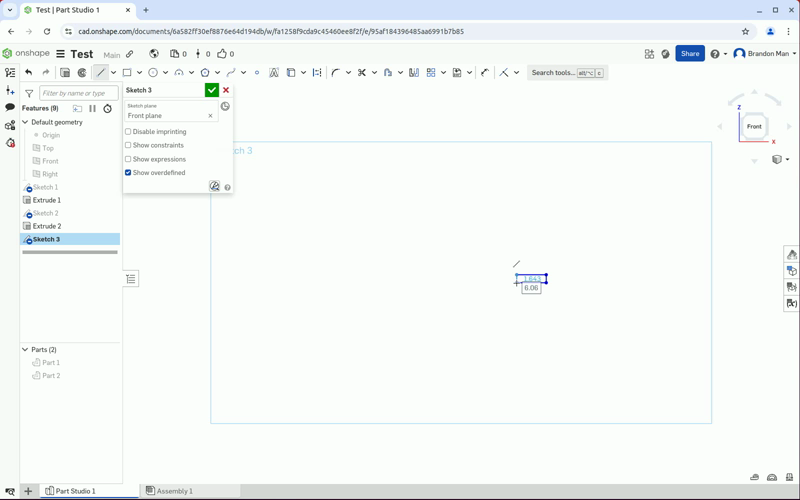
key_up(shift)
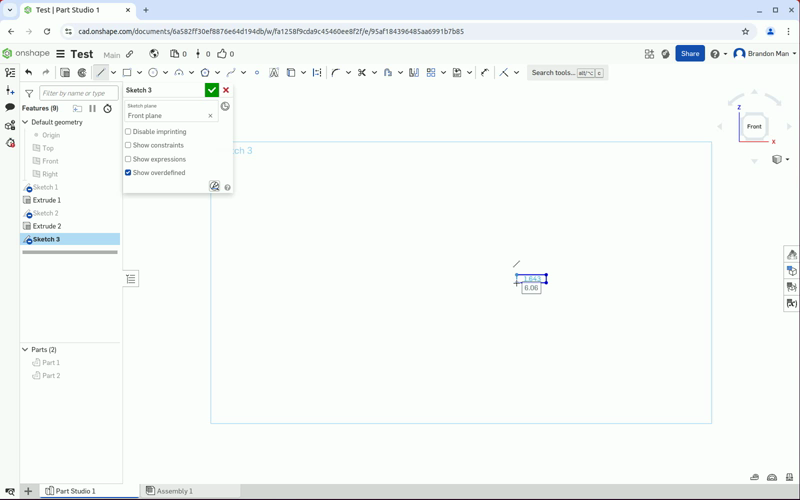
click(516, 282)
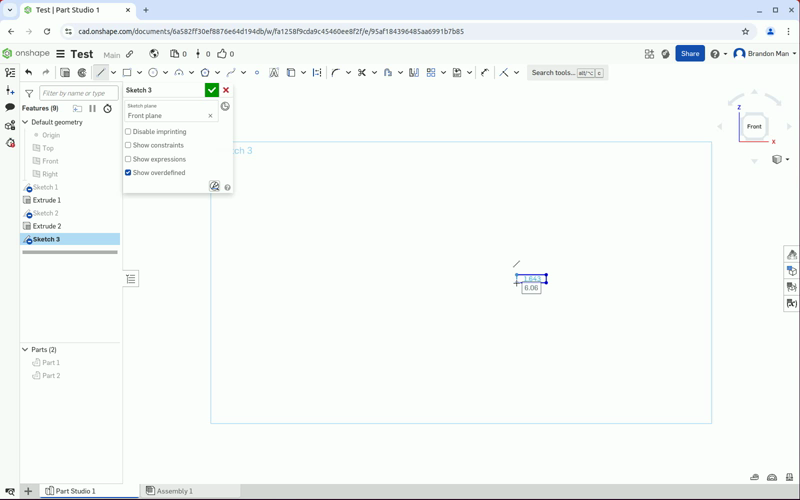
key(esc)
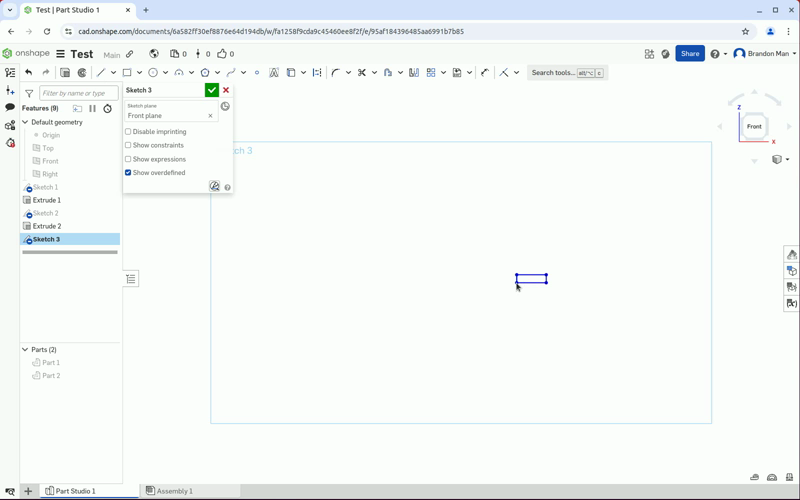
mouse_move(533, 274)
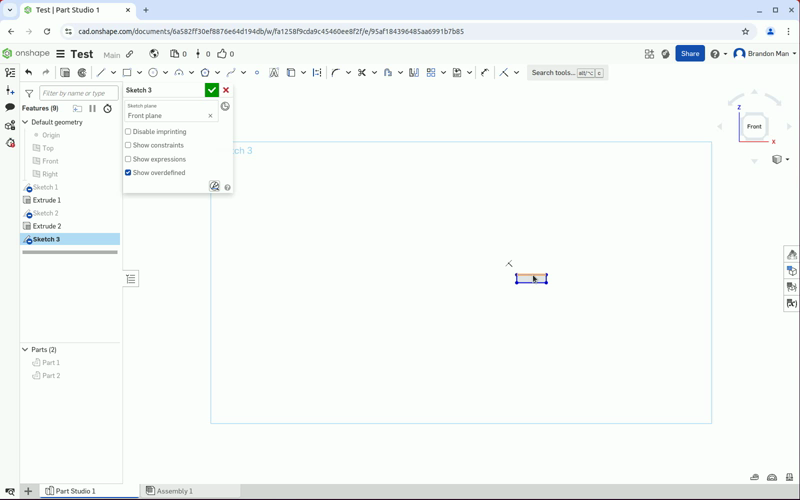
scroll(6)
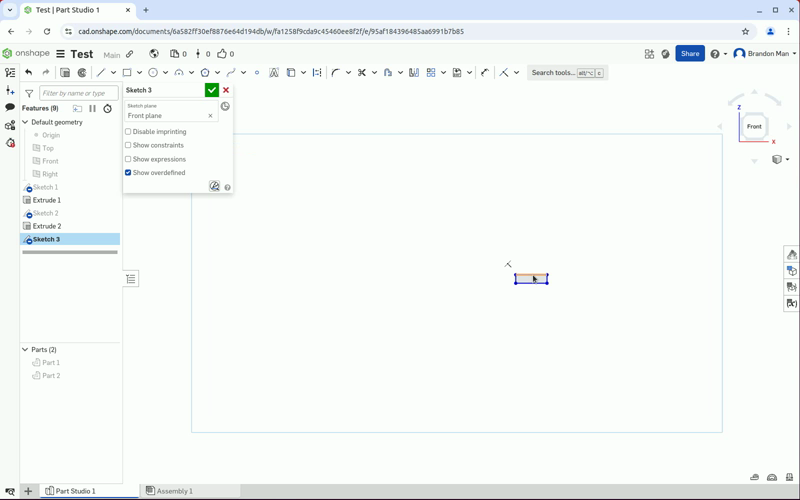
scroll(6)
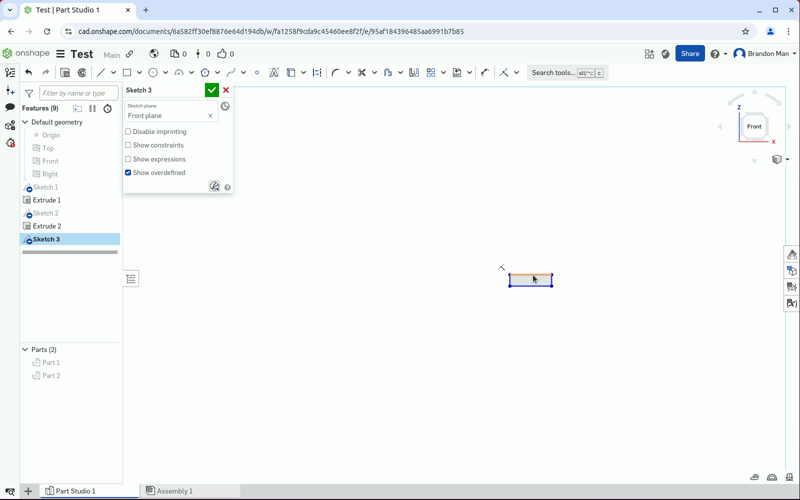
scroll(6)
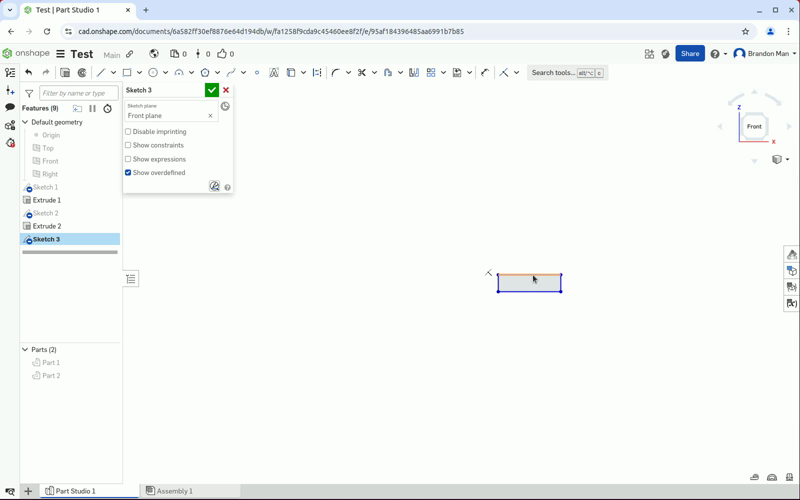
scroll(6)
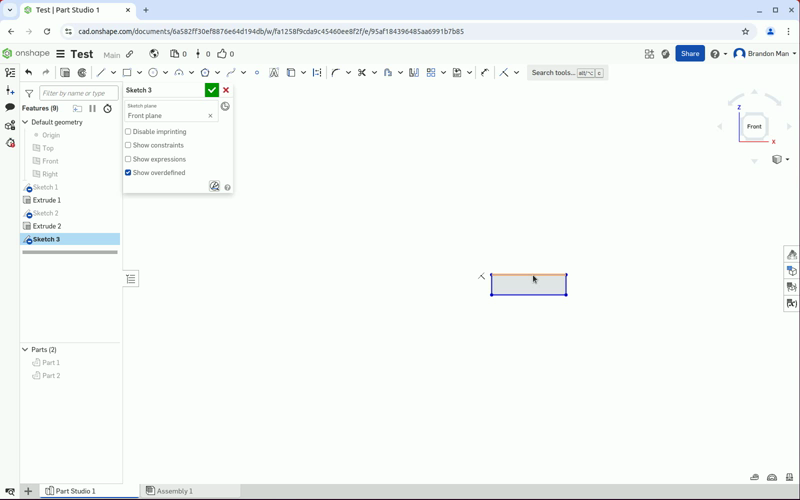
scroll(6)
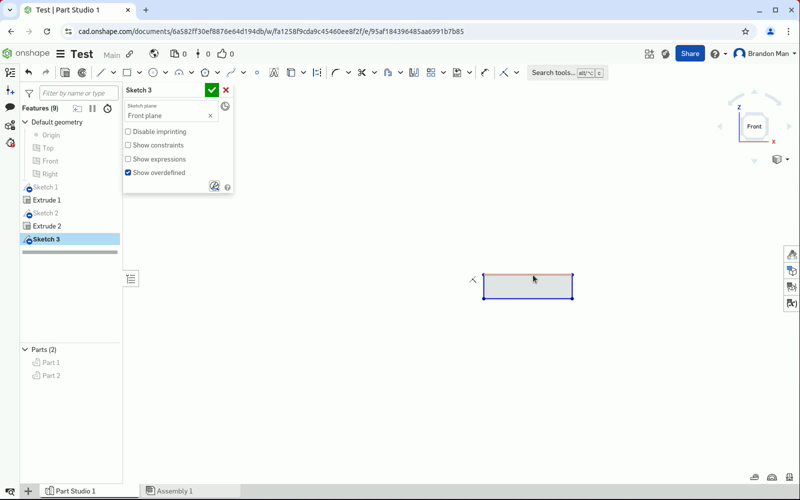
scroll(6)
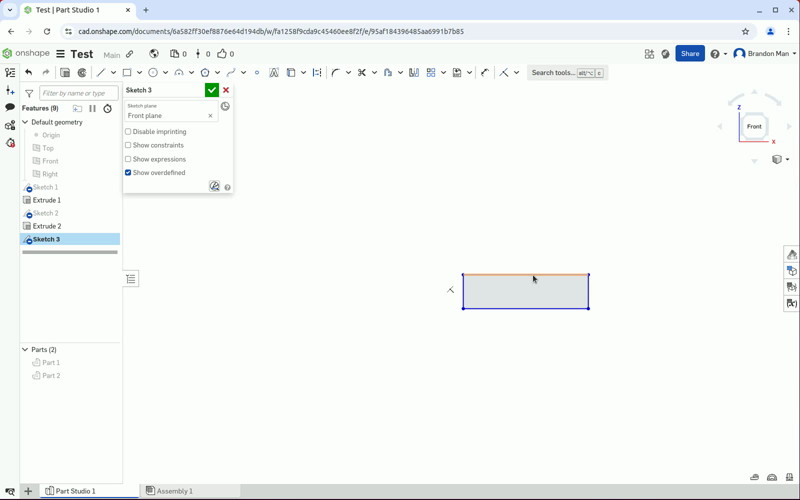
scroll(6)
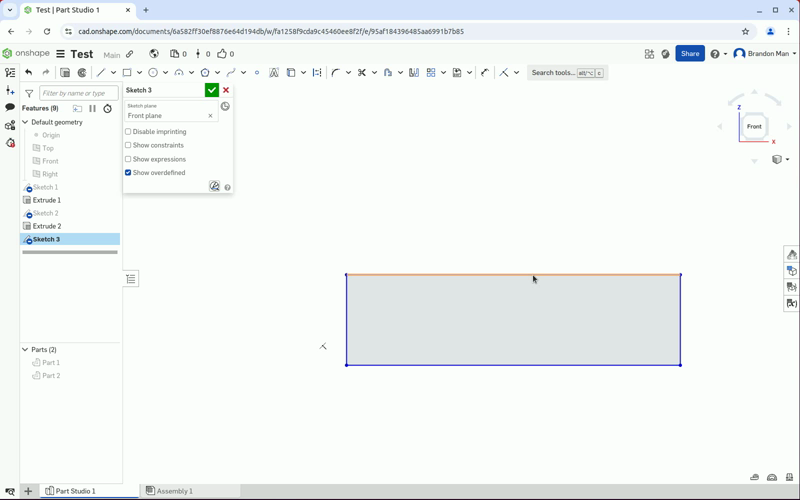
click(533, 274)
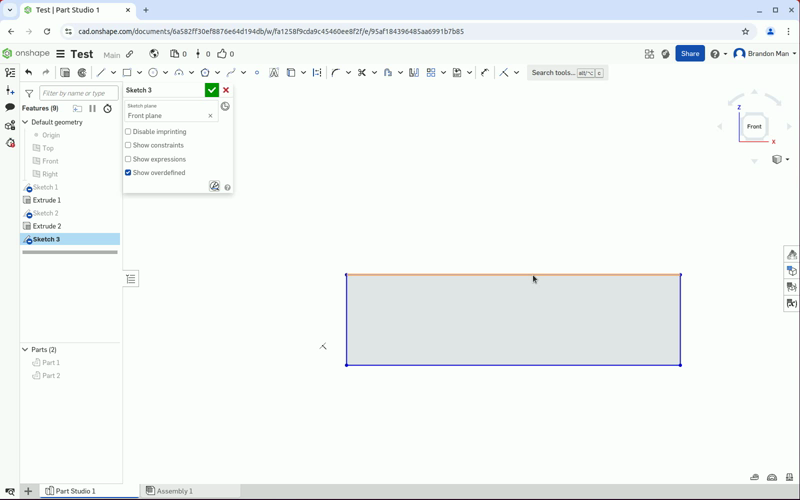
scroll(-6)
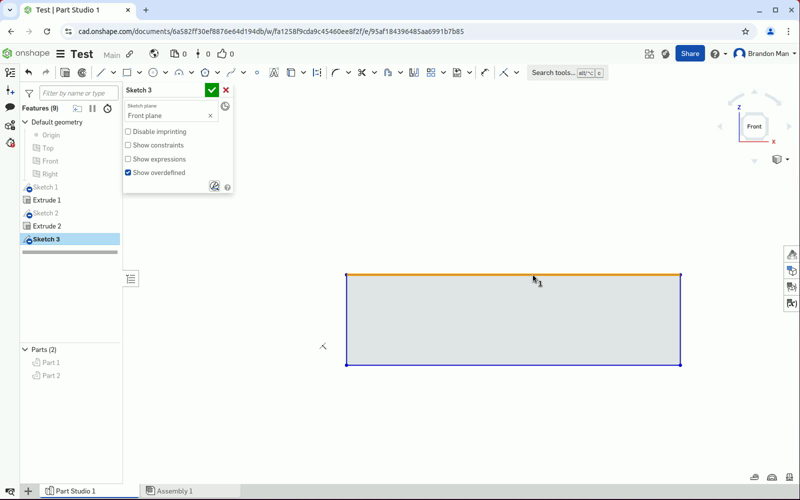
scroll(-6)
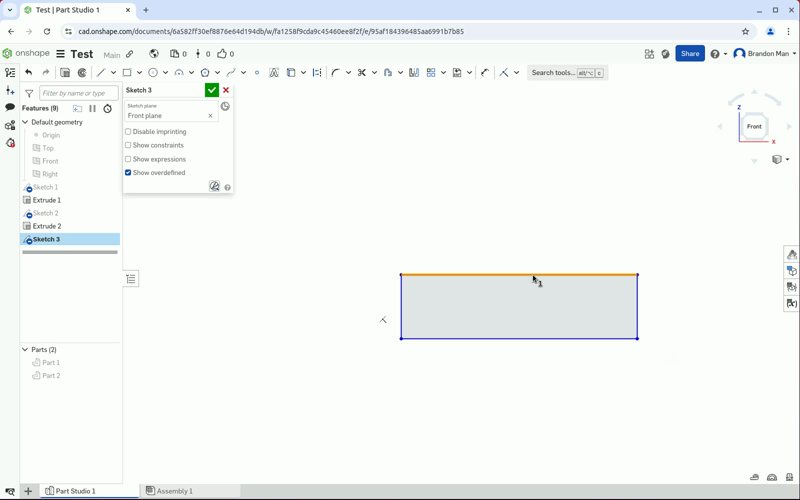
scroll(-6)
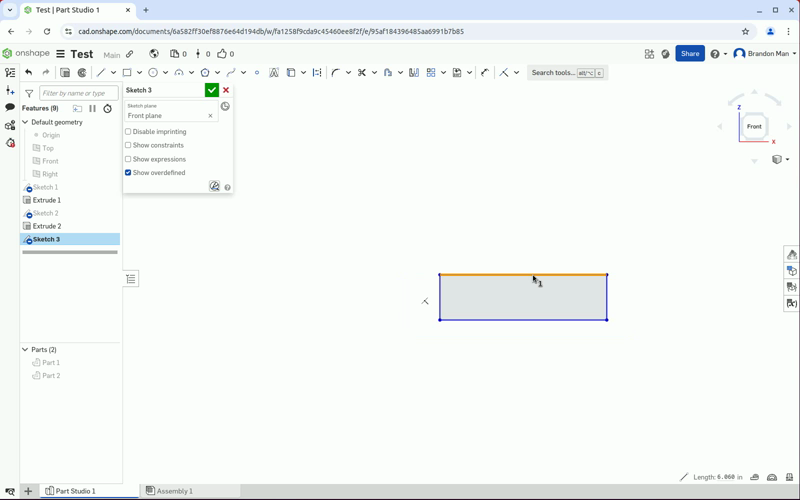
scroll(-6)
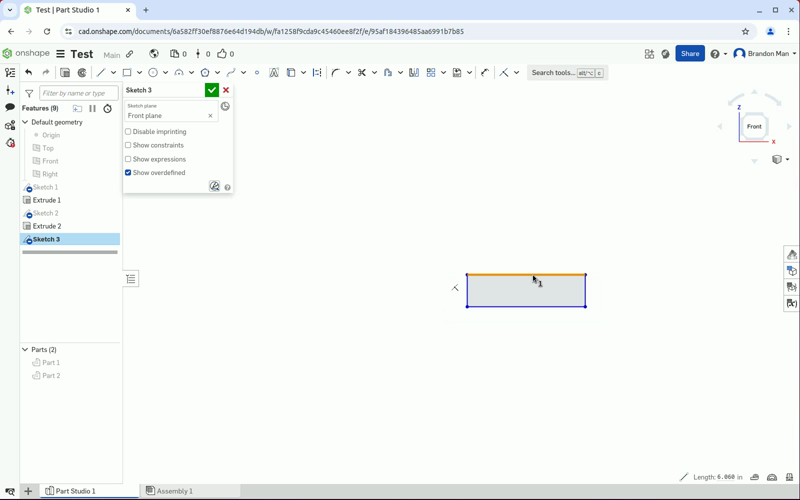
scroll(-6)
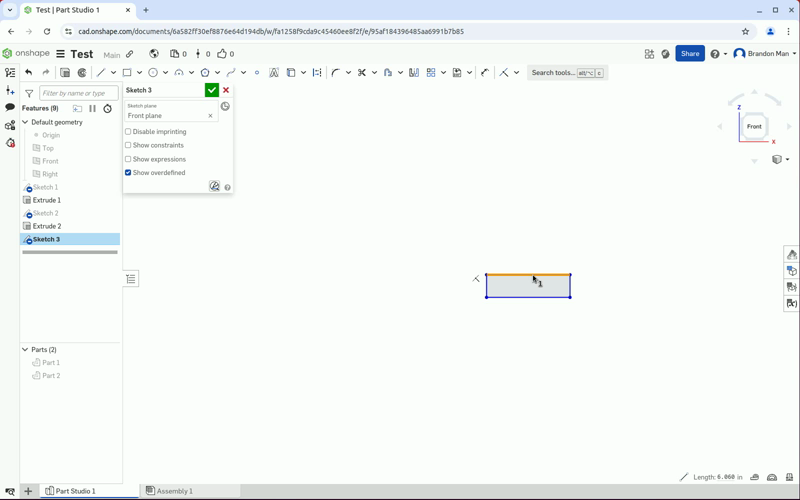
scroll(-6)
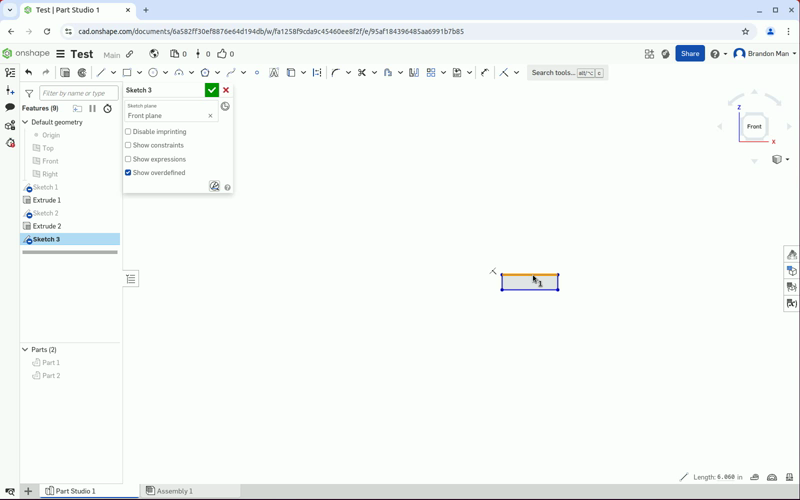
scroll(-6)
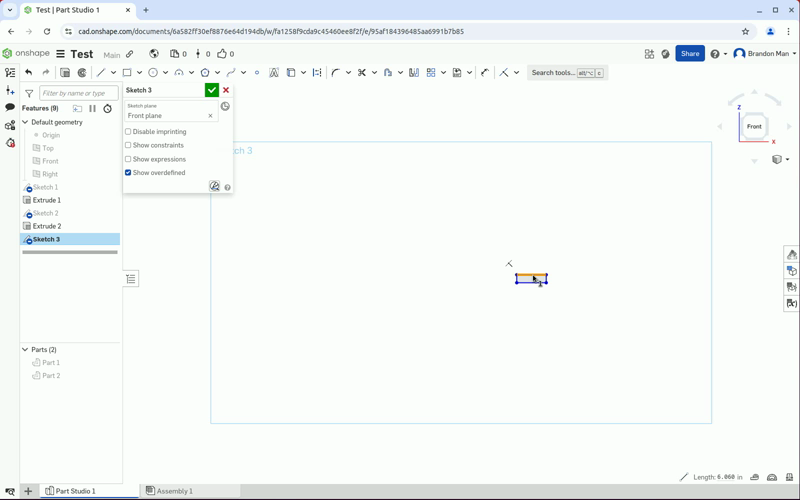
mouse_move(73, 352)
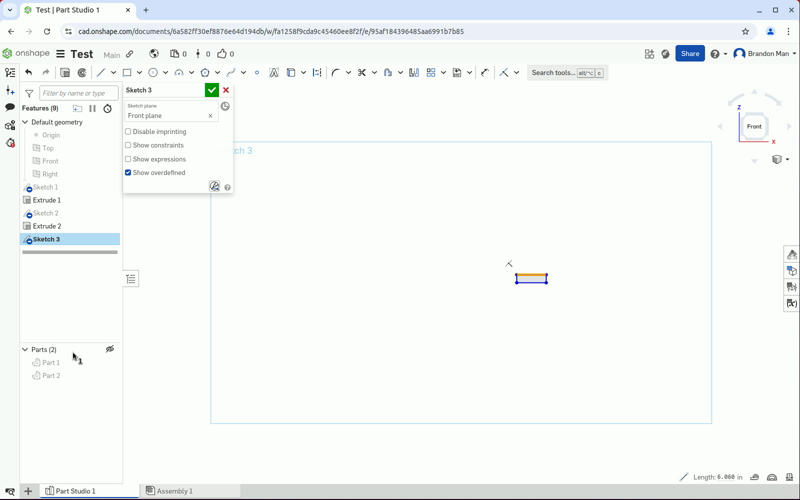
key(shift+y)
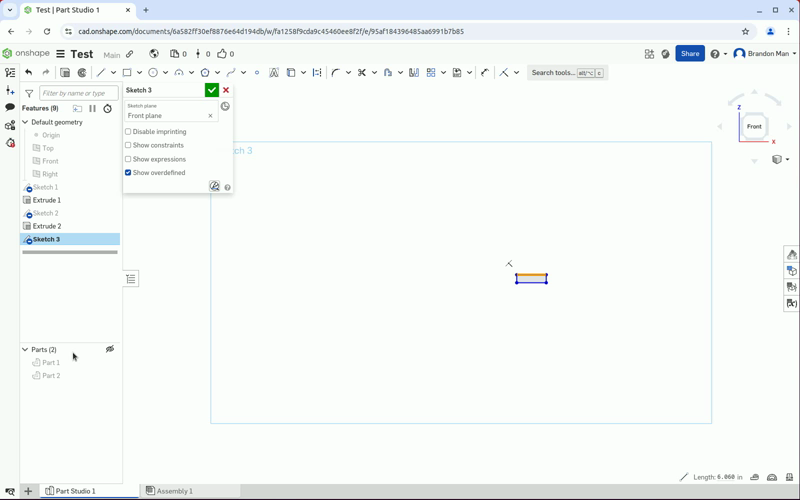
key(shift+e)
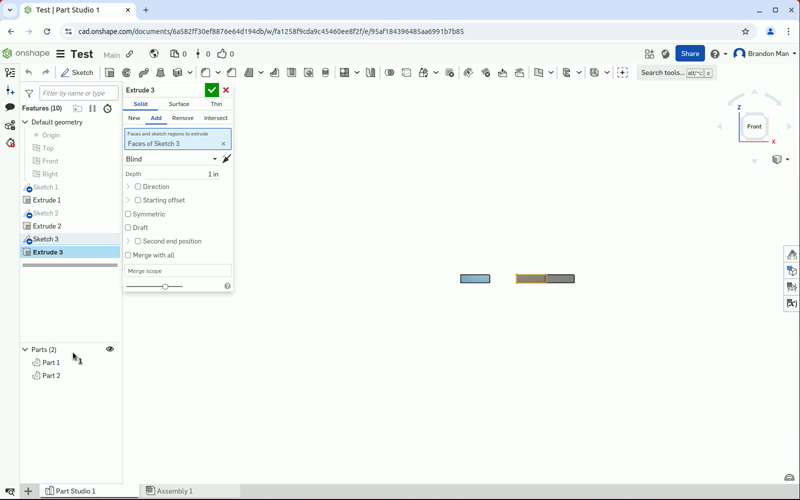
mouse_move(143, 106)
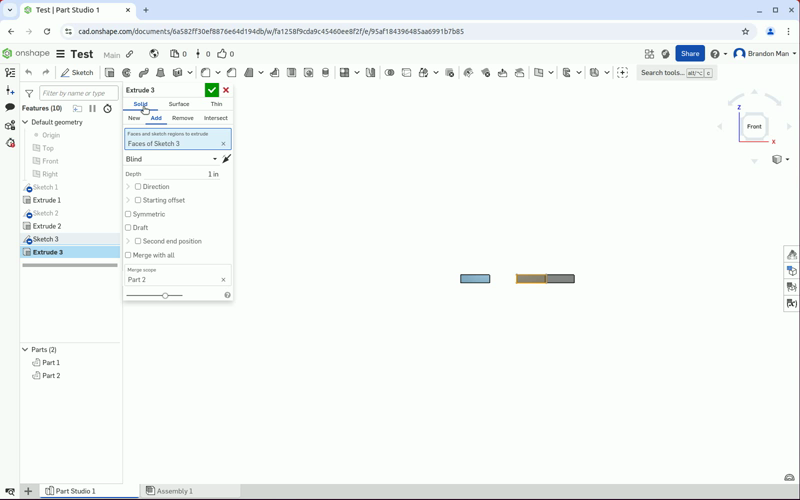
click(143, 106)
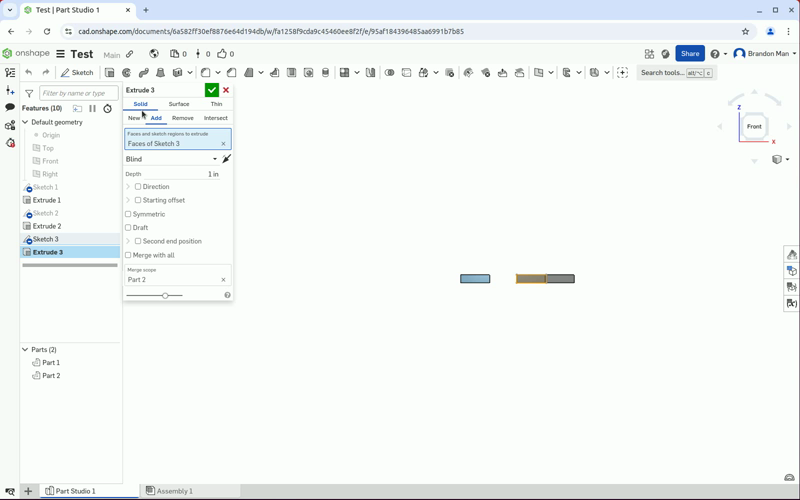
mouse_move(137, 120)
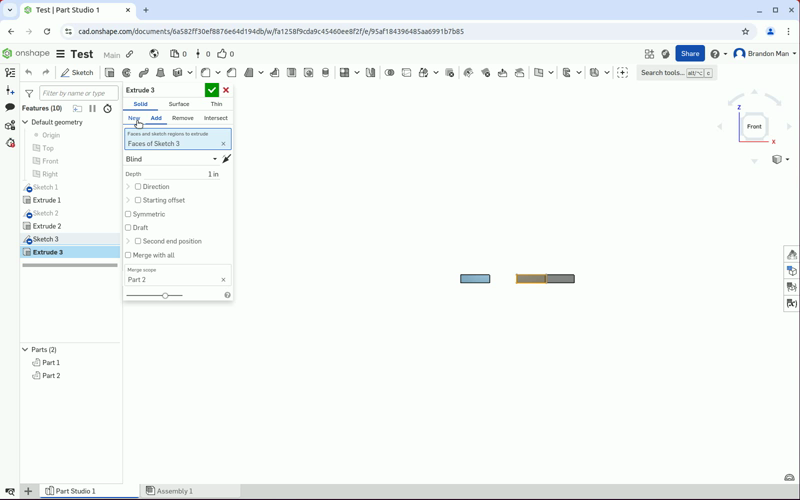
click(137, 120)
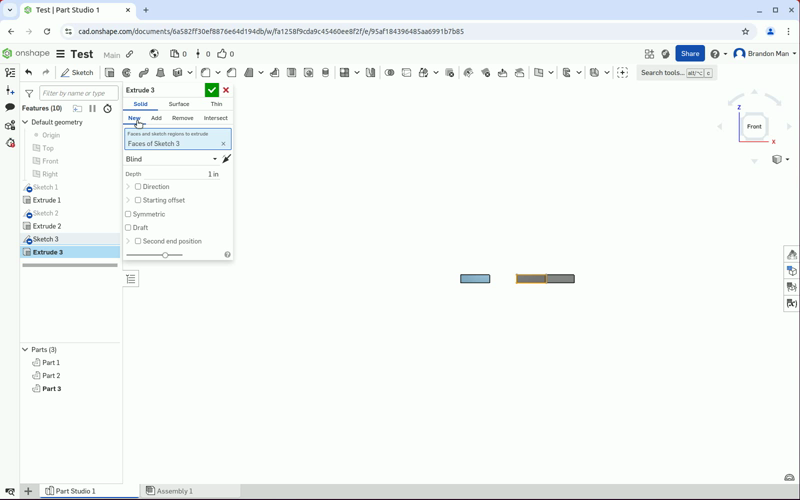
key(tab, 4)
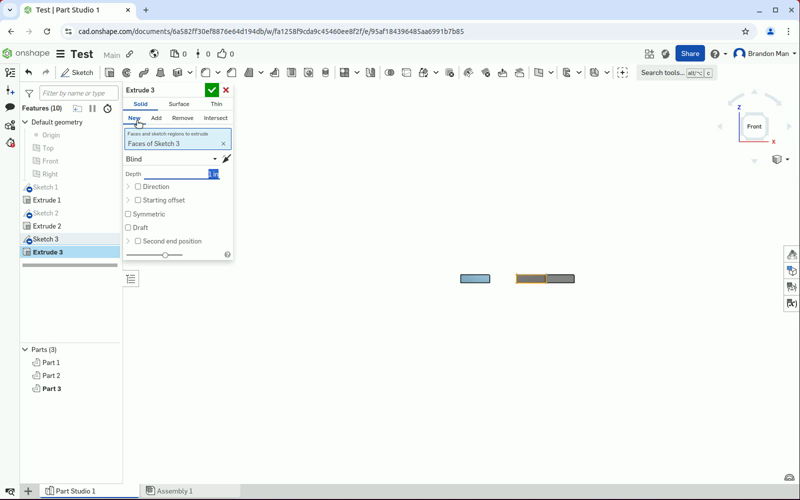
text(2.889)
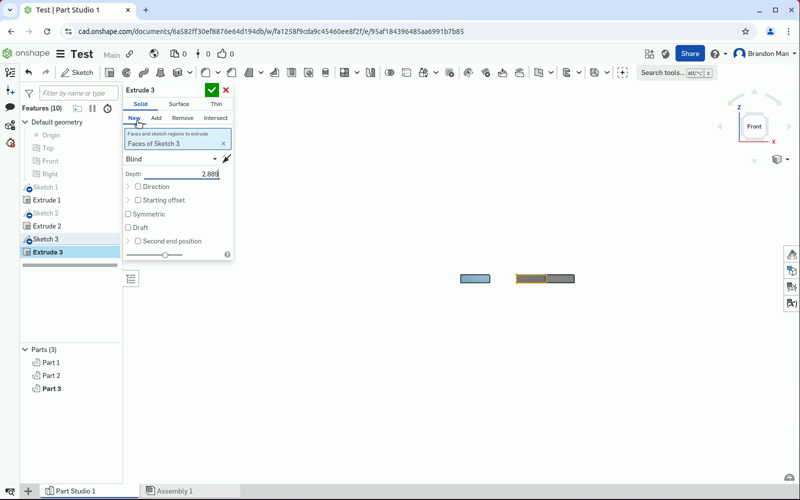
key(enter)
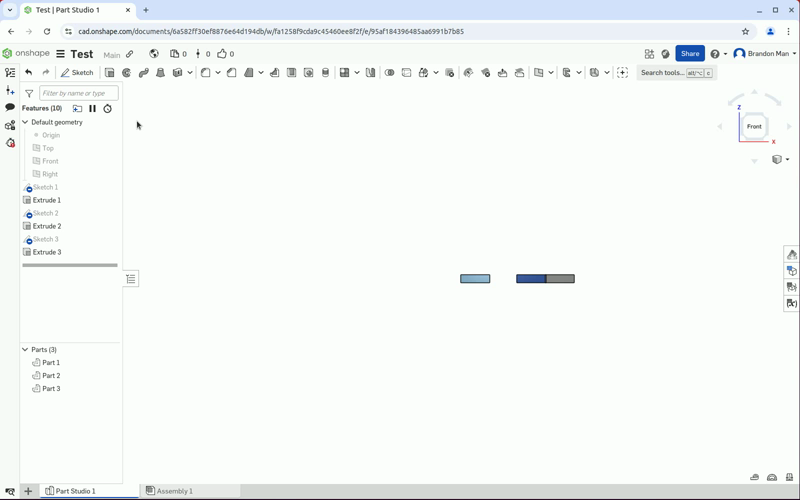
key(shift+h)
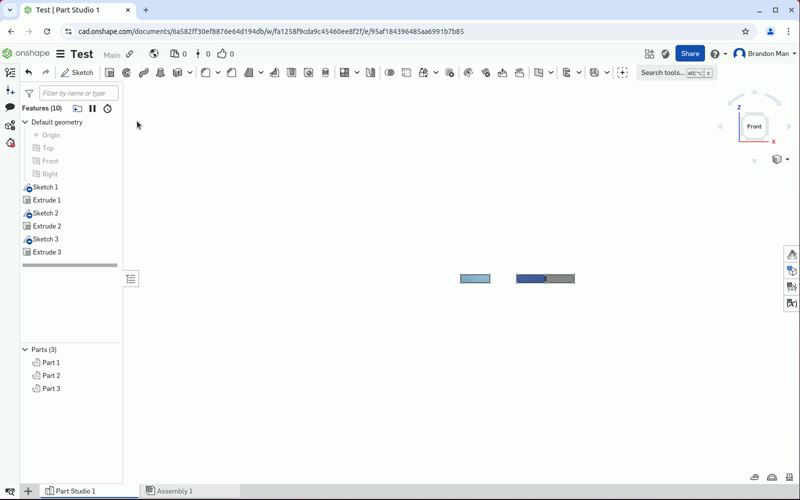
key(shift+h)
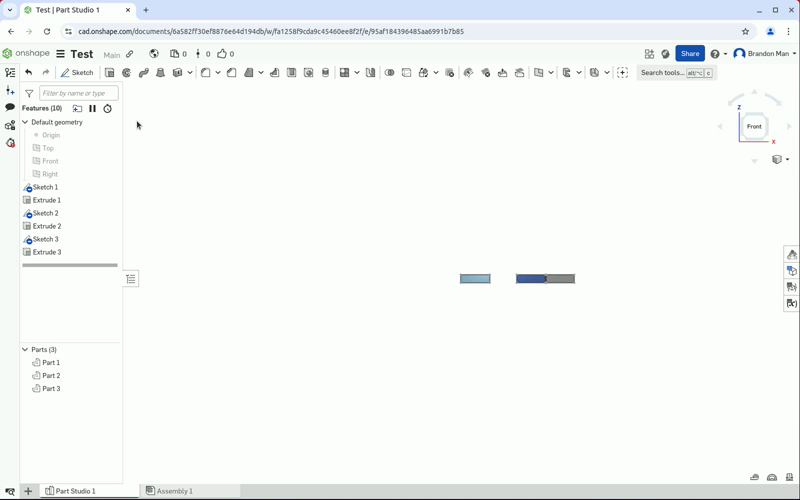
key(shift+7)
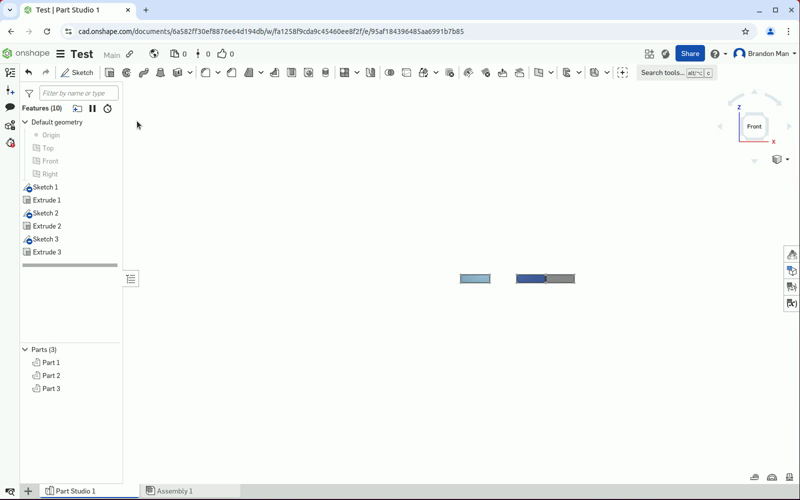
key(left, 2)
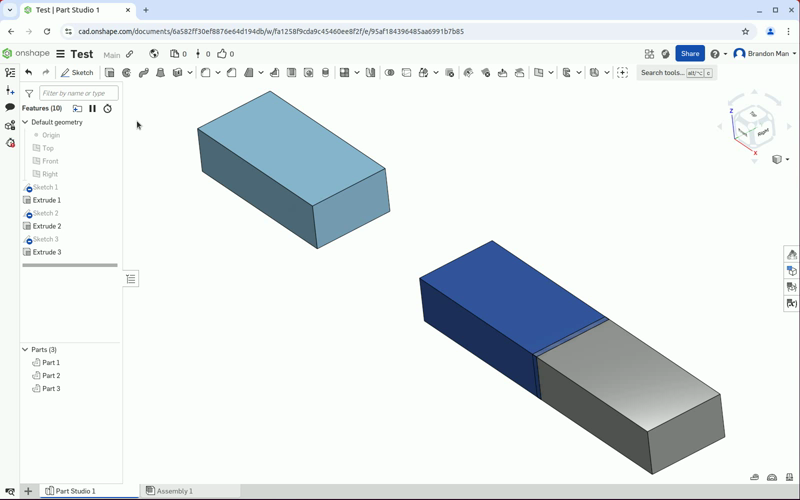
key(down, 2)
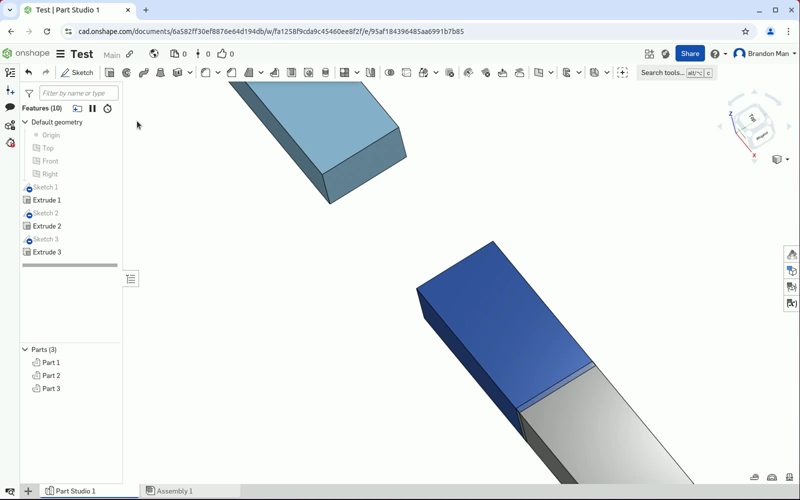
key(up, 2)
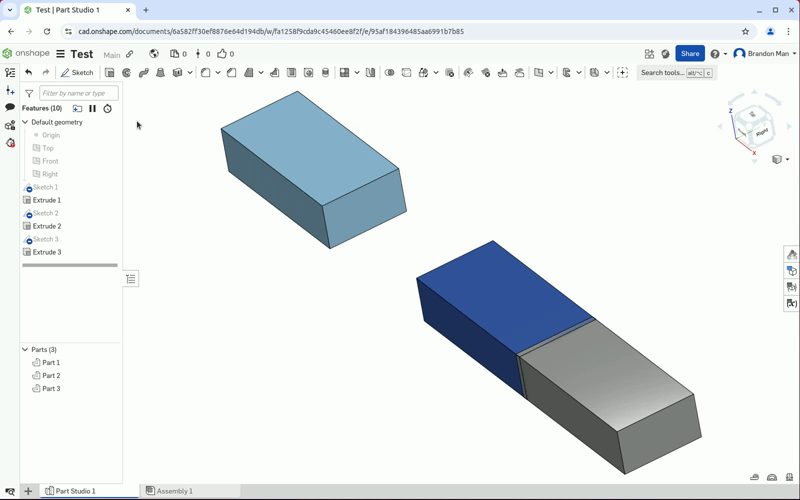
key(right, 2)
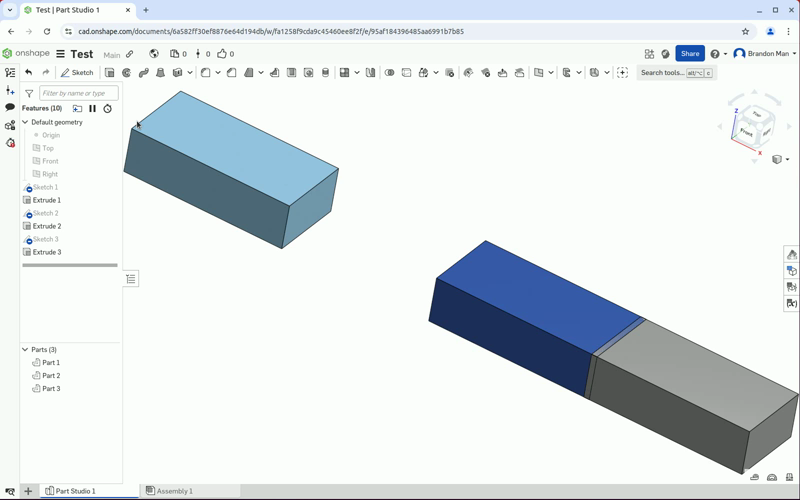
mouse_move(73, 189)
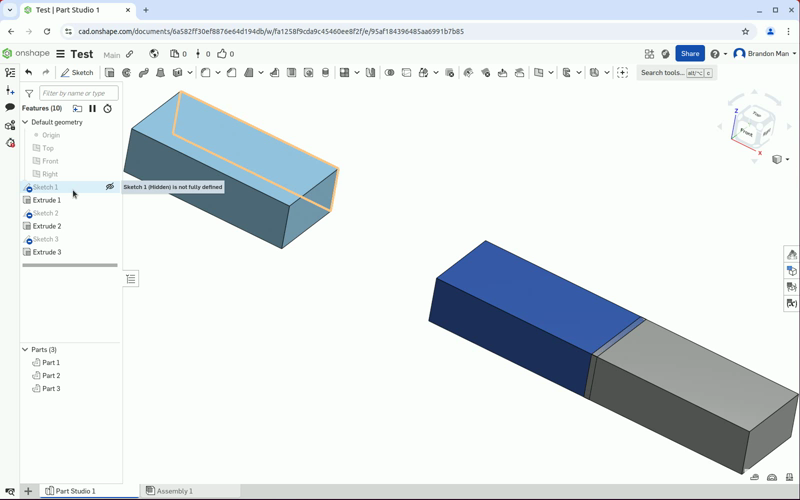
click(73, 189)